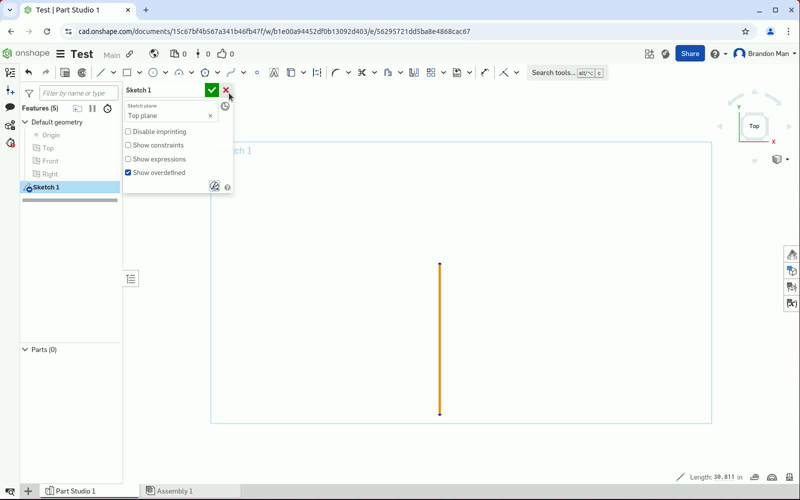
key(shift+h)
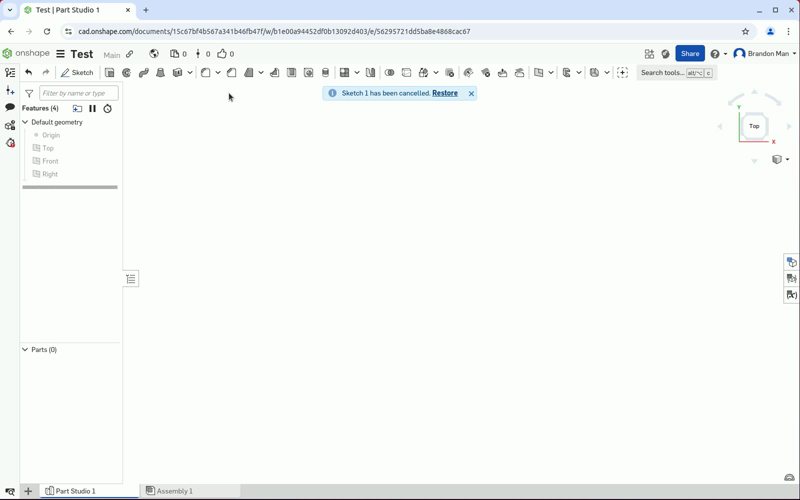
mouse_move(73, 352)
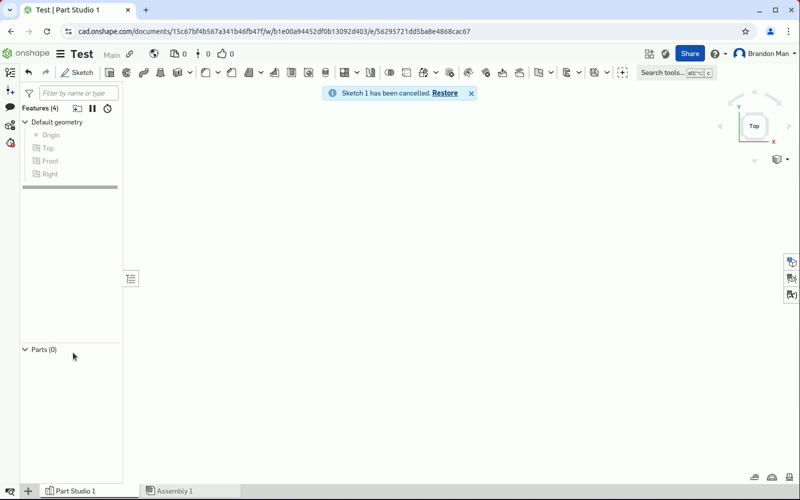
key(y)
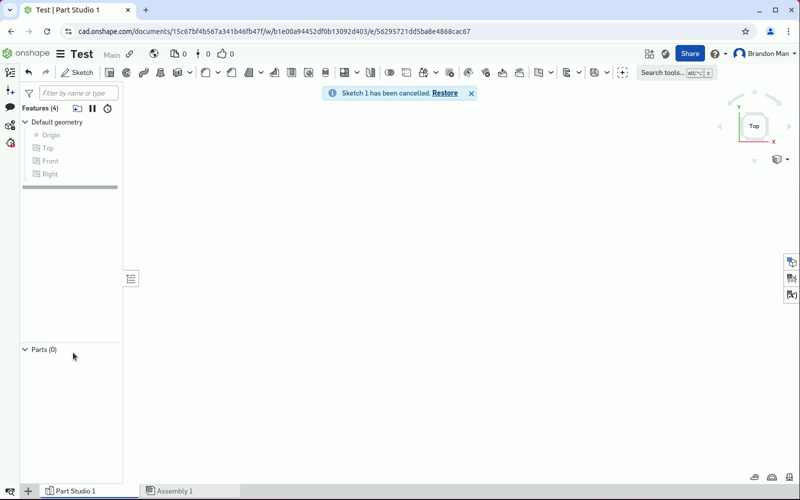
key(shift+p)
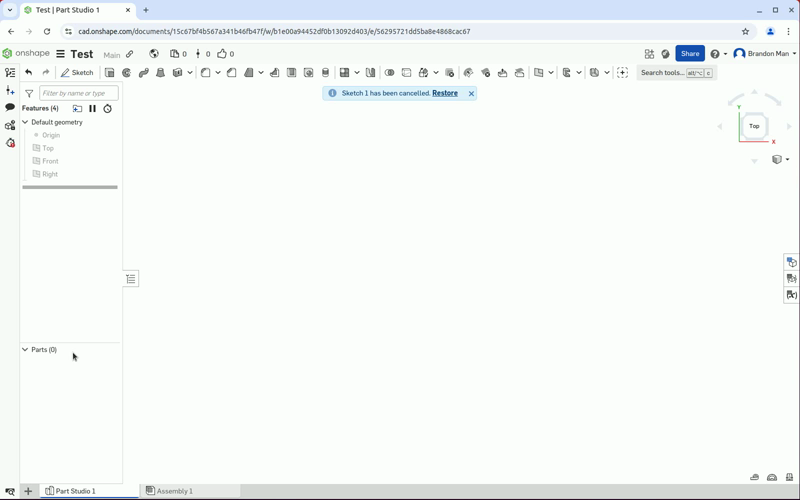
key(space)
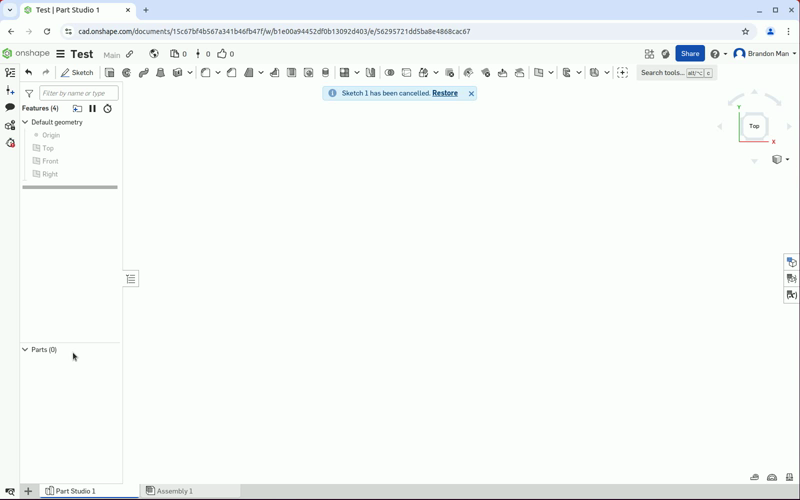
key_down(shift)
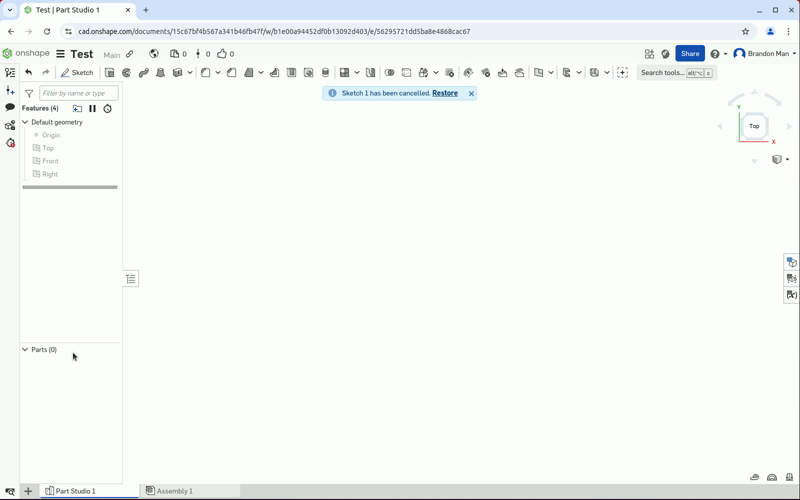
key(up)
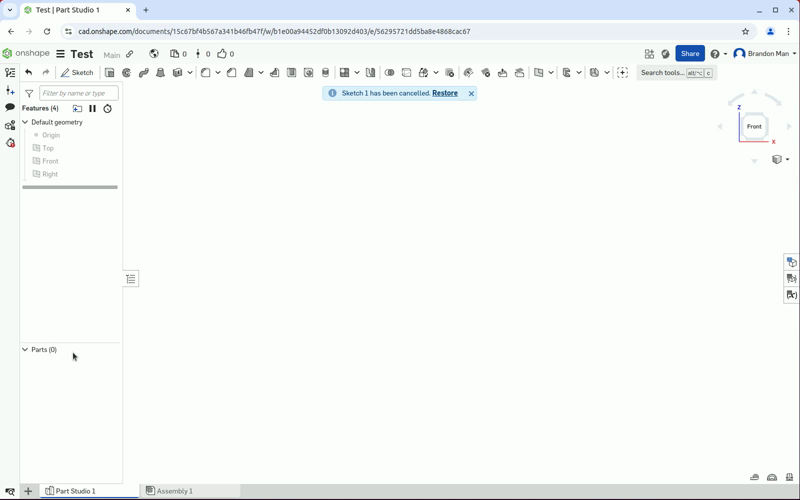
key_up(shift)
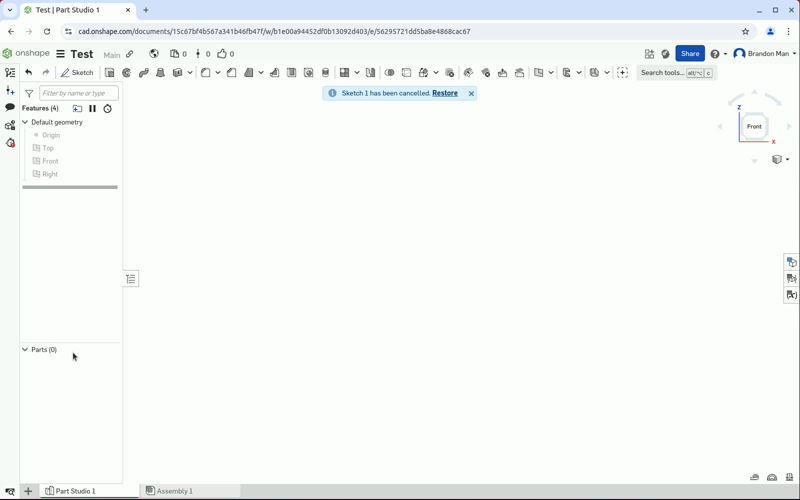
mouse_move(73, 352)
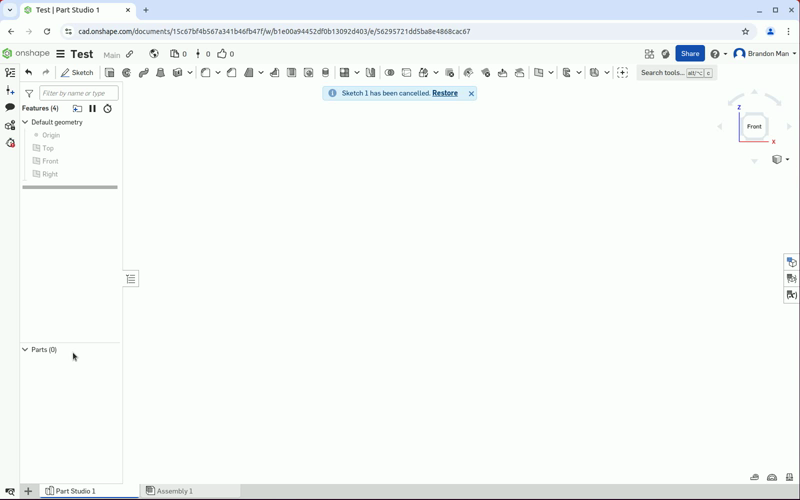
key(shift+y)
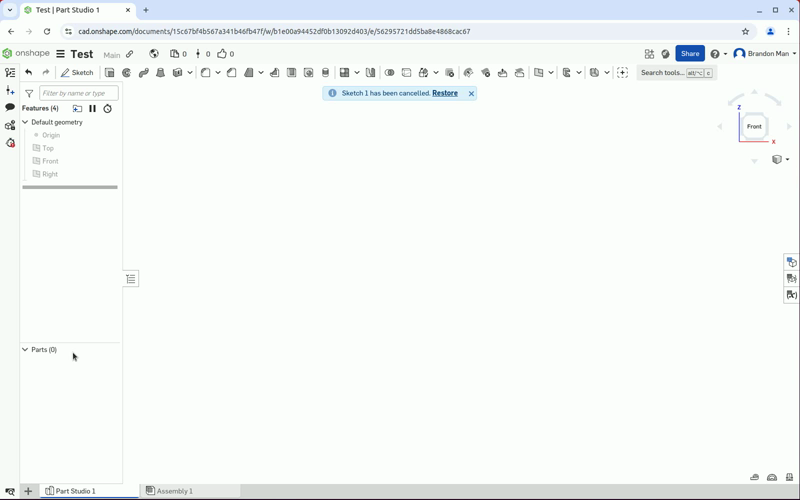
key(shift+s)
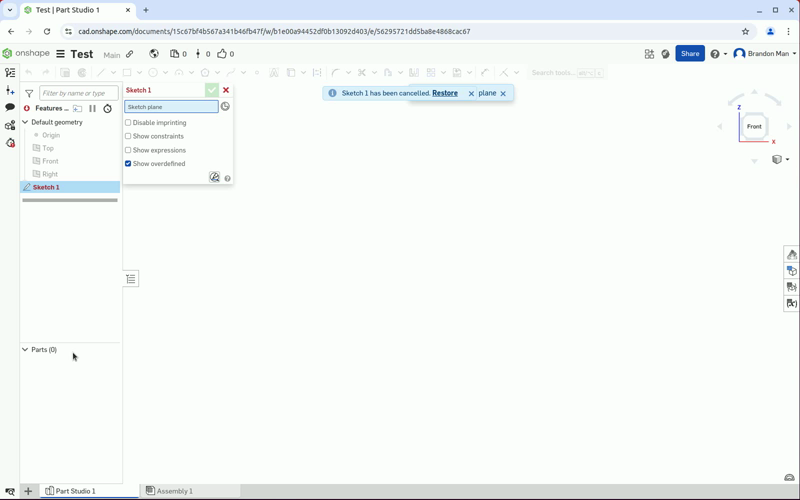
mouse_move(73, 163)
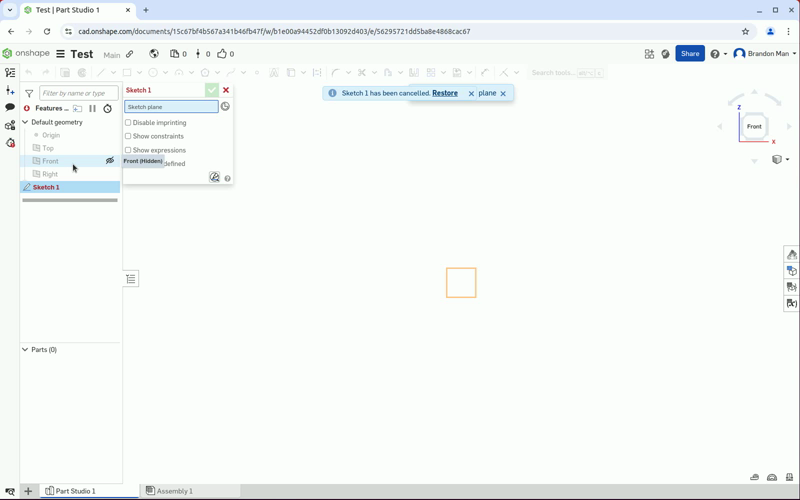
click(73, 163)
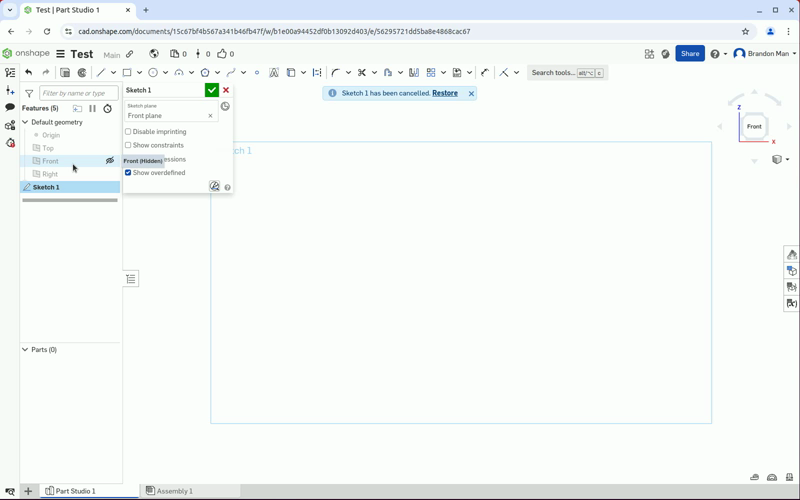
mouse_move(73, 352)
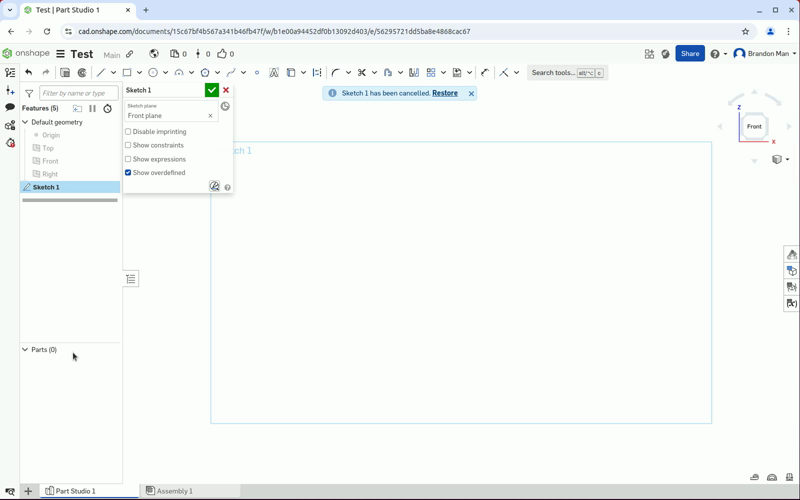
key(y)
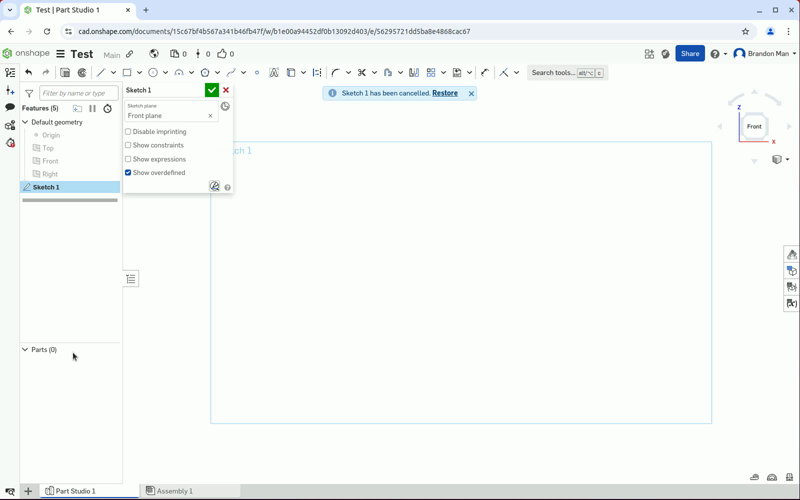
key(l)
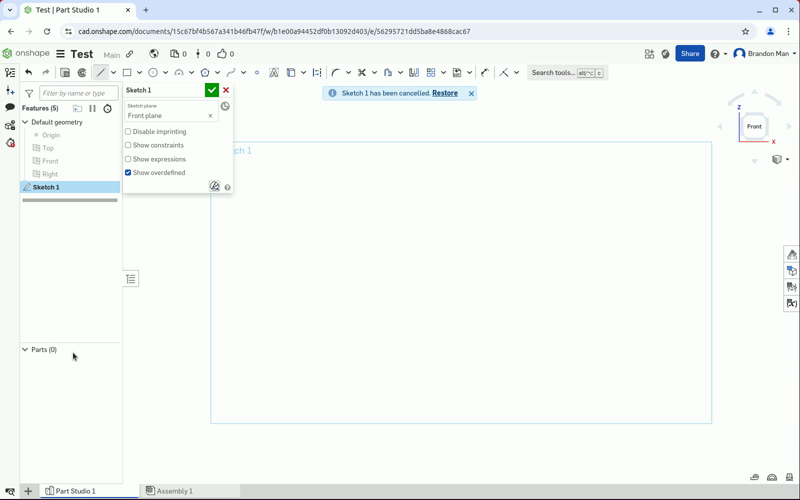
key_down(shift)
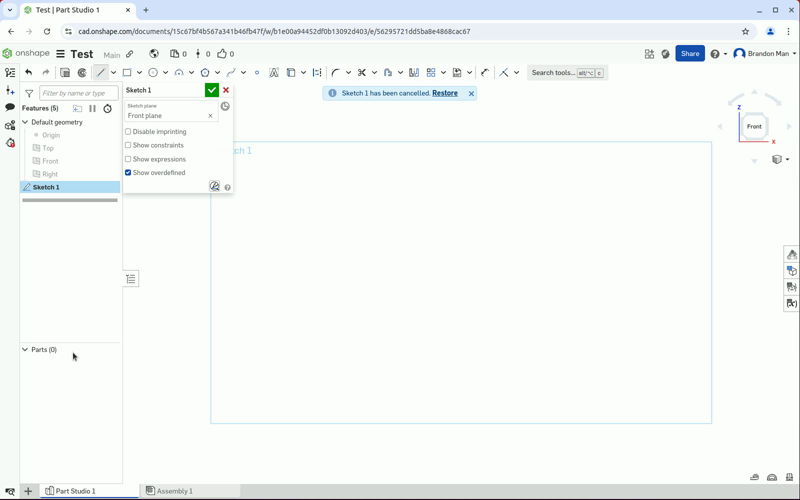
mouse_move(348, 288)
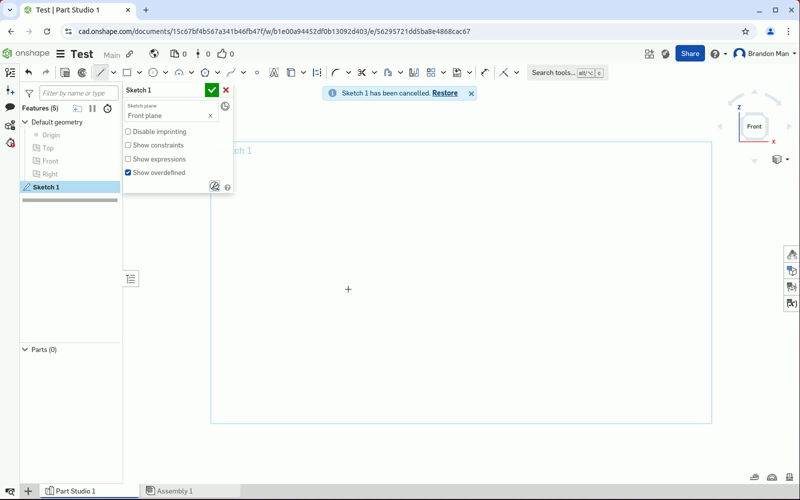
click(348, 288)
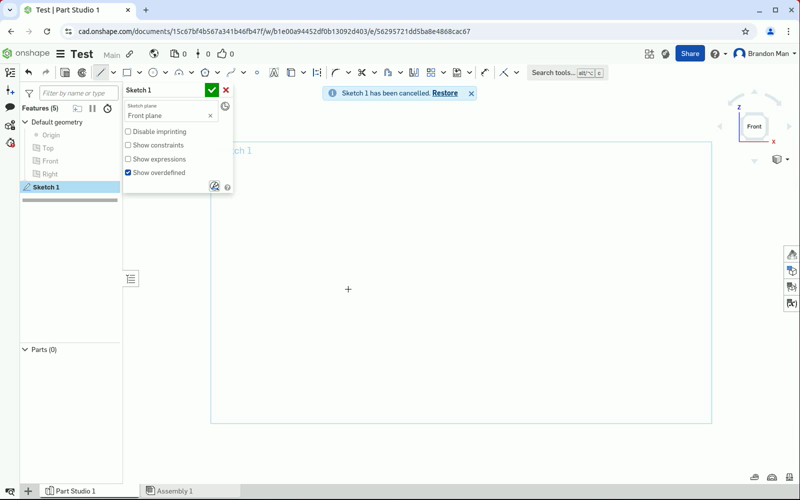
key_up(shift)
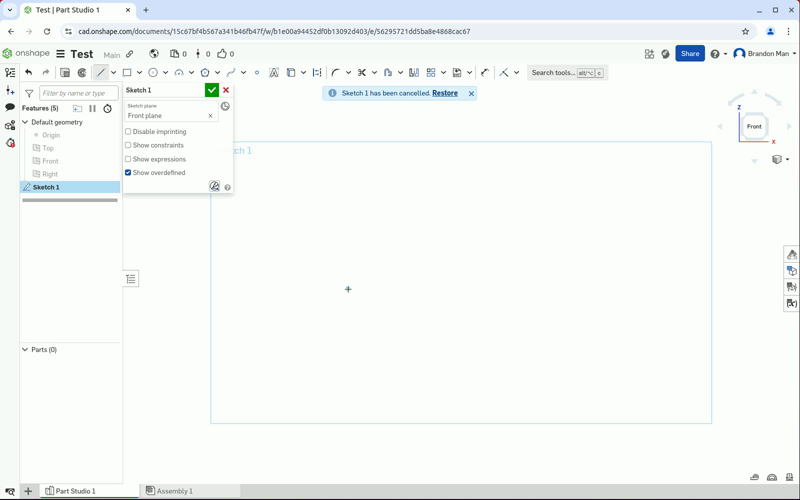
key_down(shift)
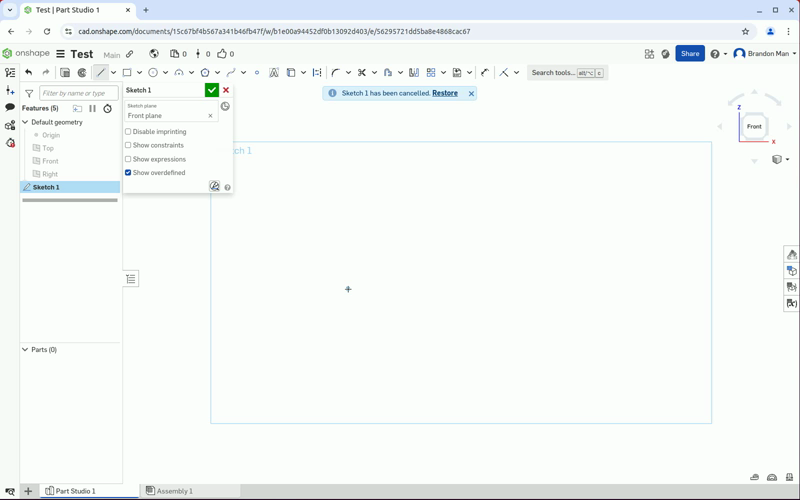
mouse_move(570, 288)
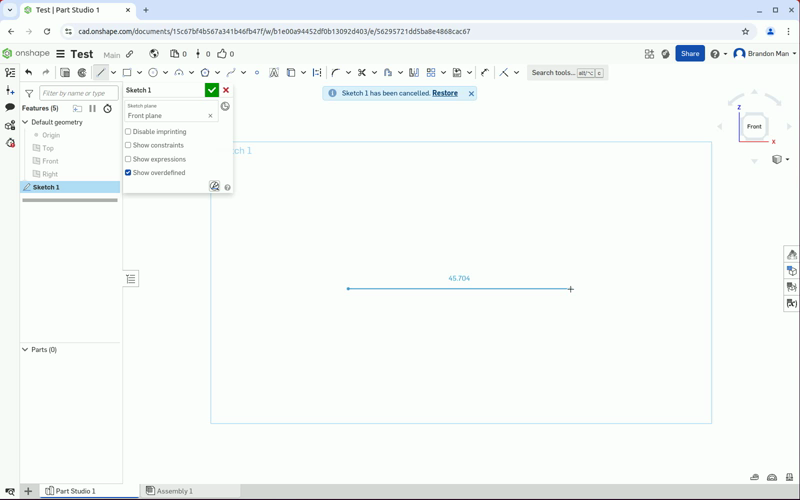
click(570, 288)
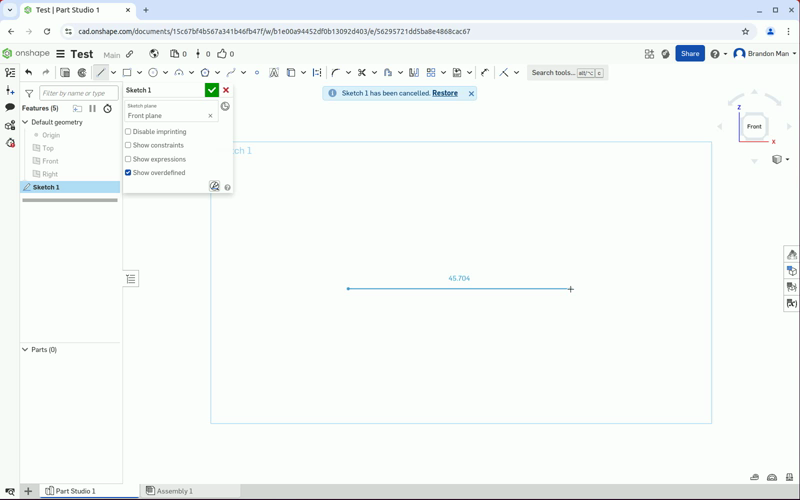
key_up(shift)
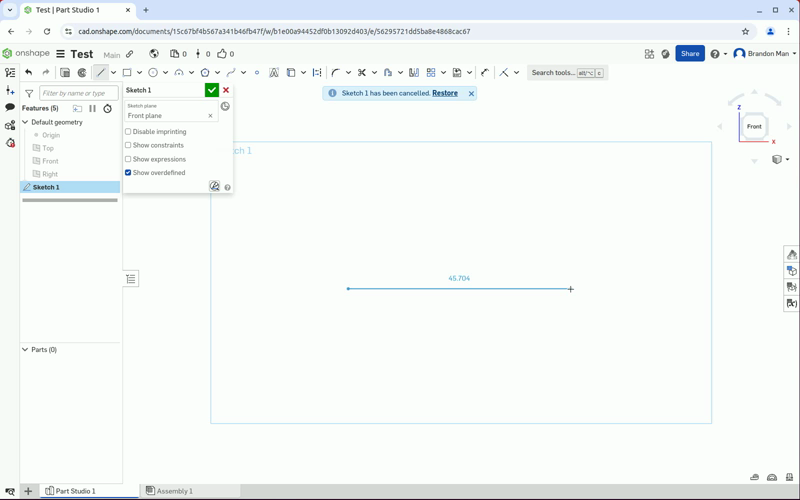
key_down(shift)
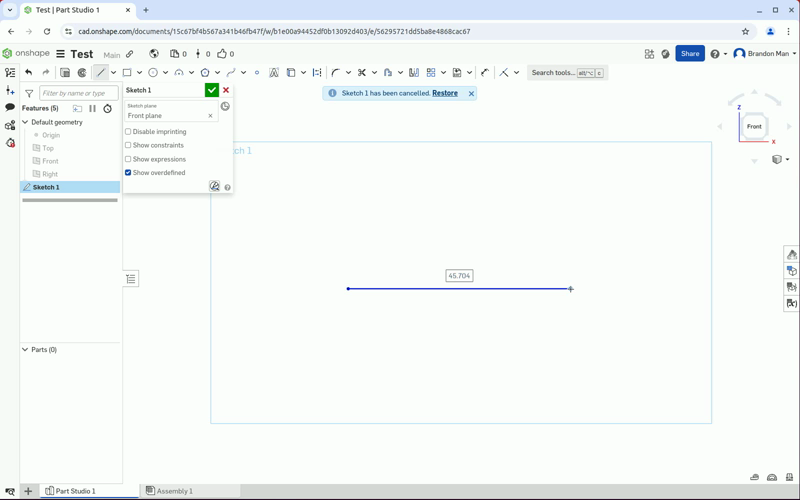
mouse_move(589, 288)
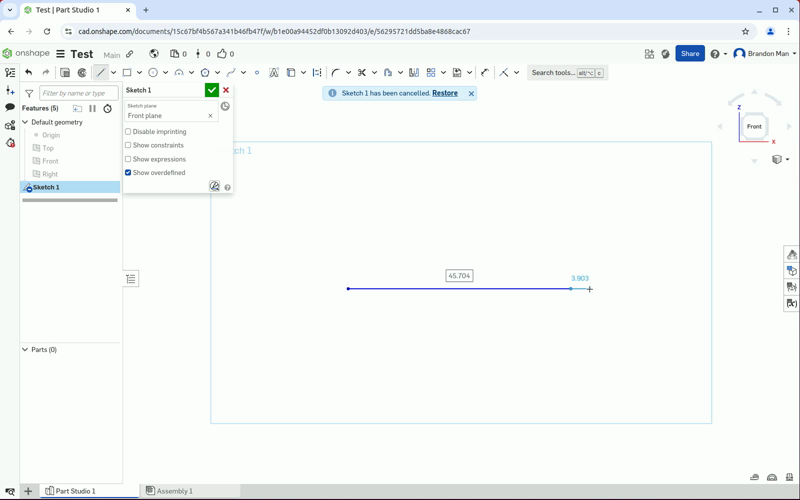
mouse_move(570, 286)
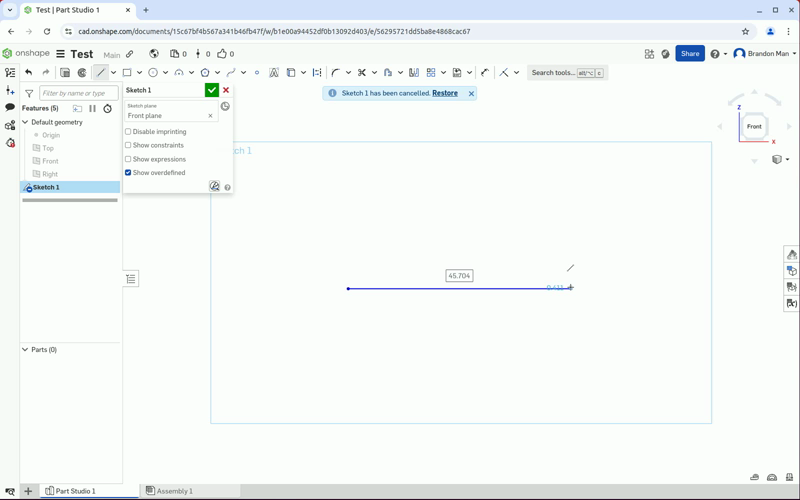
scroll(6)
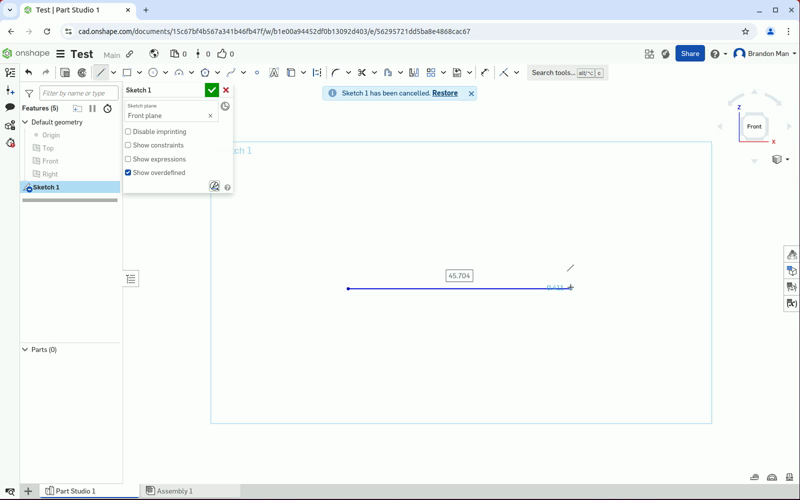
scroll(6)
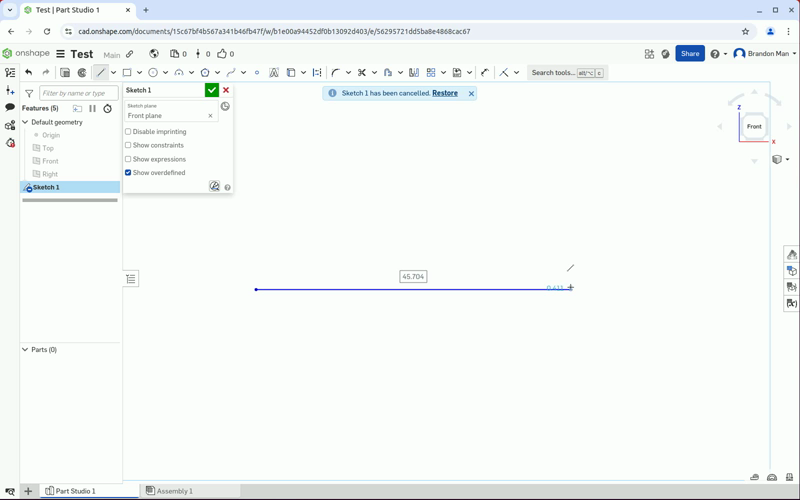
scroll(6)
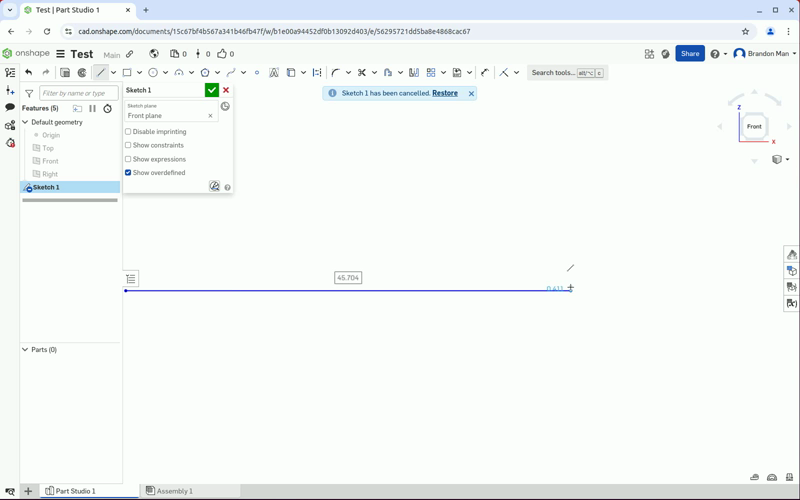
scroll(6)
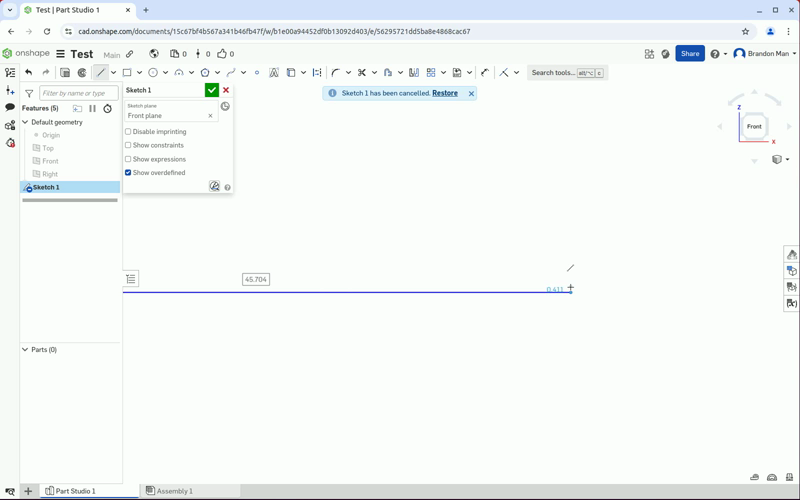
scroll(6)
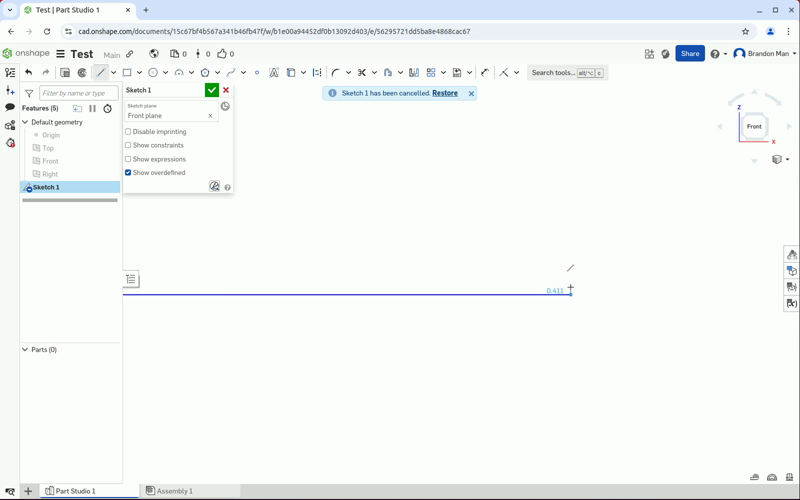
scroll(6)
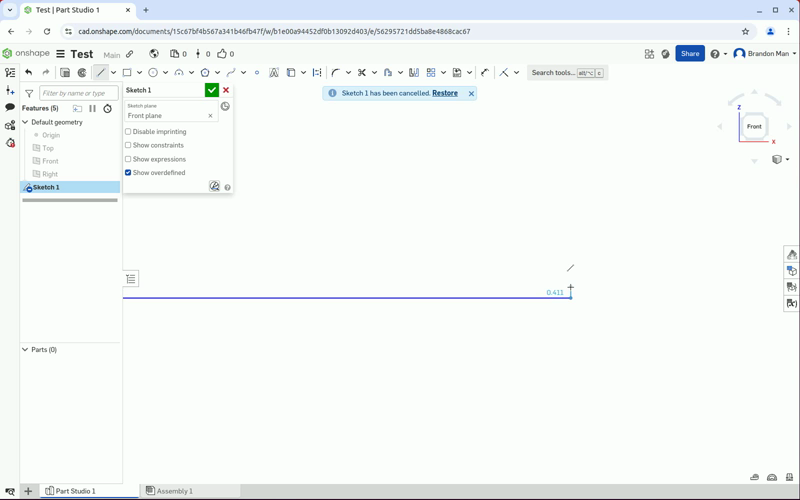
scroll(6)
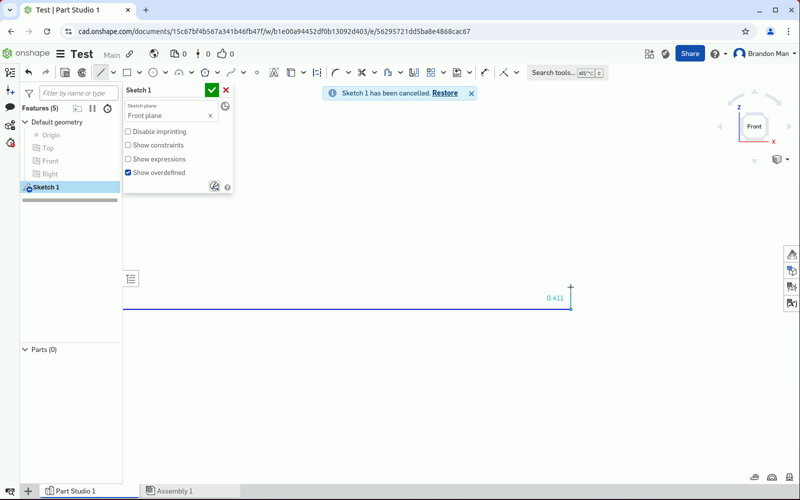
click(570, 286)
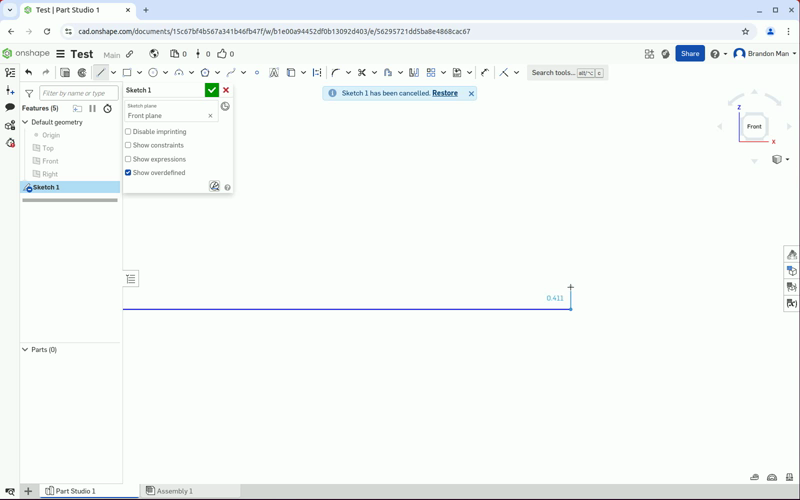
scroll(-6)
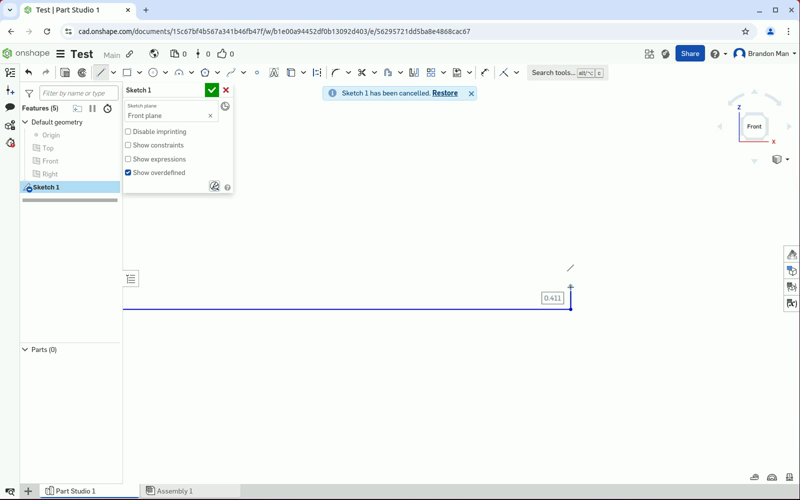
scroll(-6)
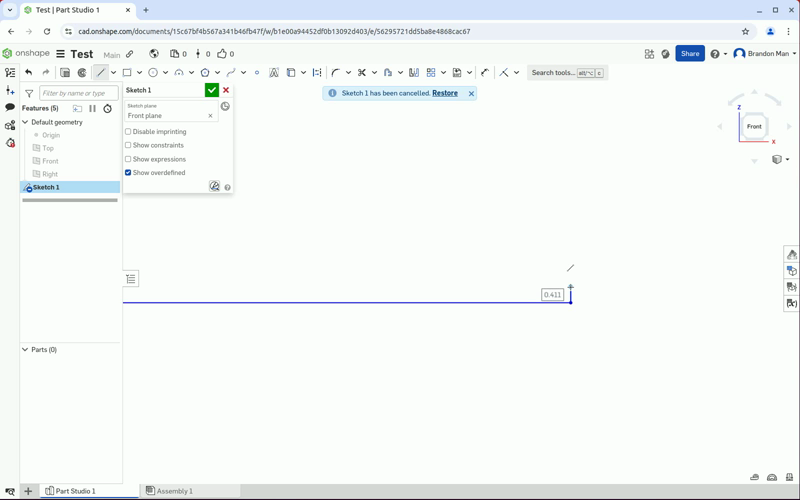
scroll(-6)
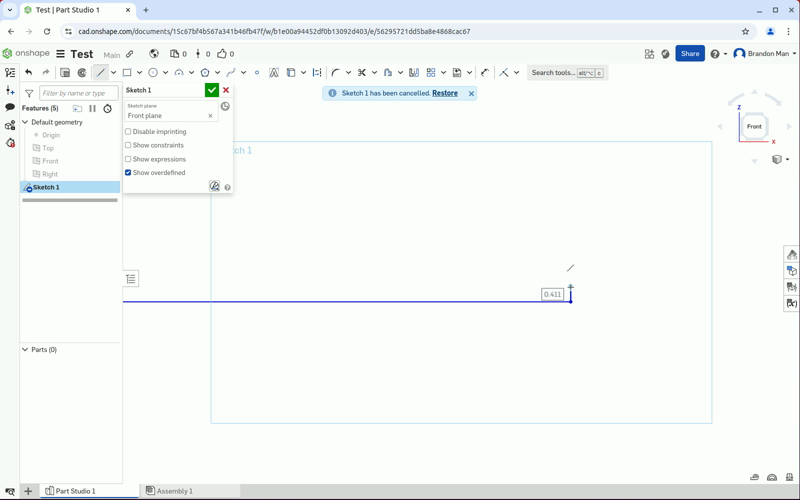
scroll(-6)
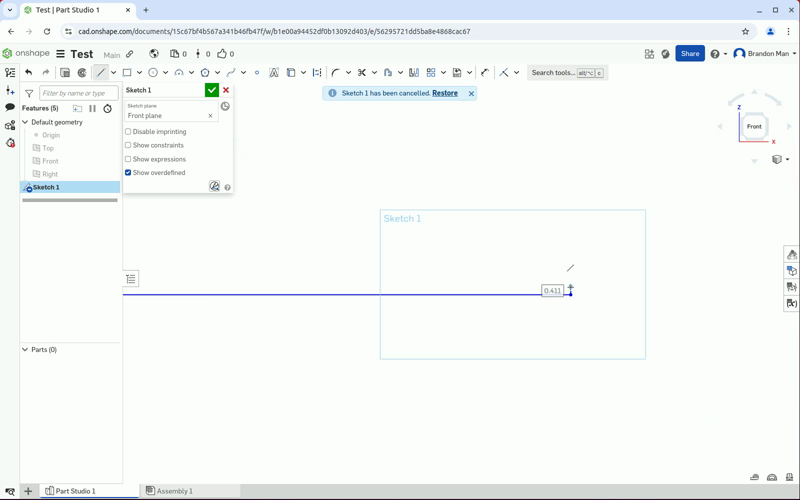
scroll(-6)
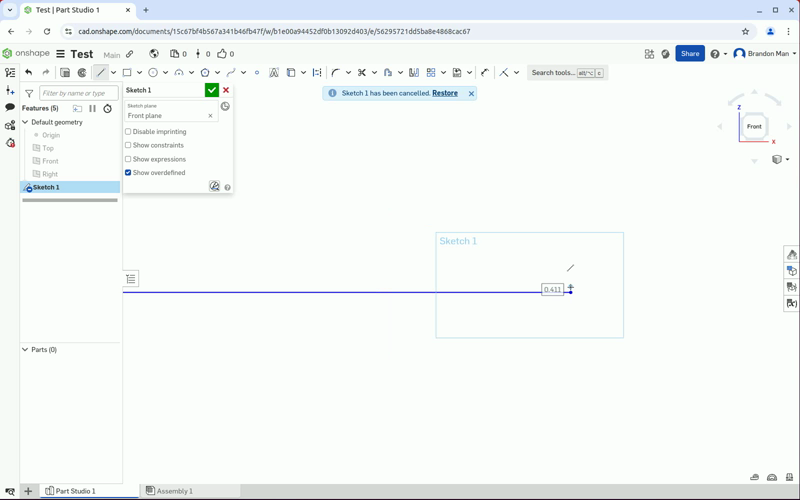
scroll(-6)
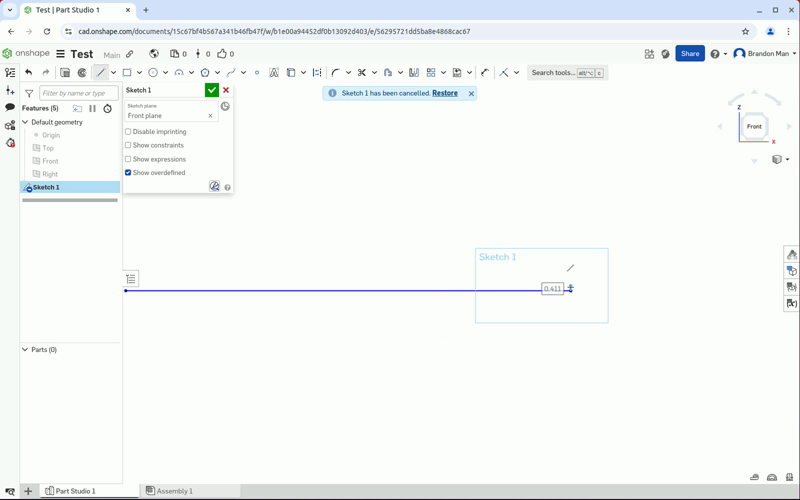
scroll(-6)
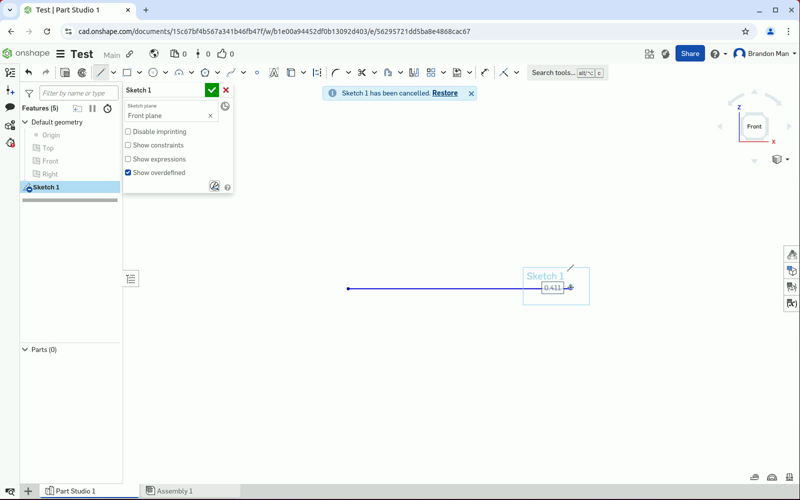
key_up(shift)
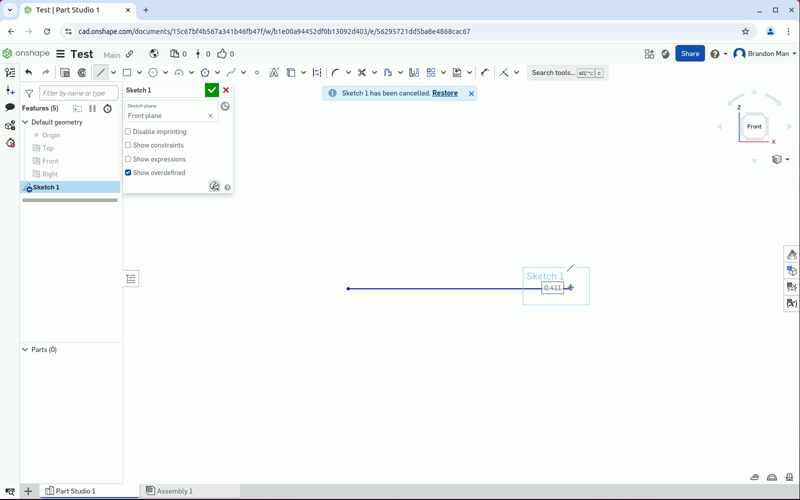
key_down(shift)
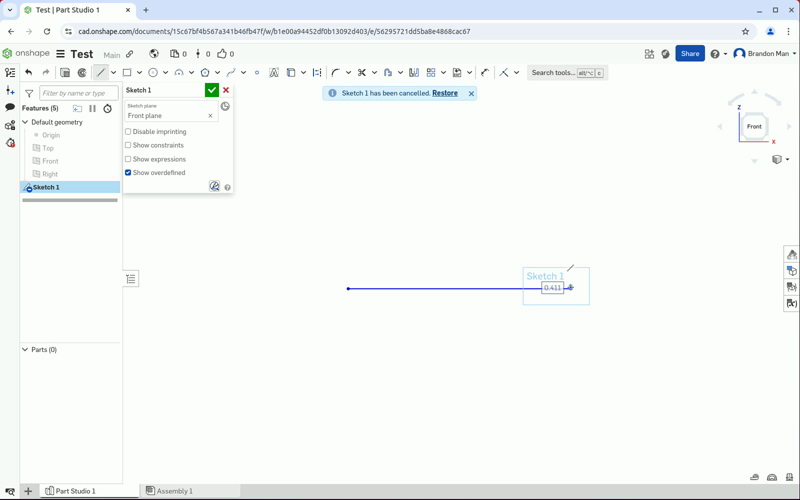
mouse_move(348, 286)
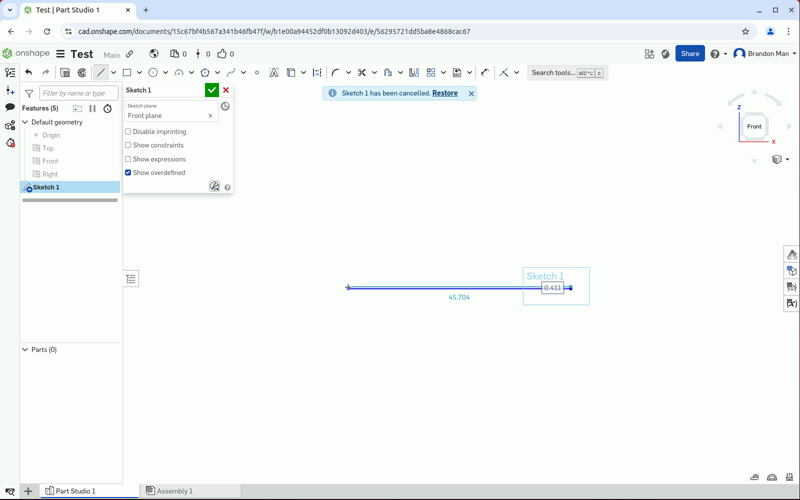
scroll(6)
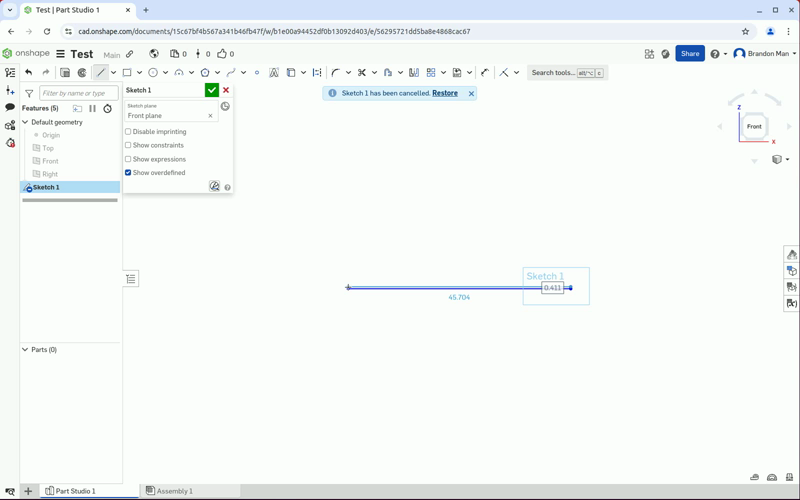
scroll(6)
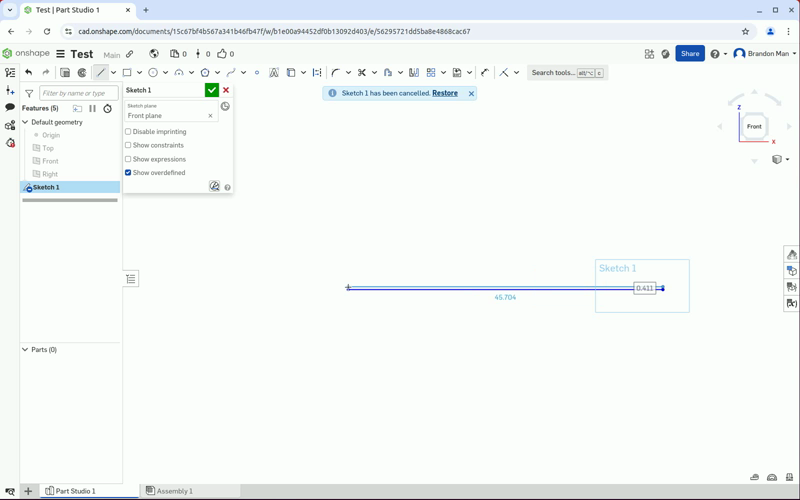
scroll(6)
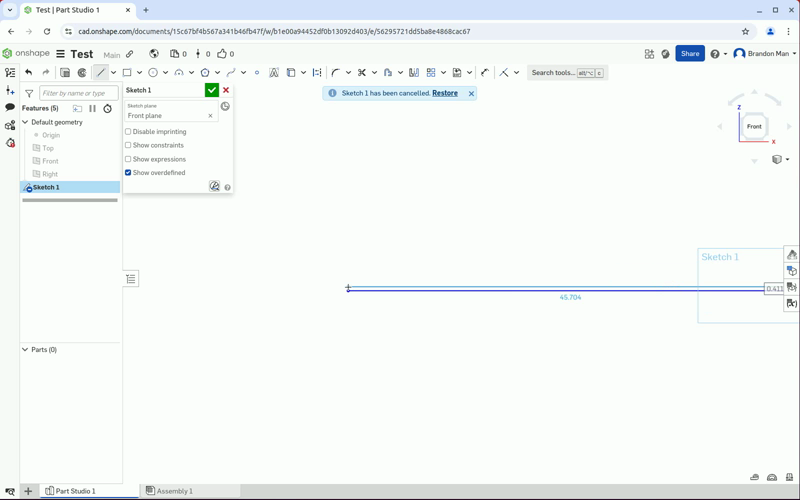
scroll(6)
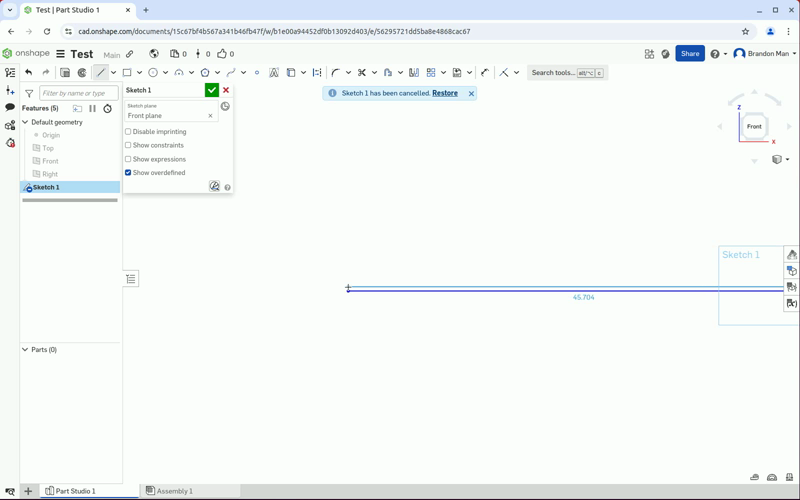
scroll(6)
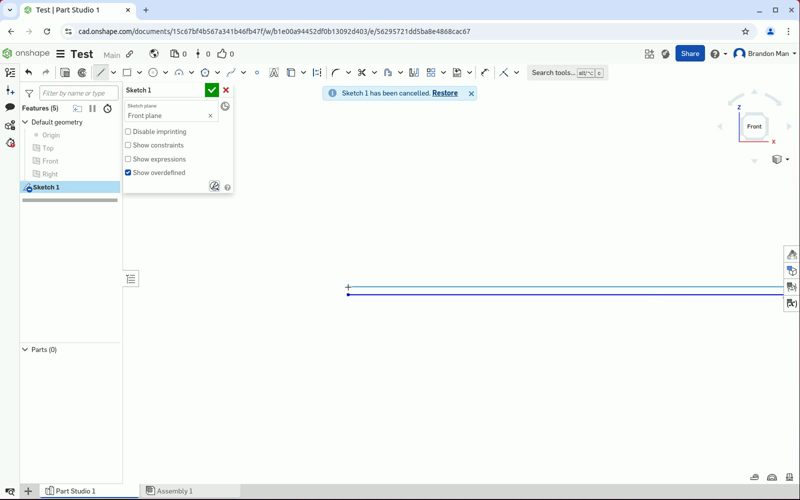
scroll(6)
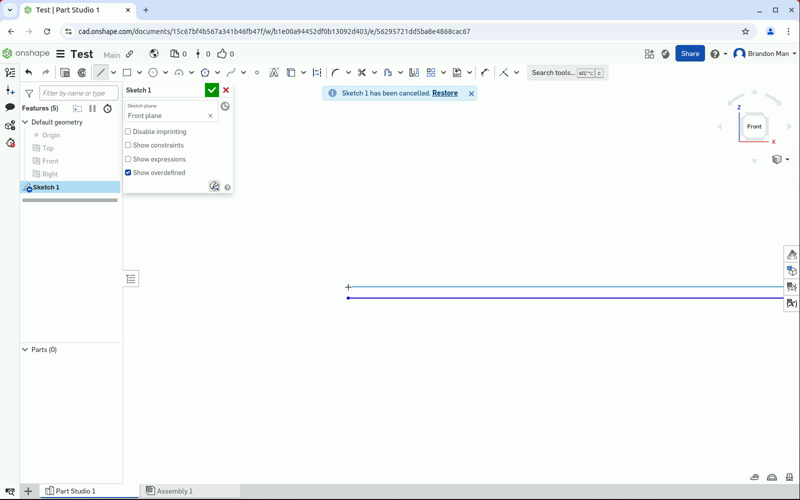
scroll(6)
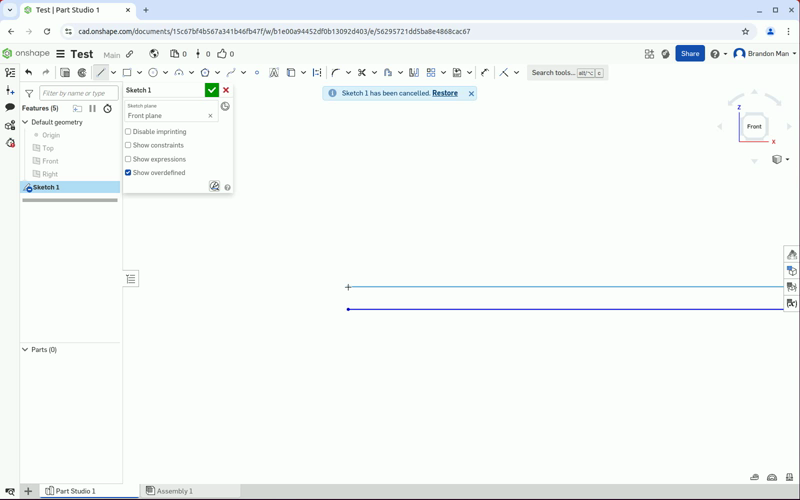
click(348, 286)
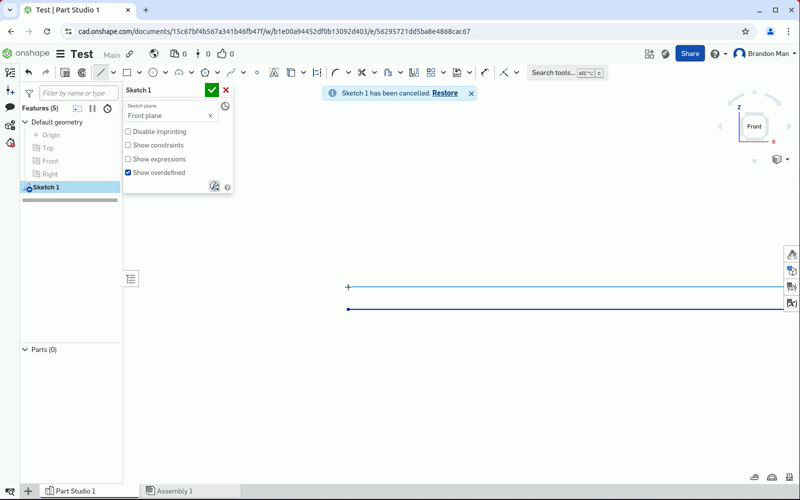
scroll(-6)
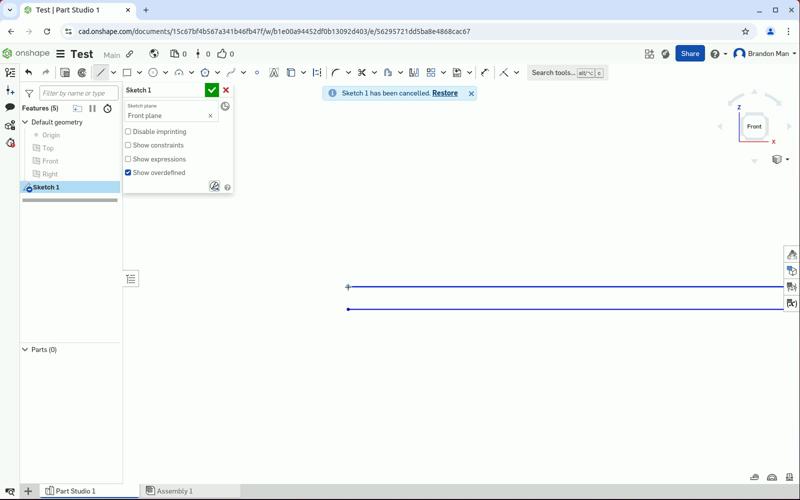
scroll(-6)
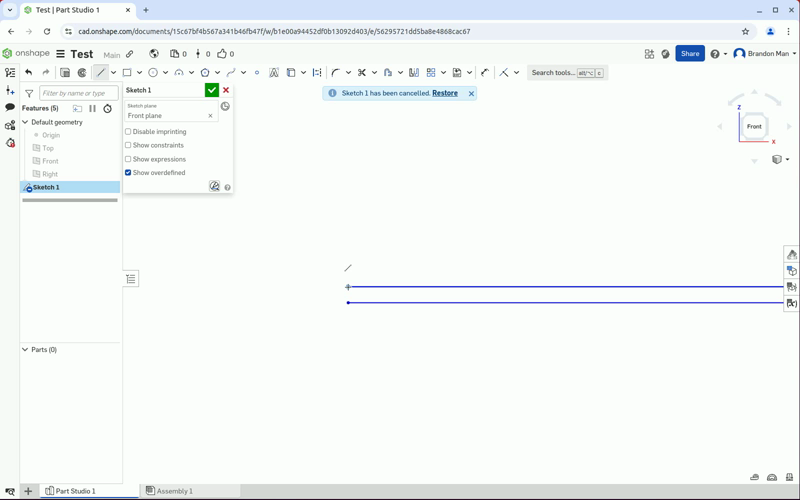
scroll(-6)
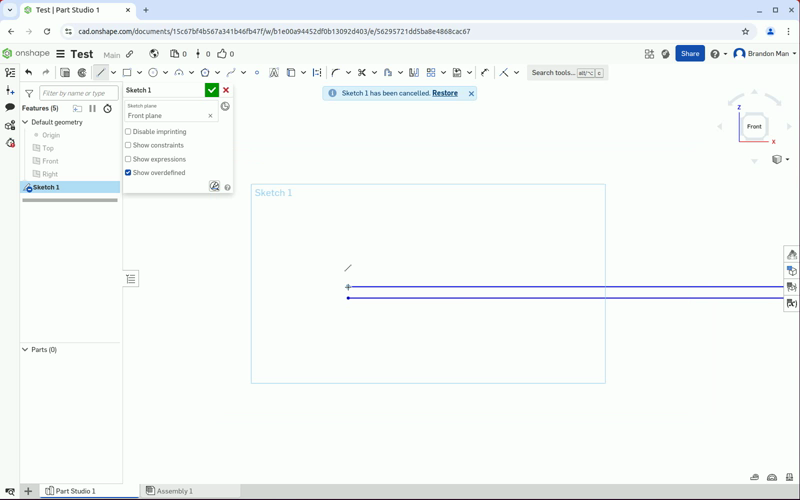
scroll(-6)
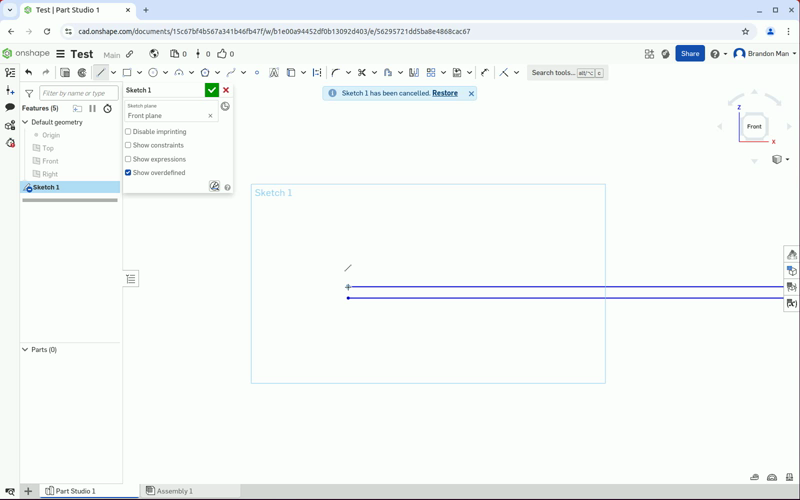
scroll(-6)
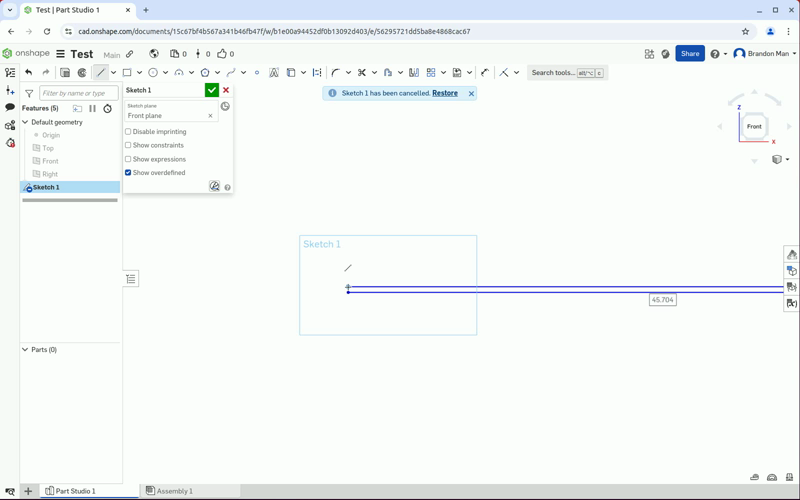
scroll(-6)
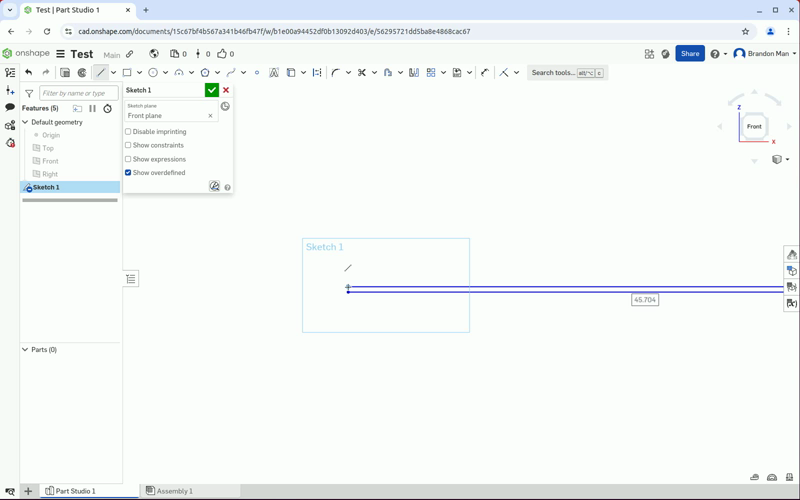
scroll(-6)
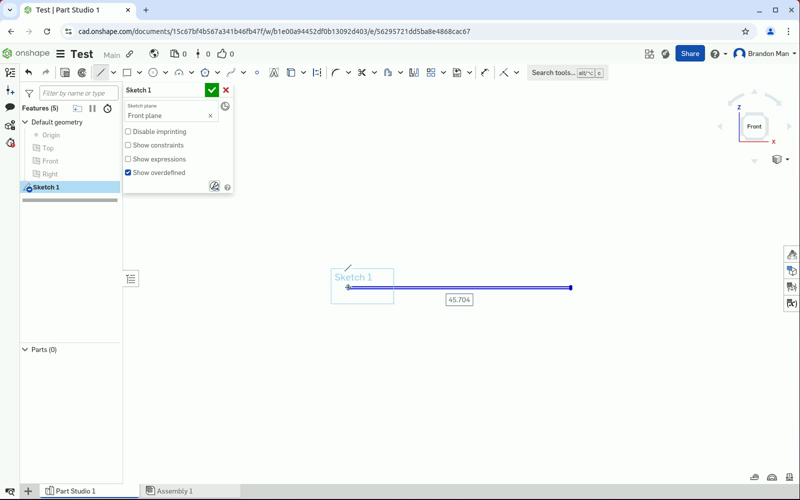
key_up(shift)
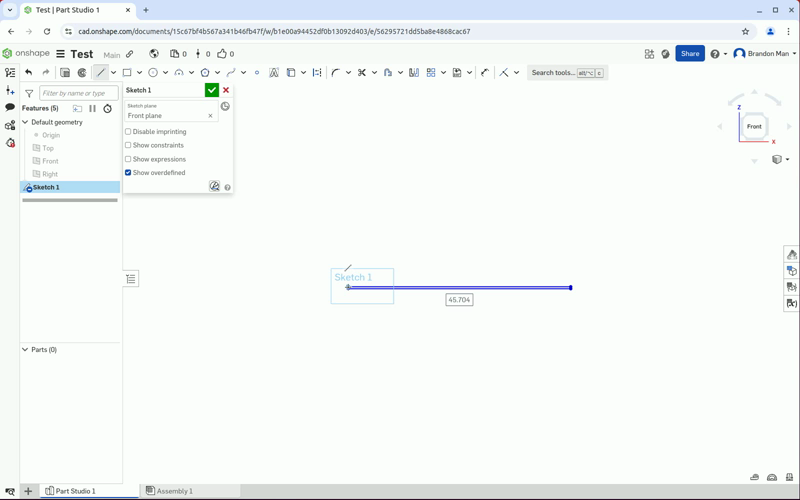
mouse_move(378, 286)
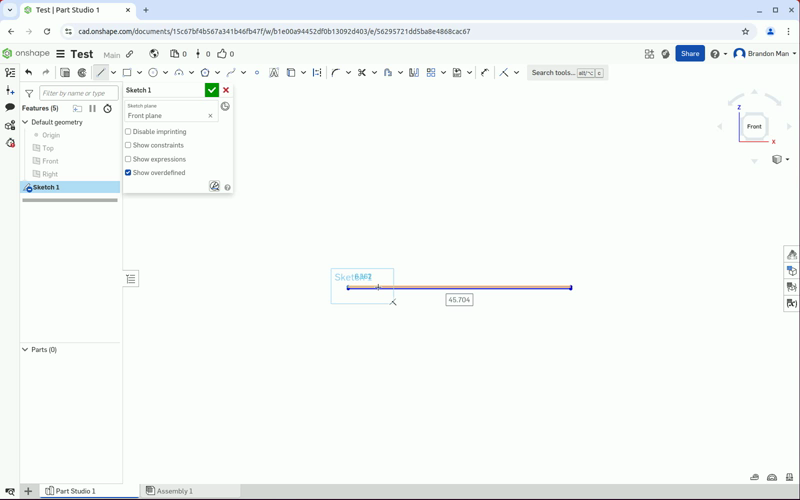
key_down(shift)
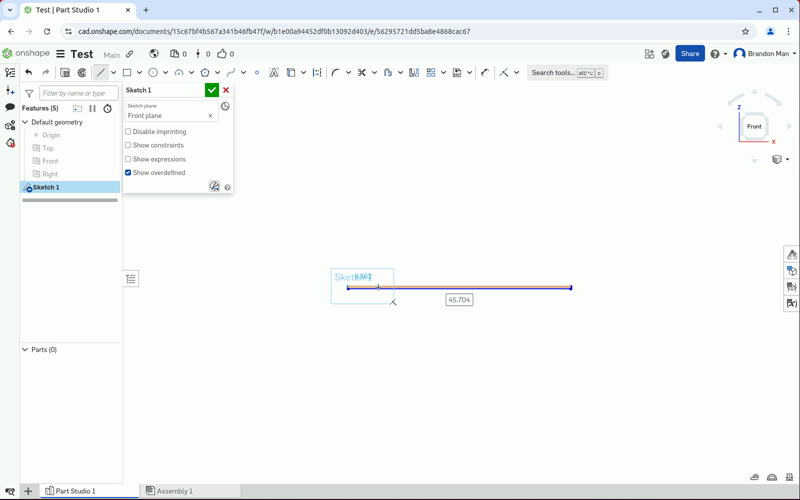
mouse_move(348, 288)
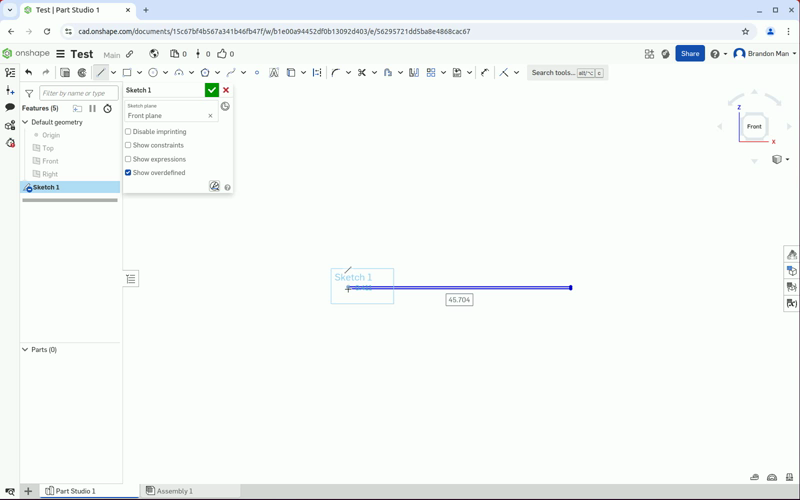
scroll(6)
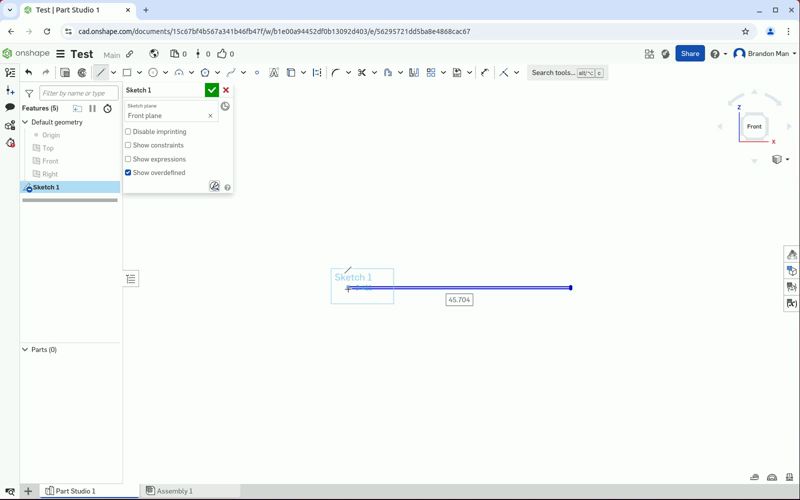
scroll(6)
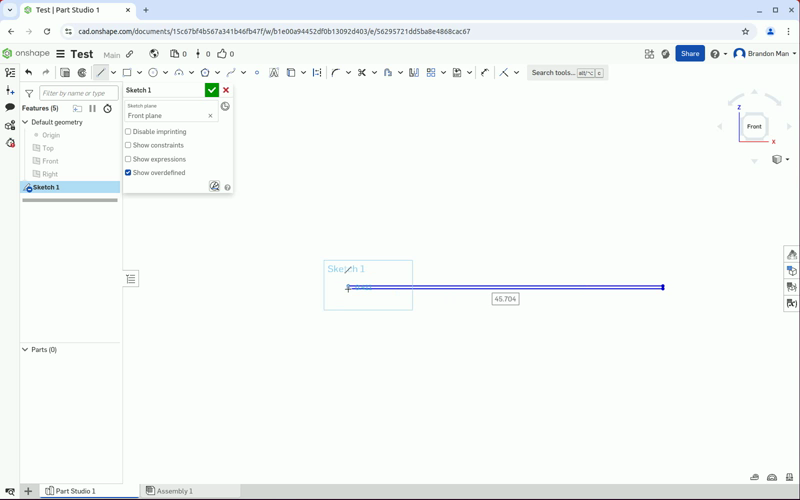
scroll(6)
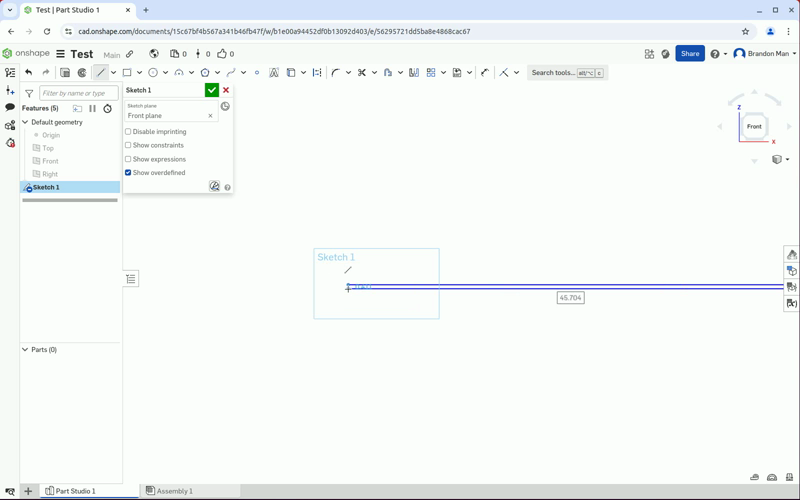
scroll(6)
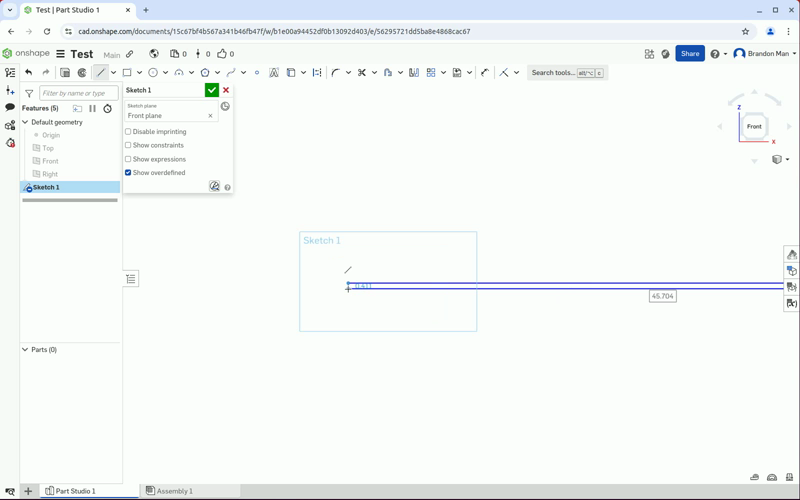
scroll(6)
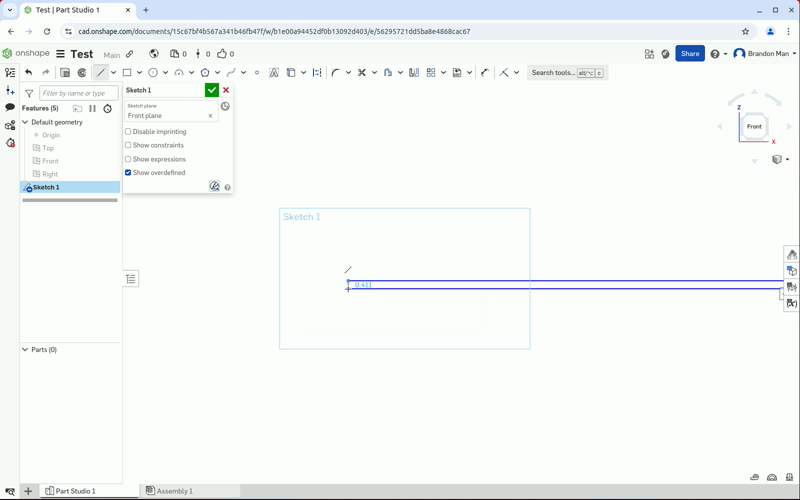
scroll(6)
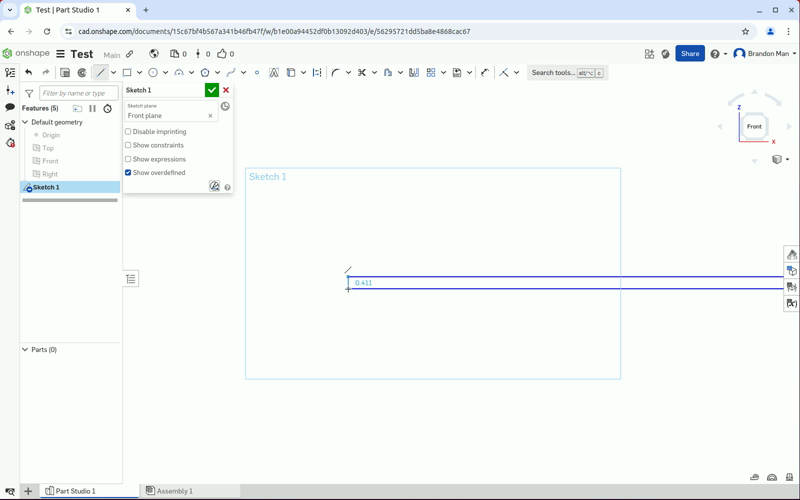
scroll(6)
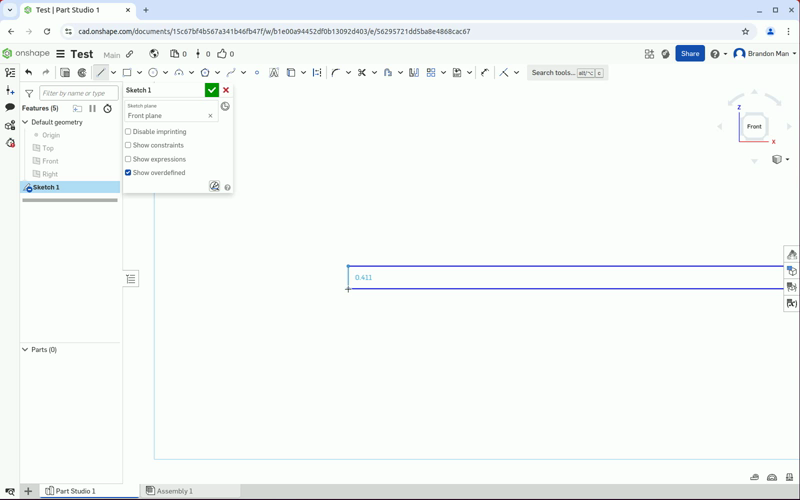
key_up(shift)
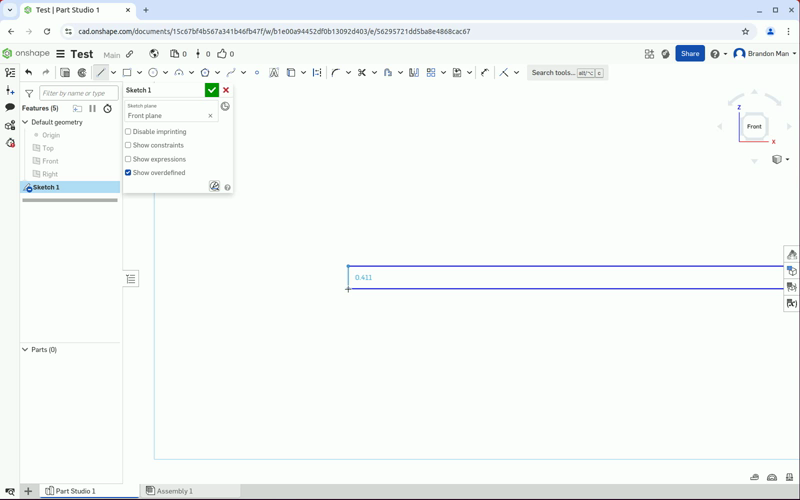
click(348, 288)
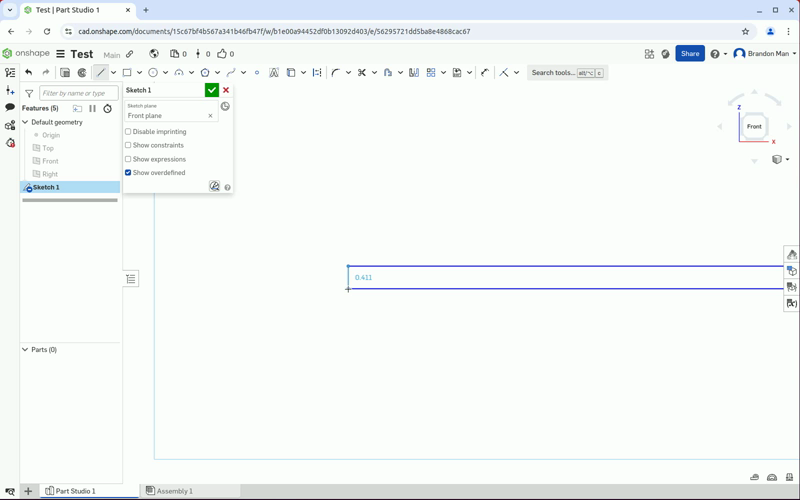
scroll(-6)
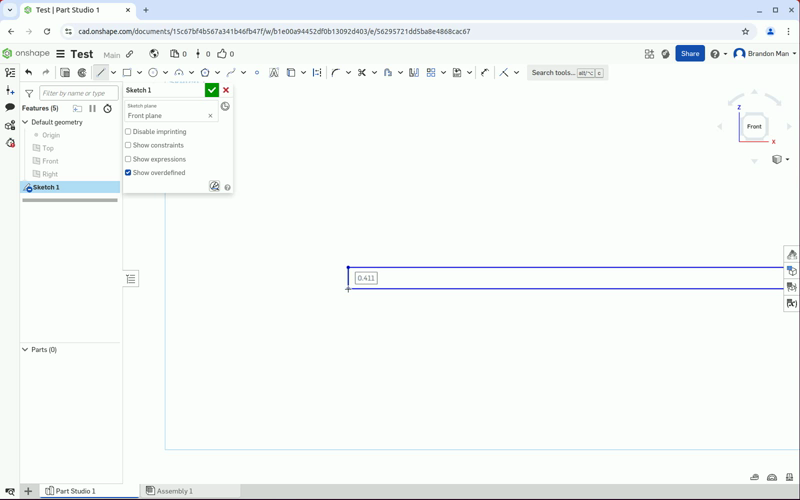
scroll(-6)
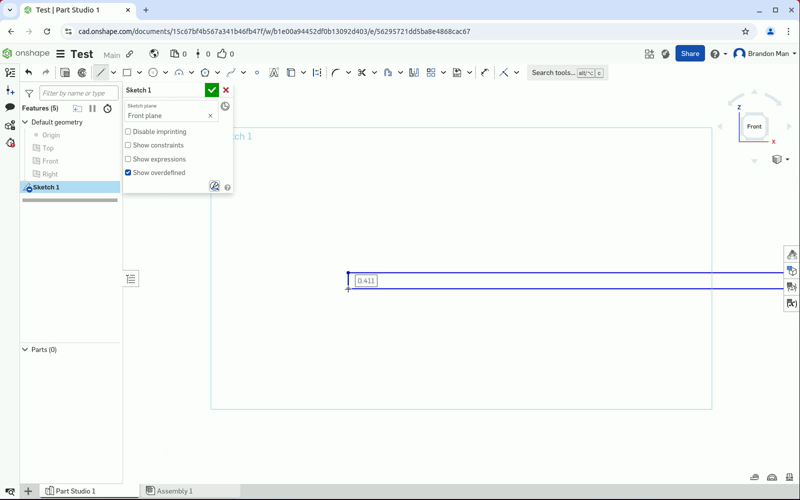
scroll(-6)
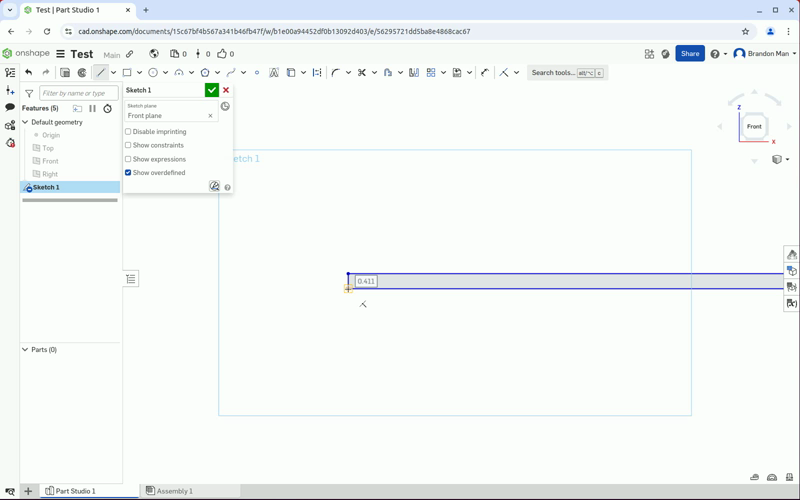
scroll(-6)
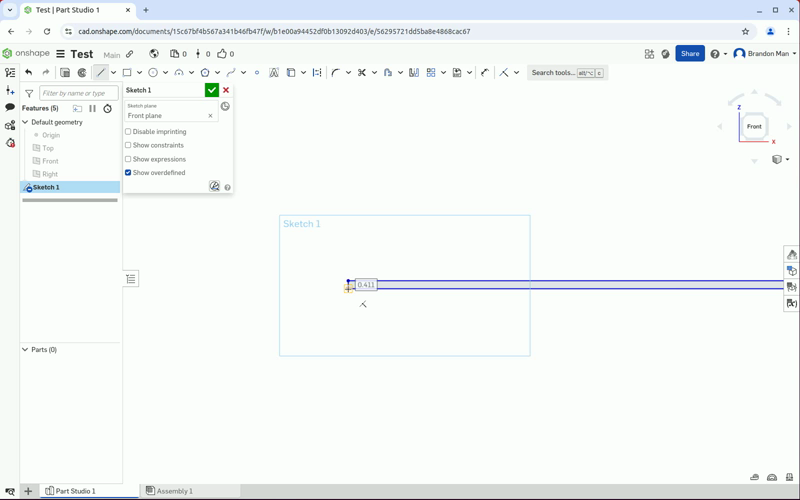
scroll(-6)
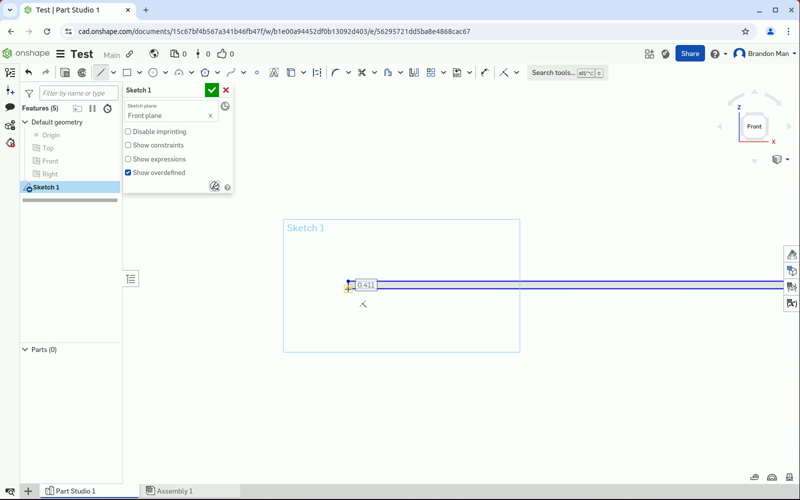
scroll(-6)
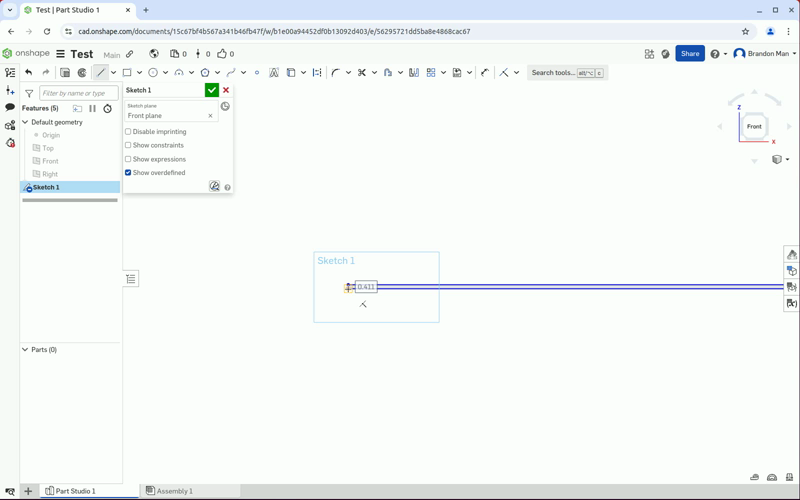
scroll(-6)
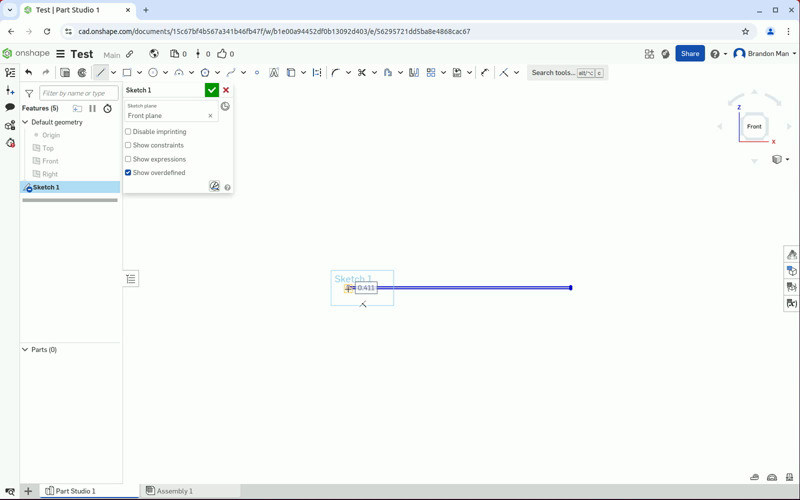
key(esc)
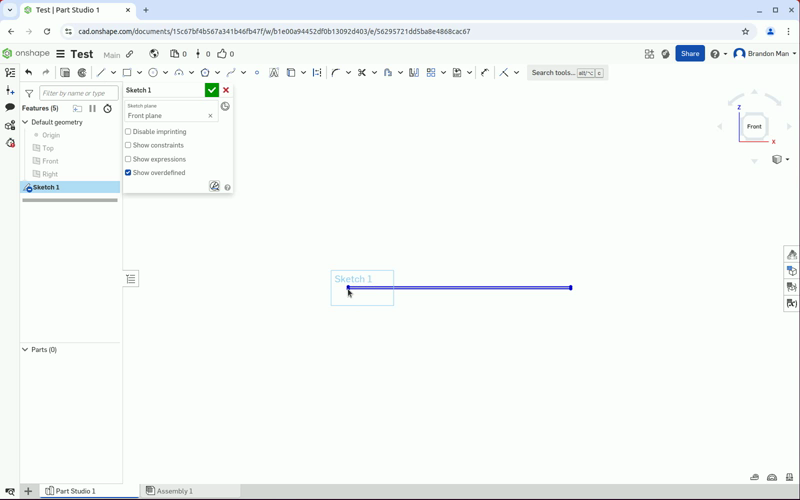
mouse_move(380, 288)
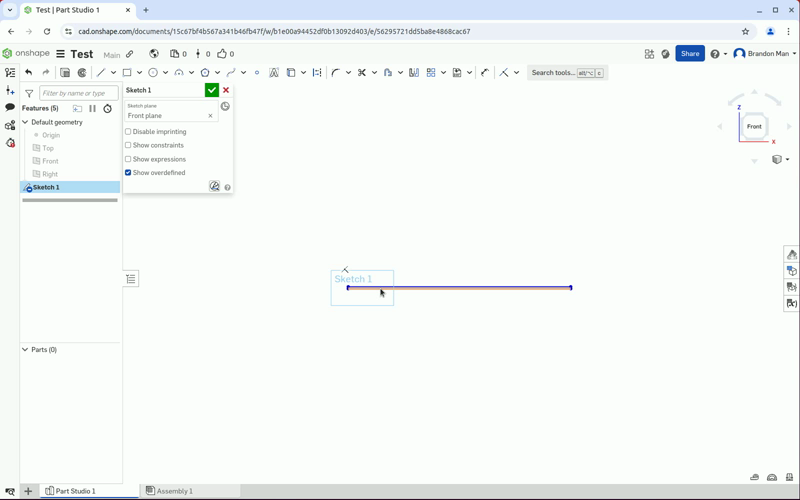
scroll(6)
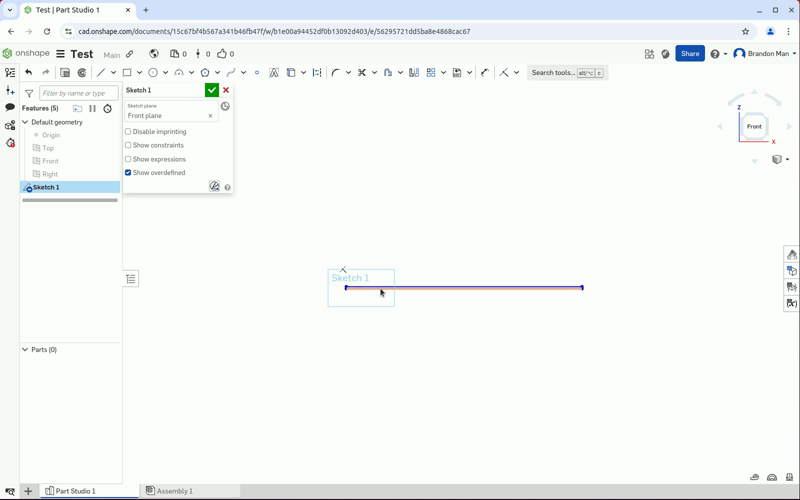
scroll(6)
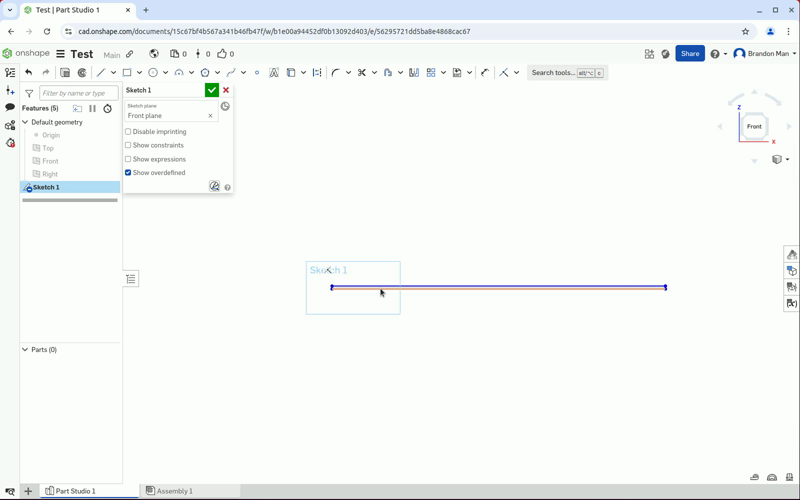
scroll(6)
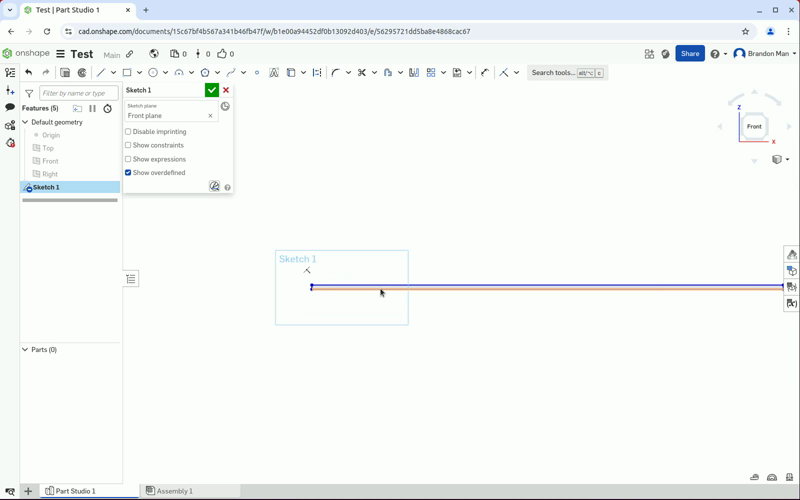
scroll(6)
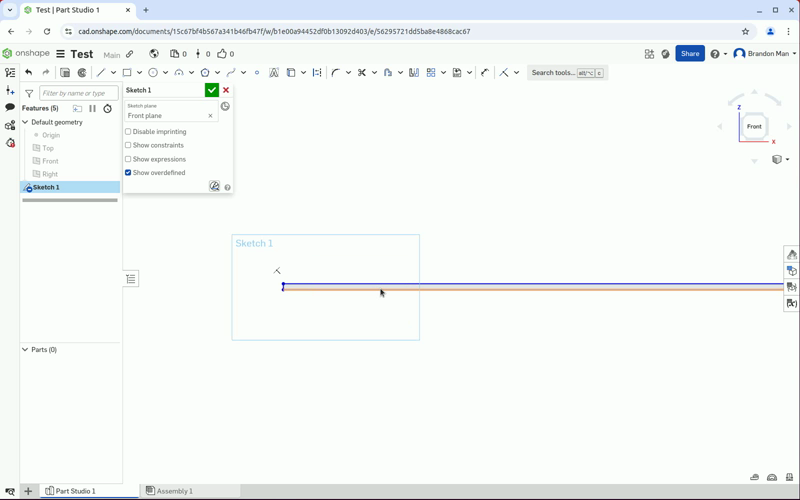
scroll(6)
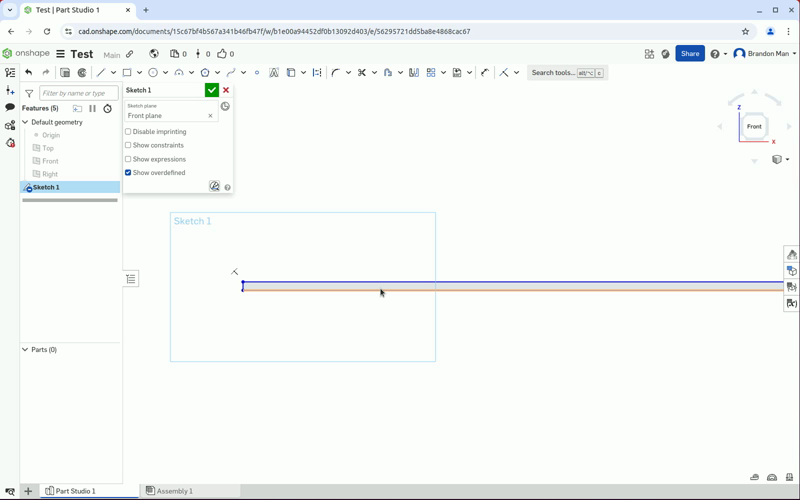
scroll(6)
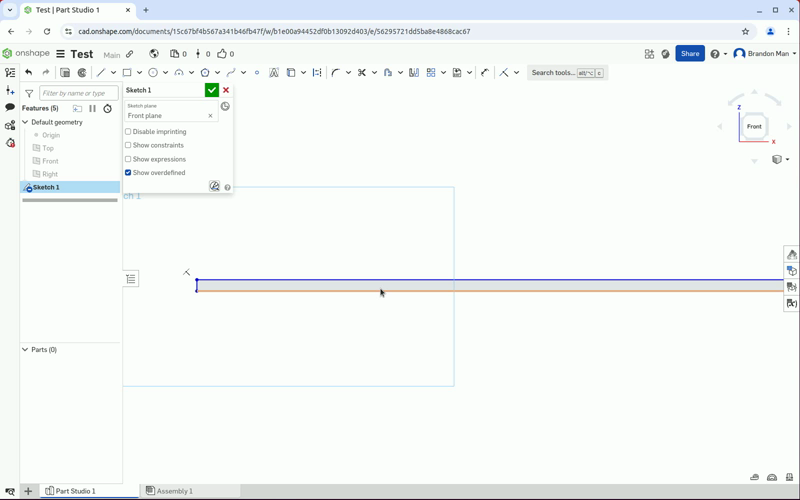
scroll(6)
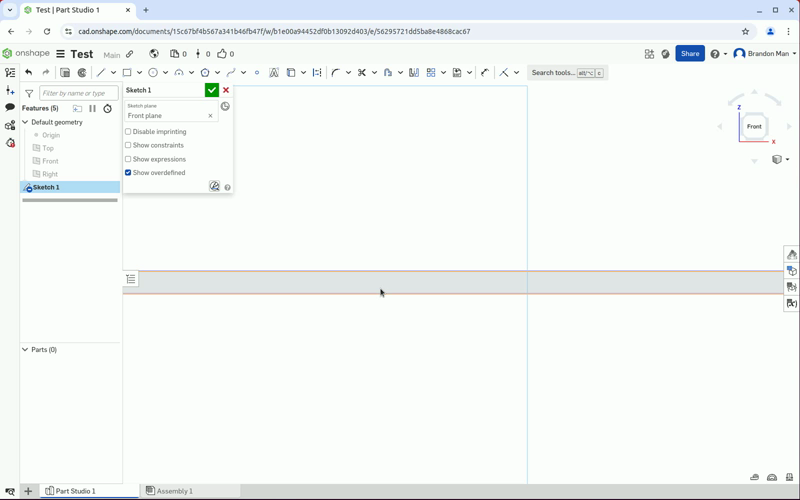
click(380, 288)
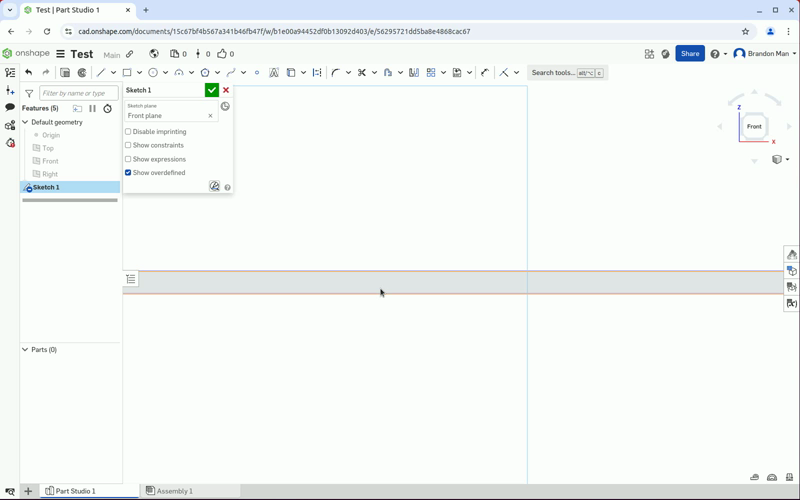
scroll(-6)
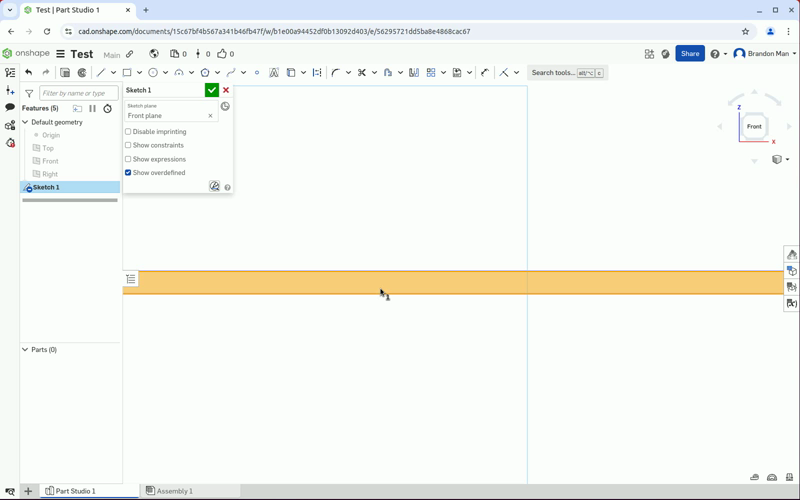
scroll(-6)
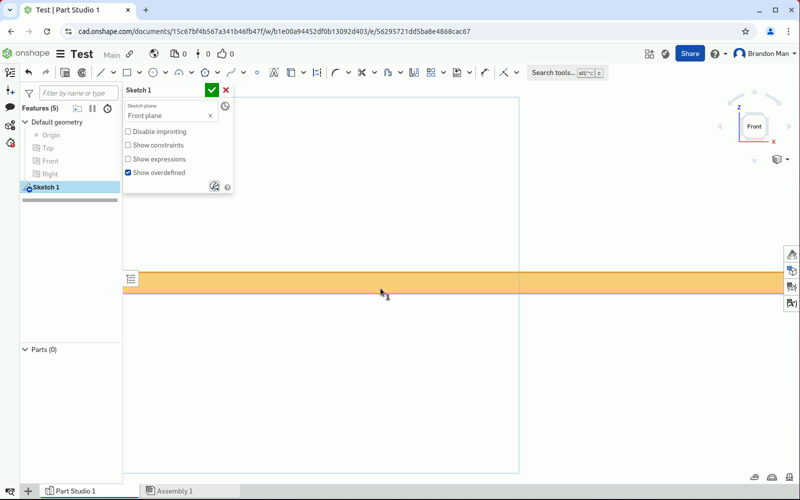
scroll(-6)
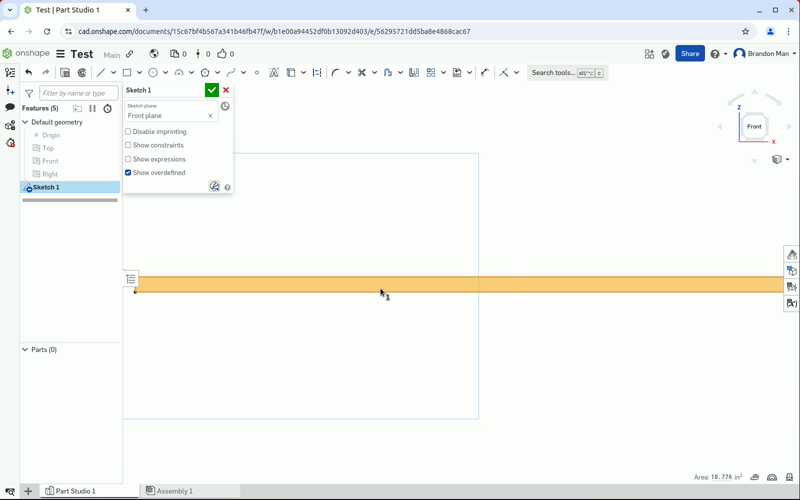
scroll(-6)
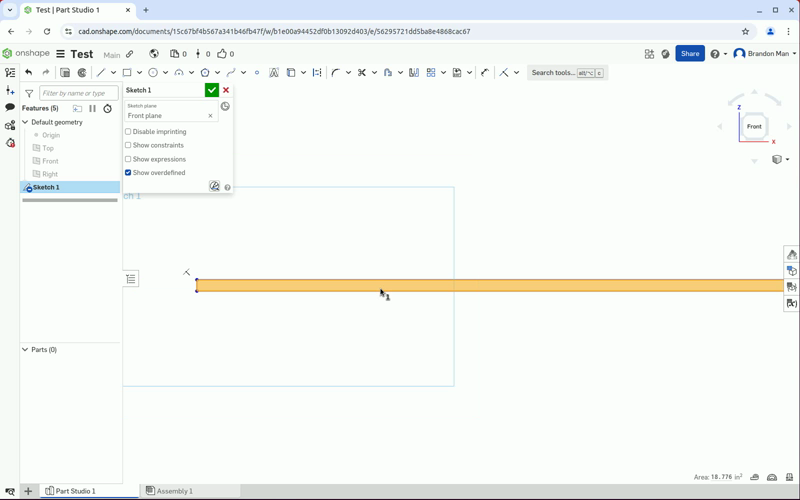
scroll(-6)
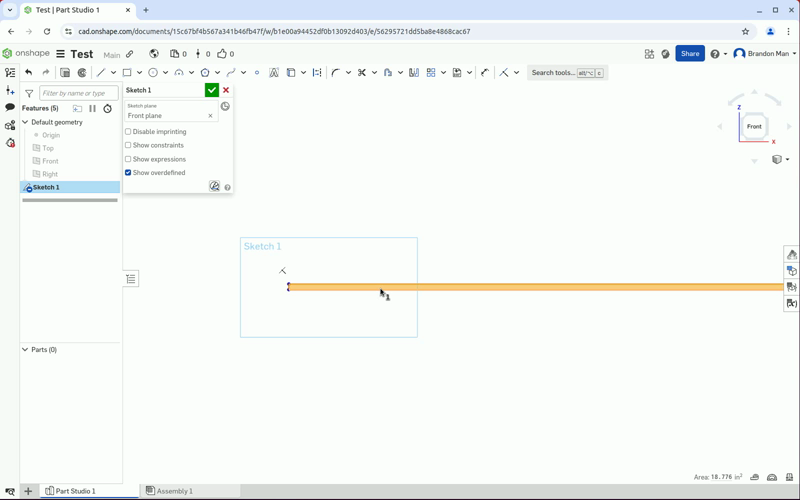
scroll(-6)
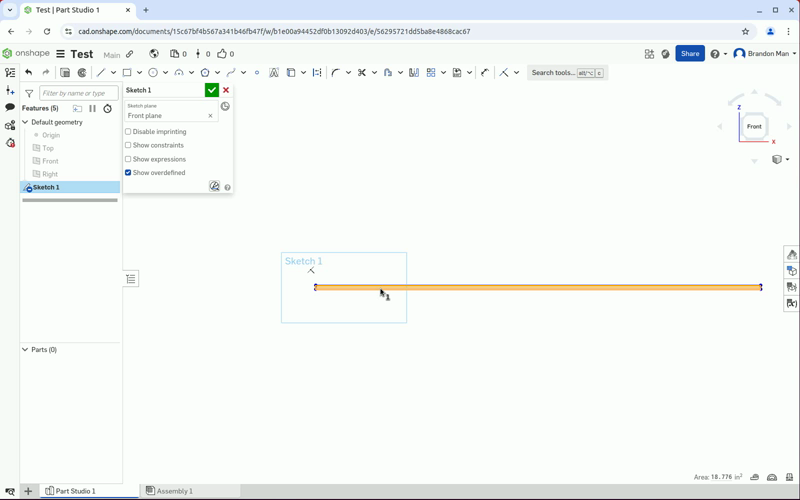
scroll(-6)
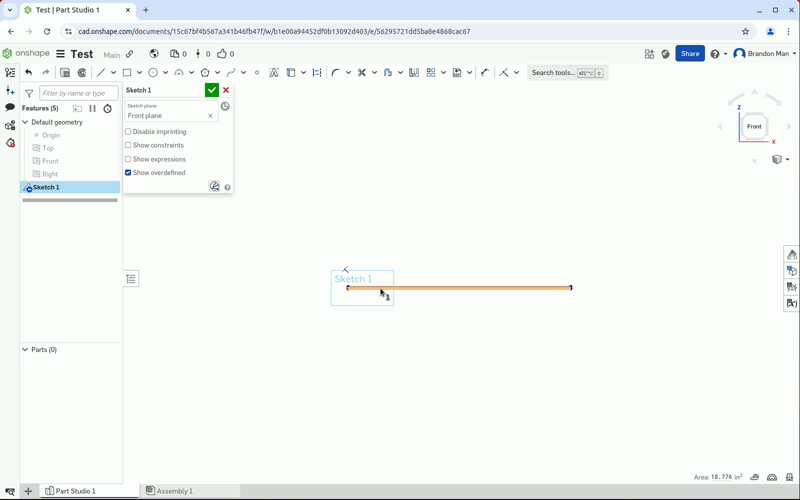
mouse_move(73, 352)
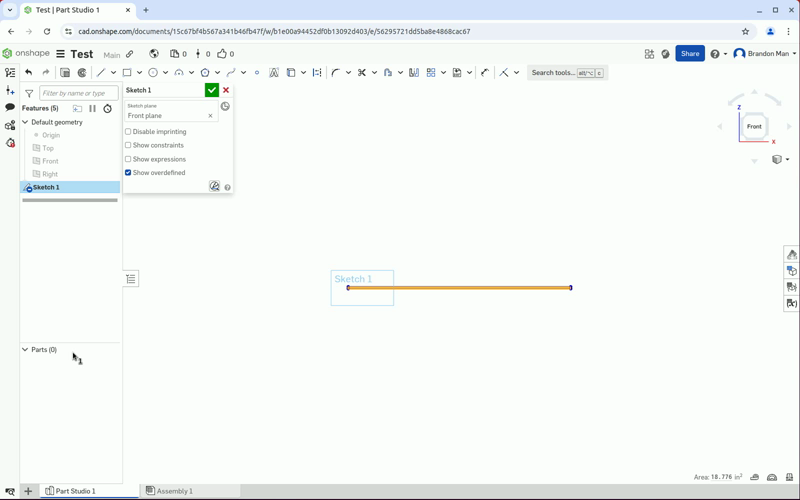
key(shift+y)
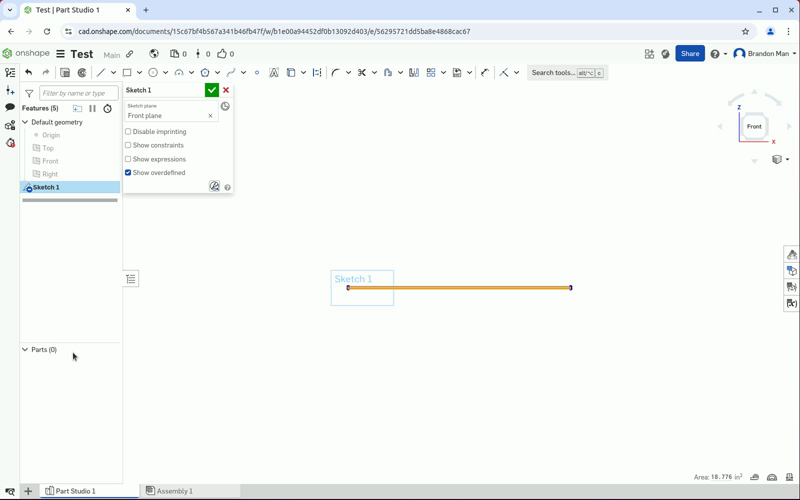
key(shift+e)
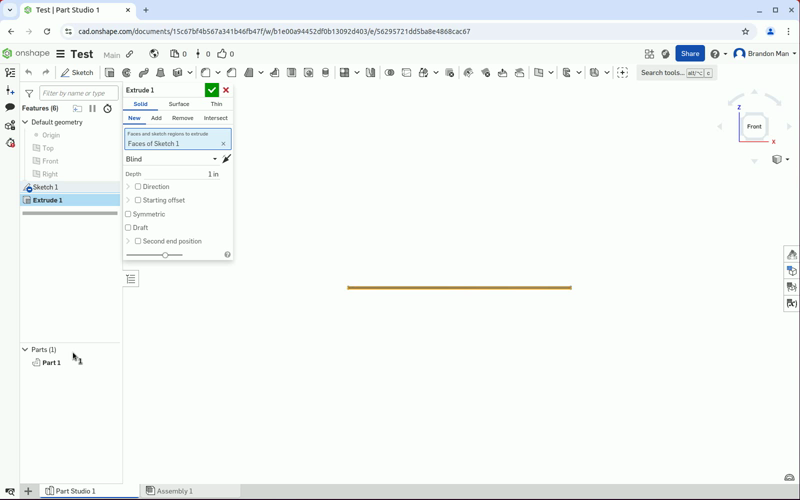
mouse_move(143, 106)
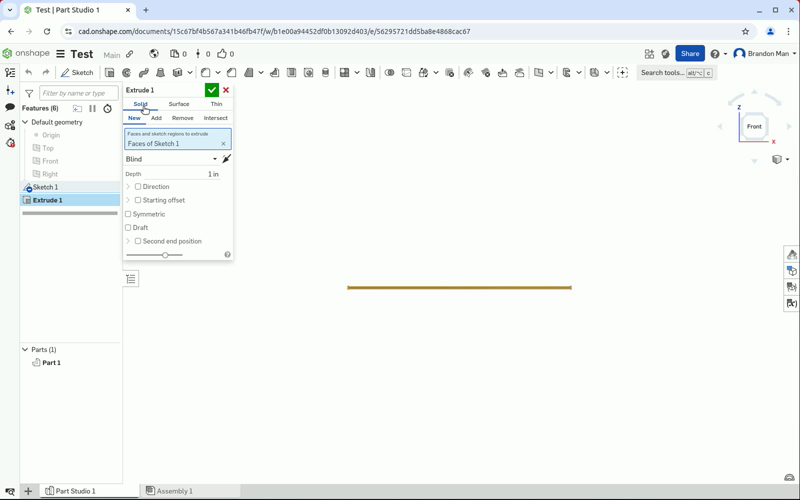
click(143, 106)
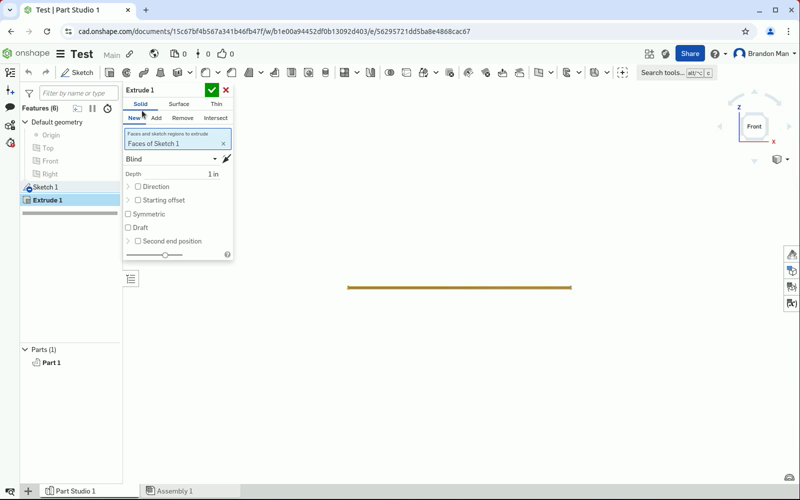
mouse_move(137, 120)
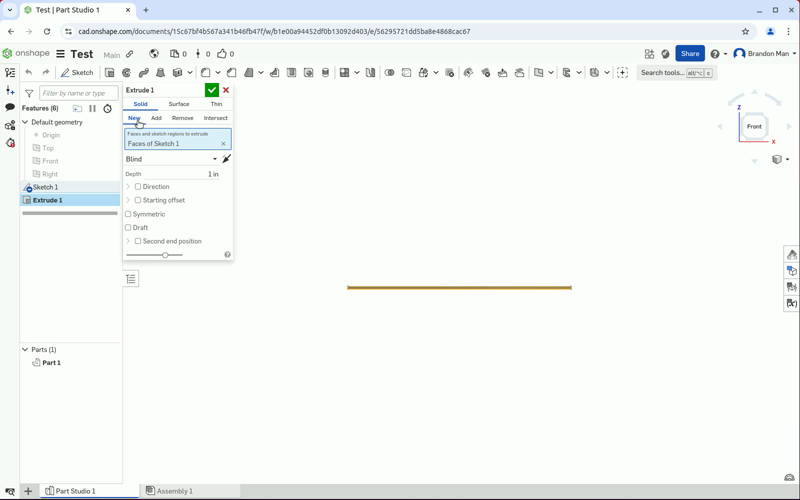
click(137, 120)
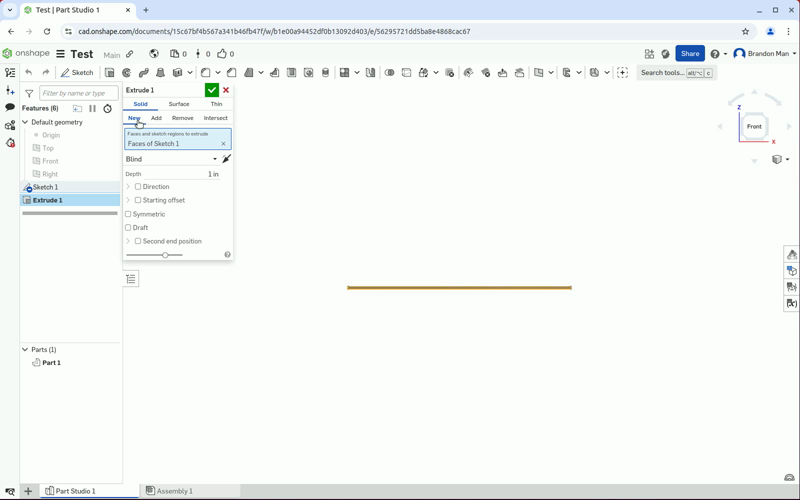
key(tab, 4)
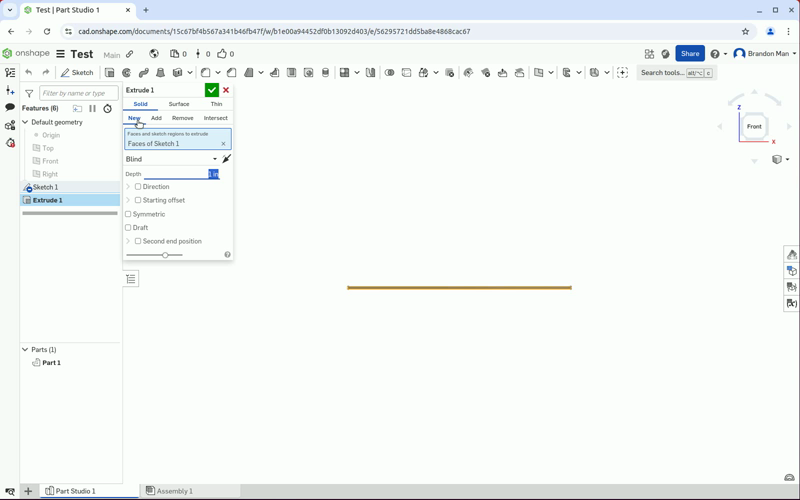
text(0.482)
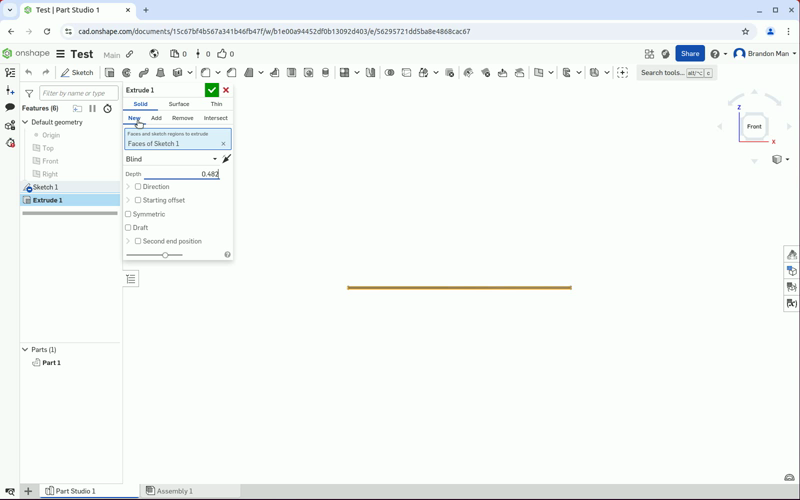
key(tab, 3)
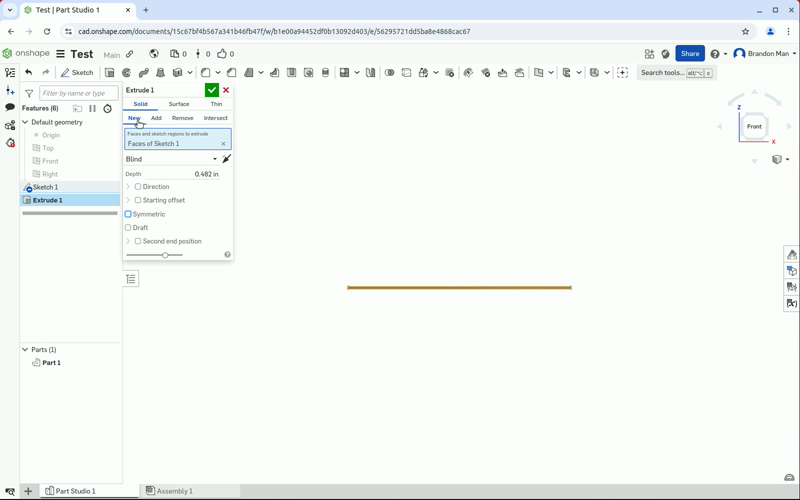
key(space)
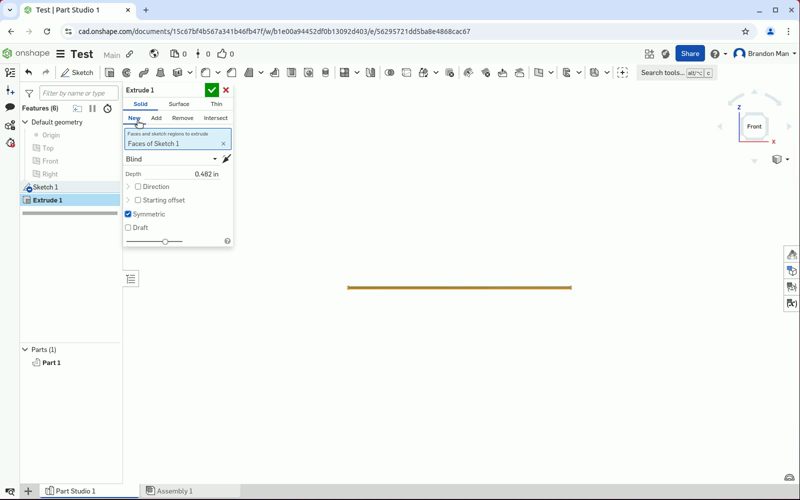
key(enter)
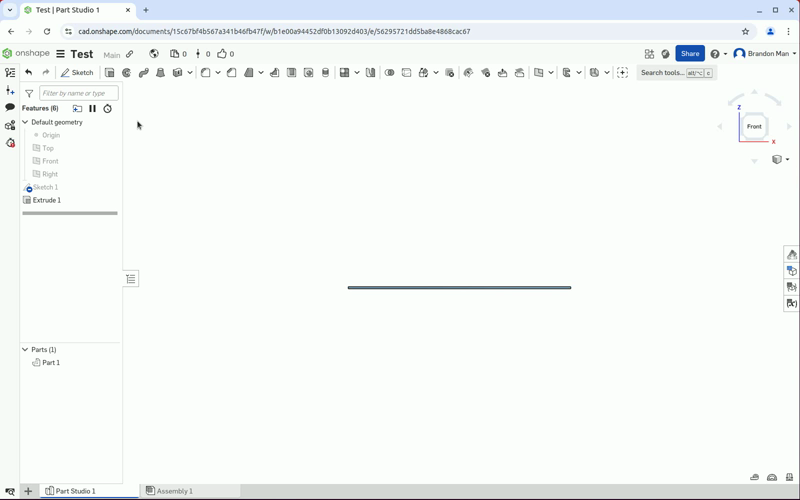
key(shift+h)
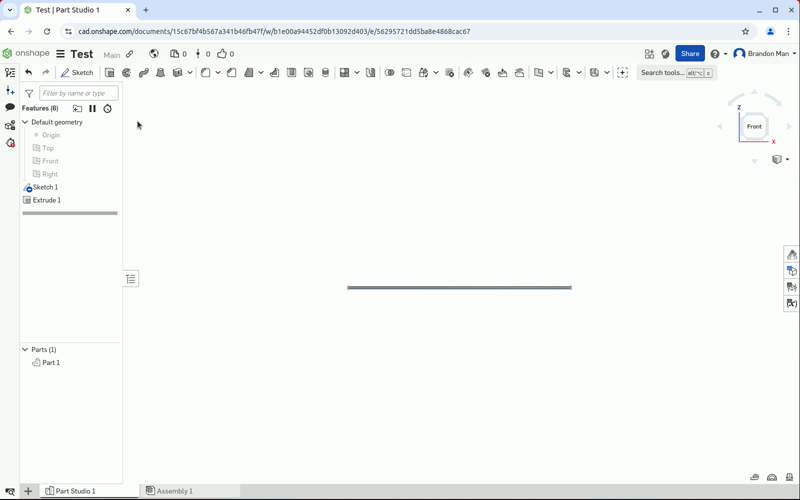
key(shift+h)
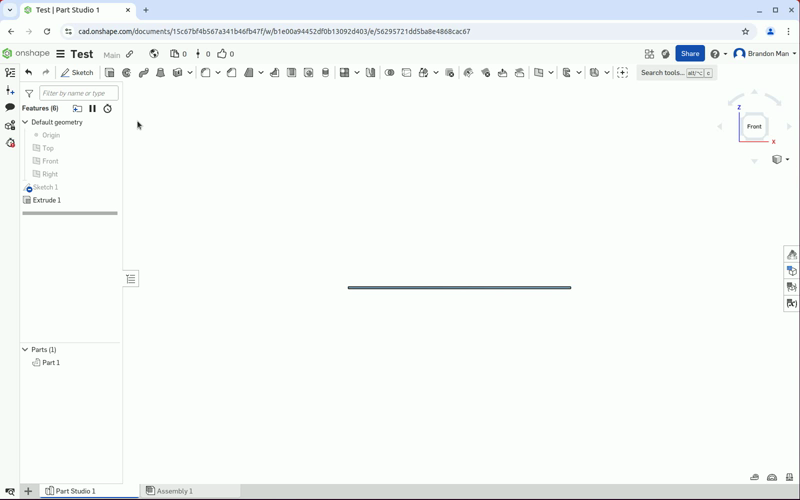
mouse_move(73, 189)
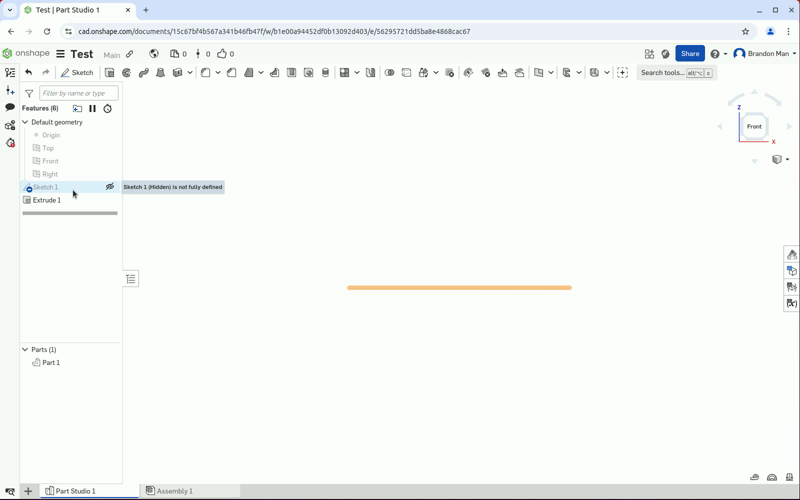
click(73, 189)
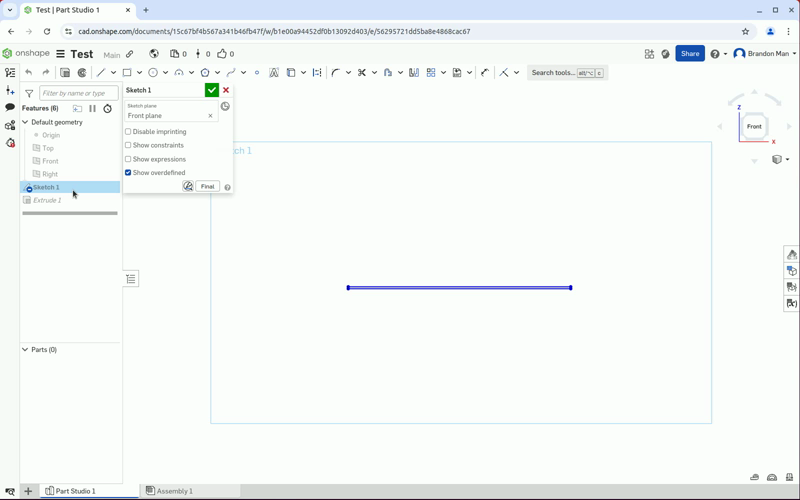
mouse_move(229, 92)
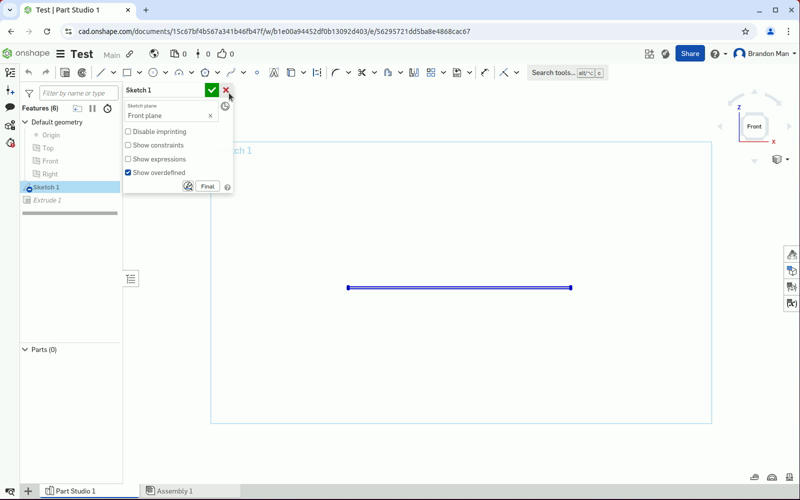
click(229, 92)
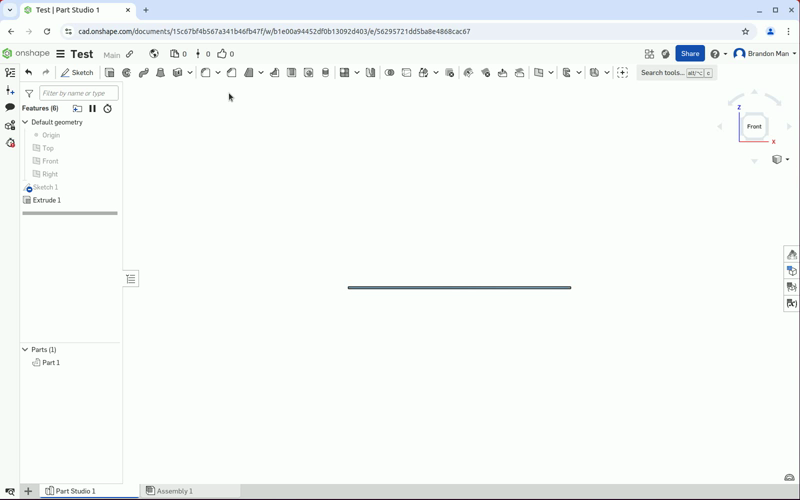
mouse_move(73, 352)
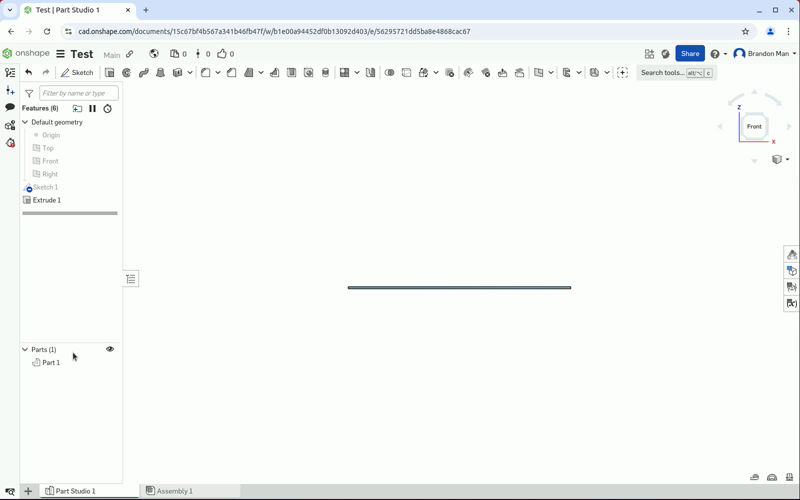
key(y)
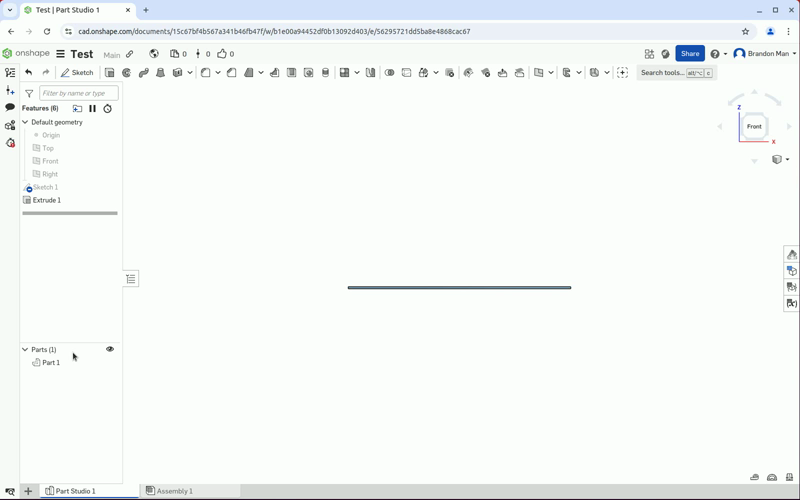
key(shift+p)
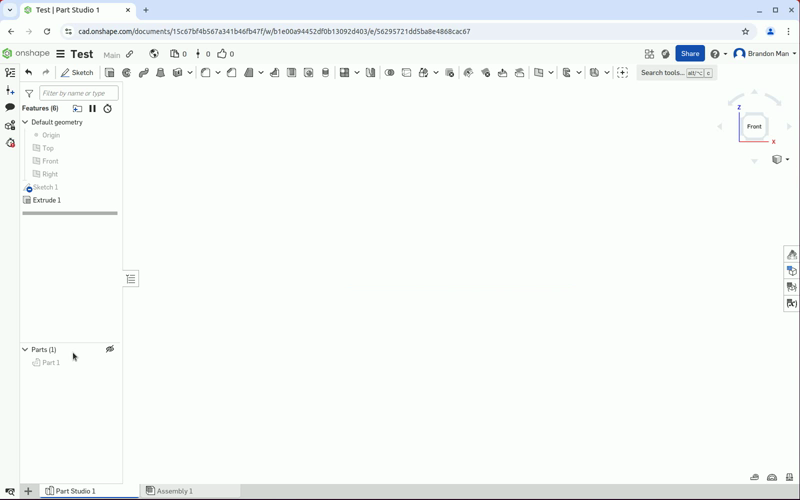
key(space)
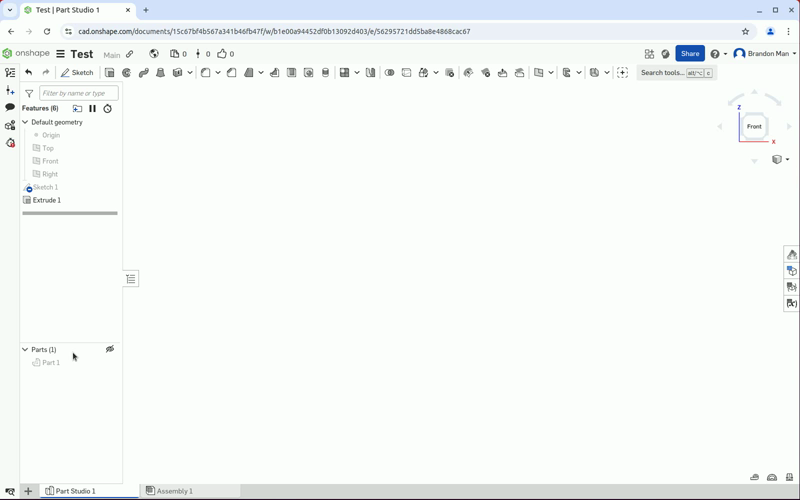
key_down(shift)
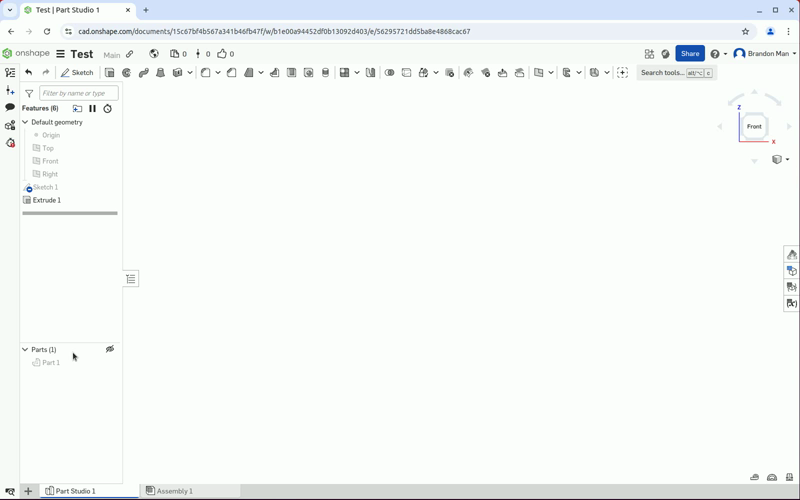
key(left)
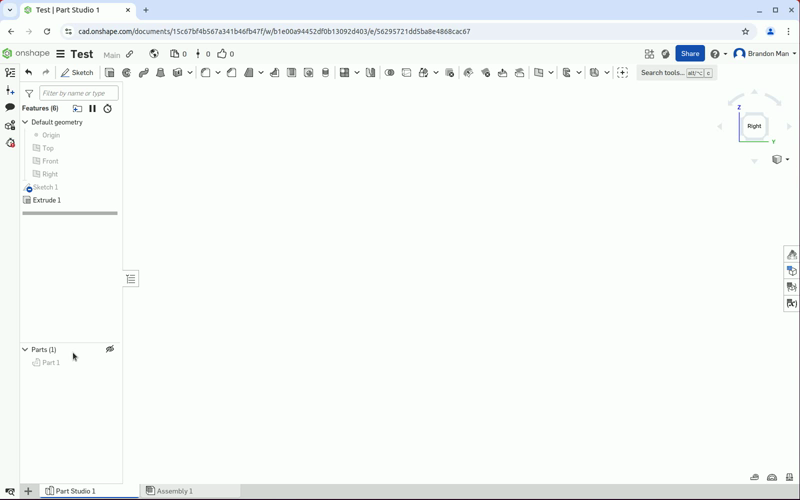
key_up(shift)
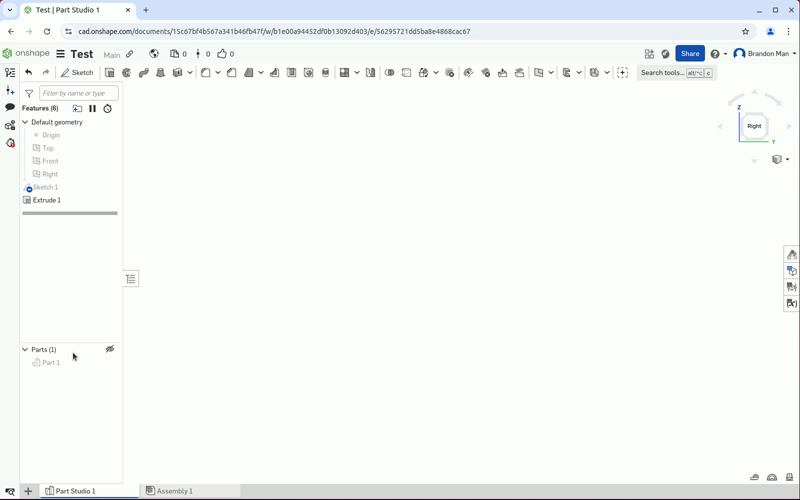
mouse_move(73, 352)
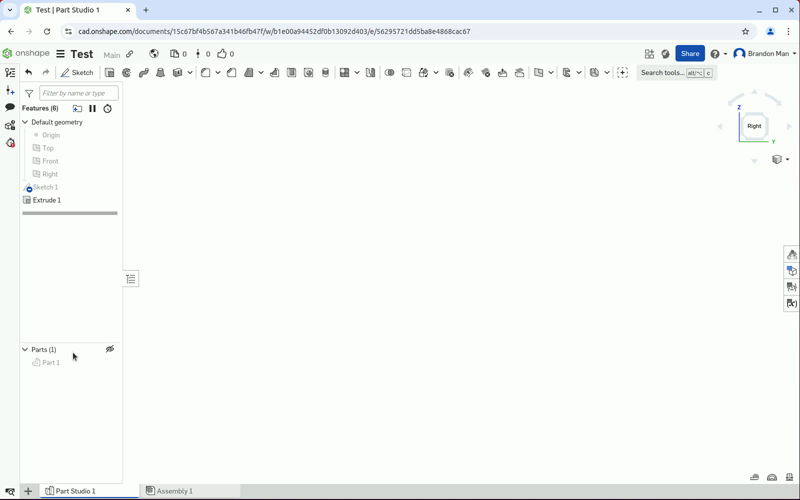
key(shift+y)
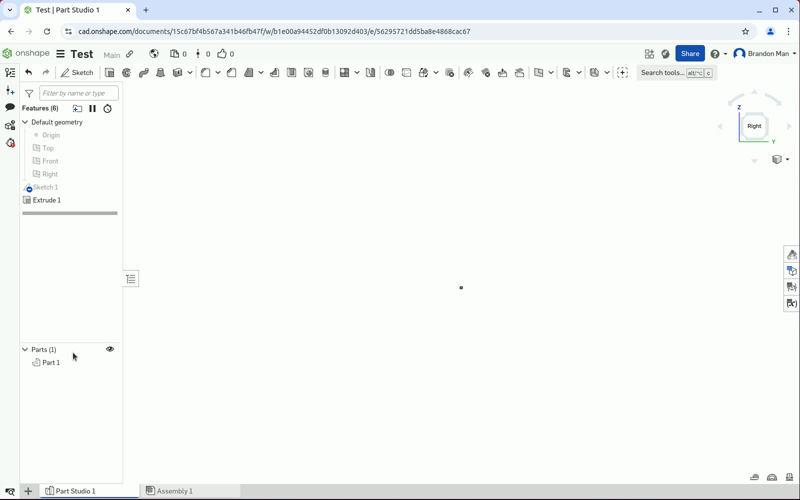
mouse_move(541, 75)
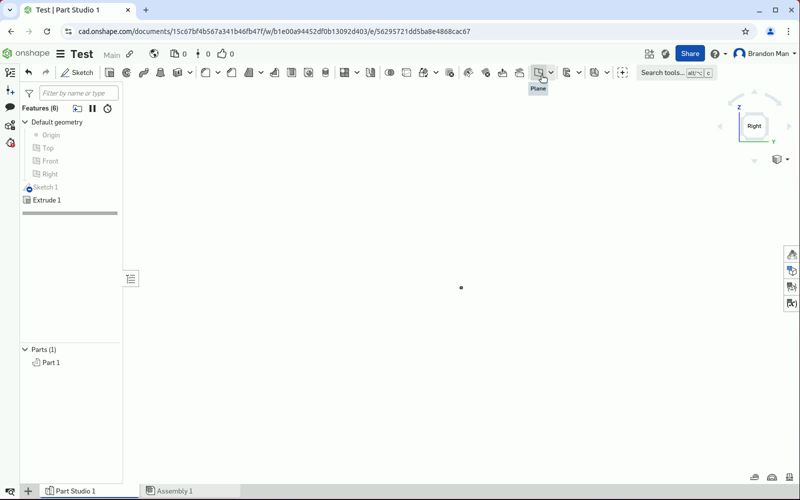
click(541, 75)
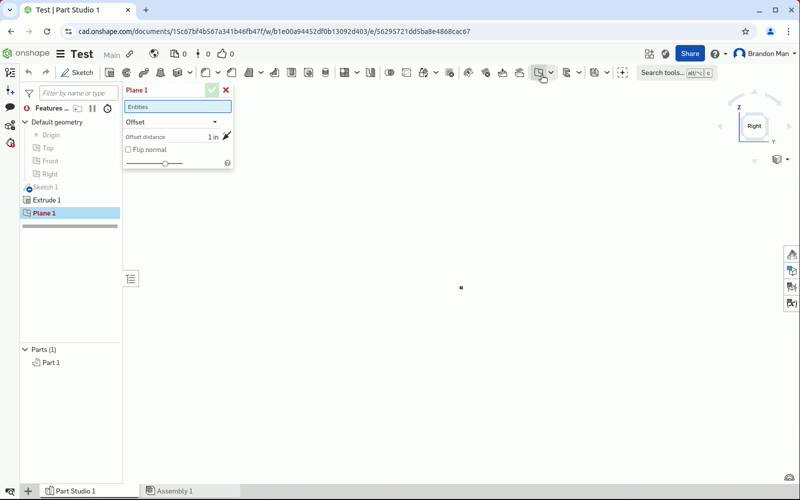
mouse_move(73, 176)
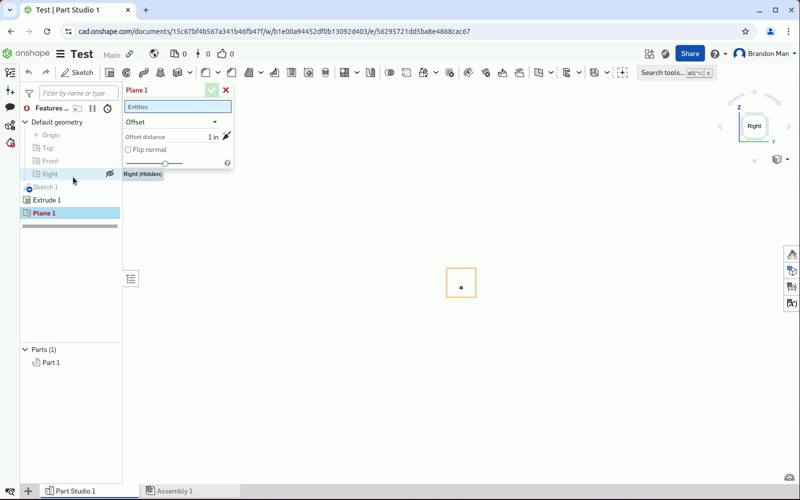
click(73, 176)
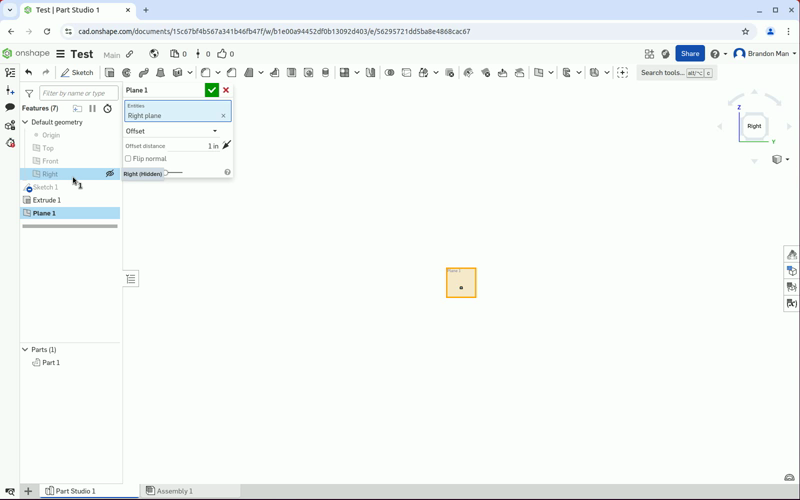
key(tab, 2)
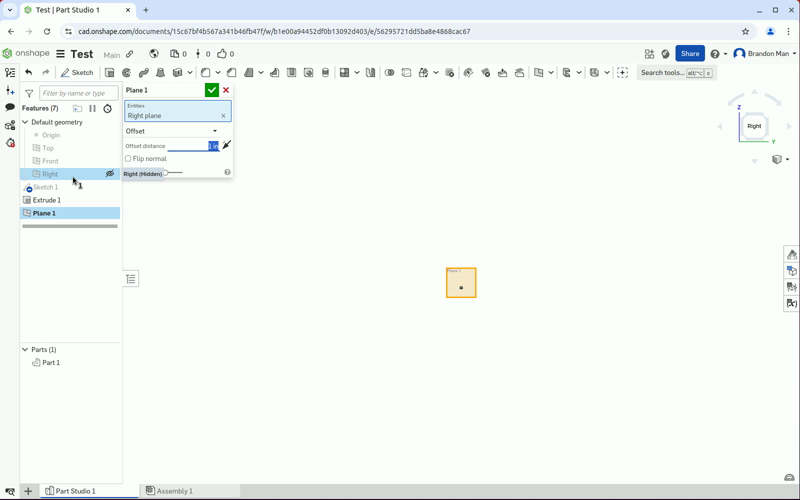
text(22.862)
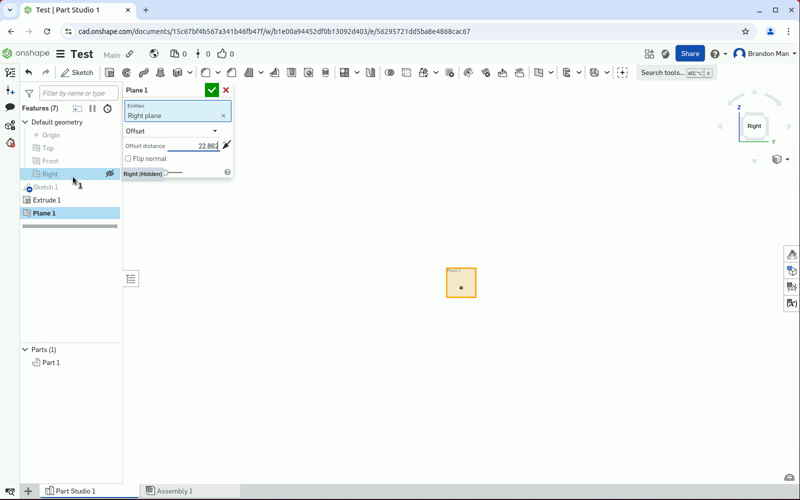
key(enter, 2)
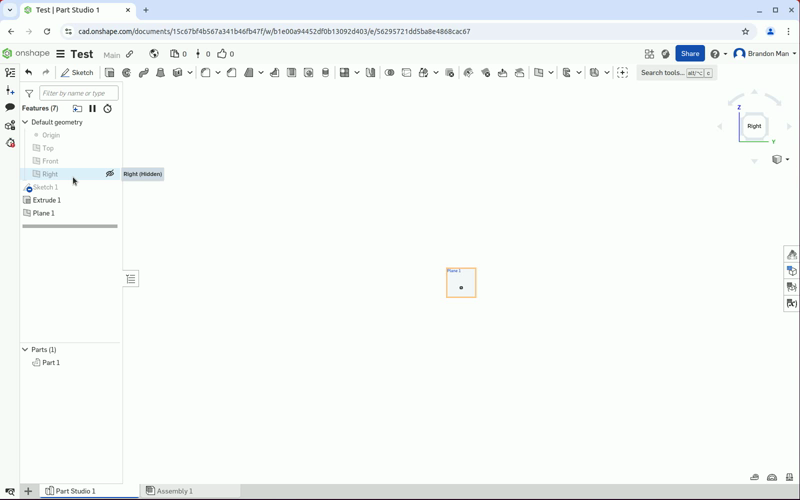
key(shift+s)
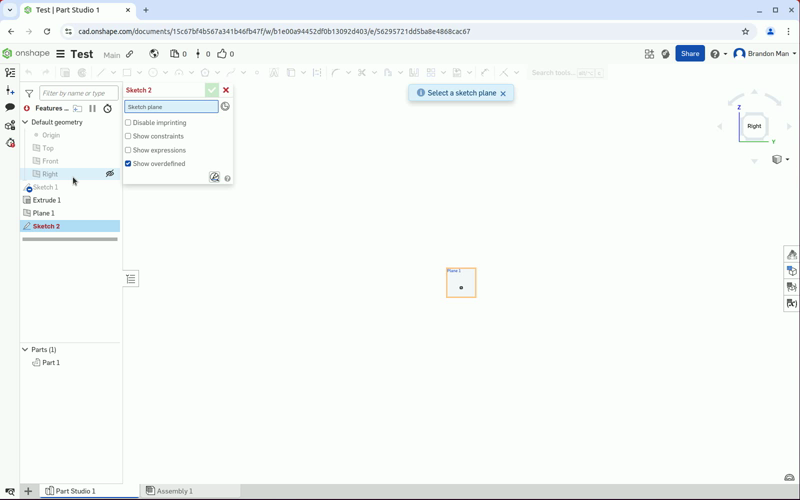
mouse_move(73, 215)
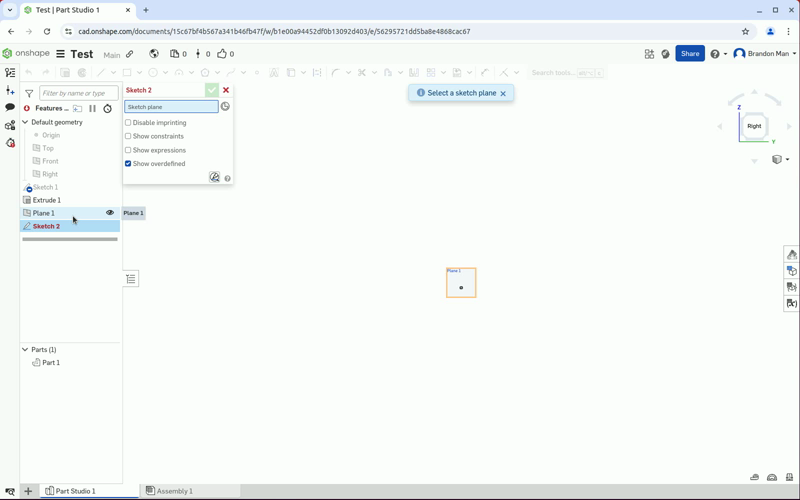
click(73, 215)
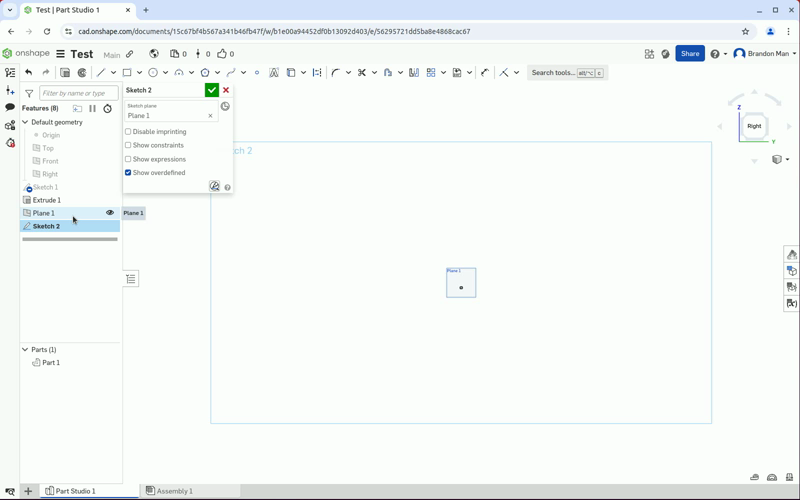
mouse_move(73, 352)
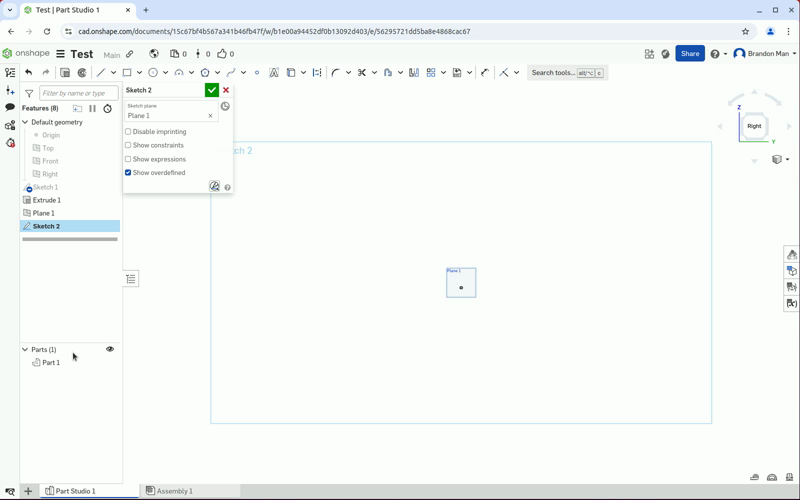
key(y)
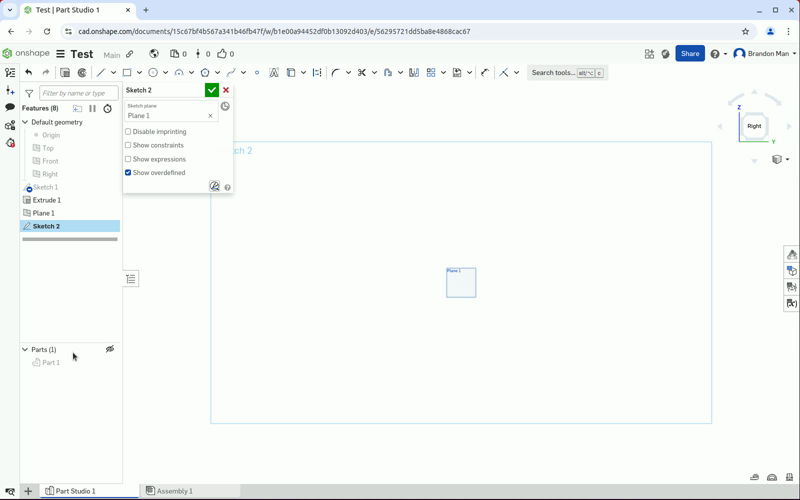
key(l)
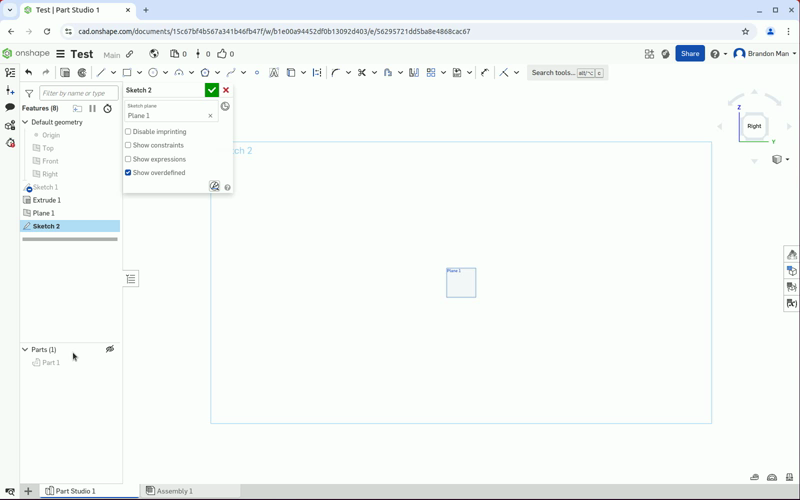
key_down(shift)
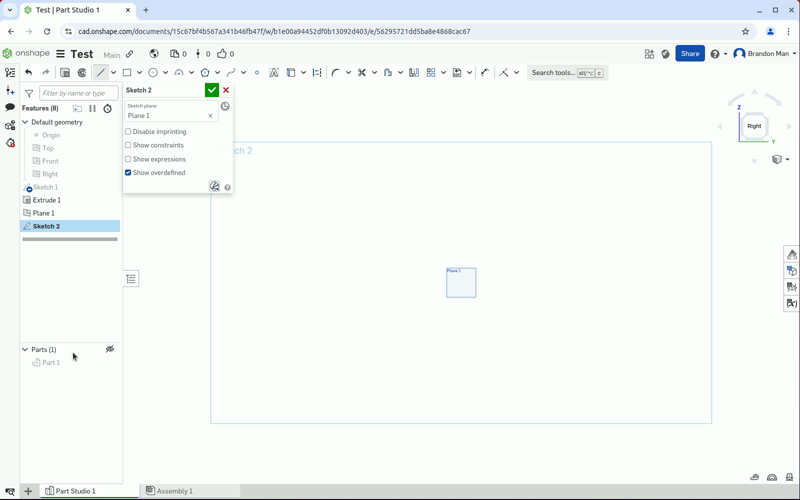
mouse_move(460, 288)
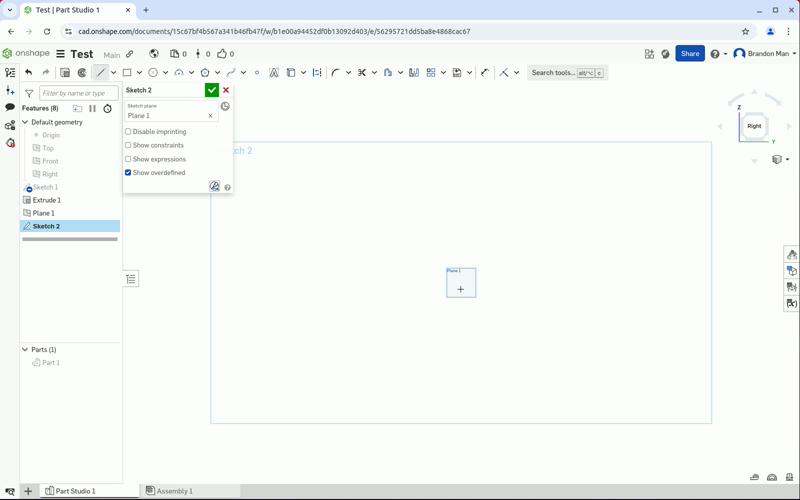
click(460, 288)
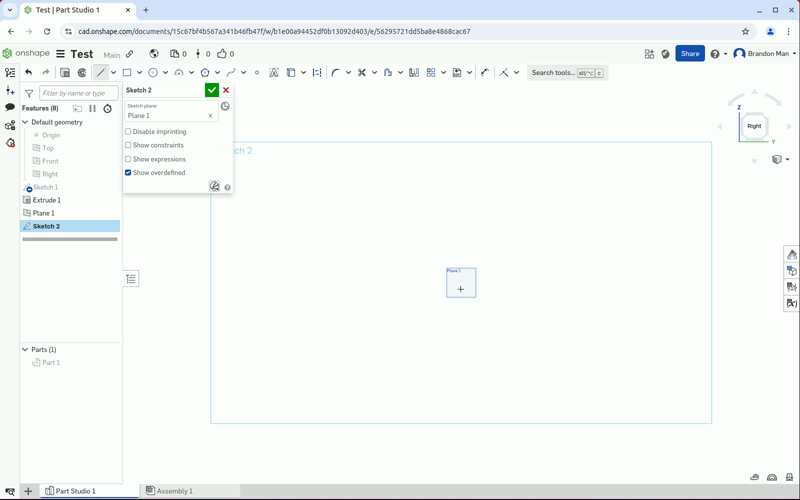
key_up(shift)
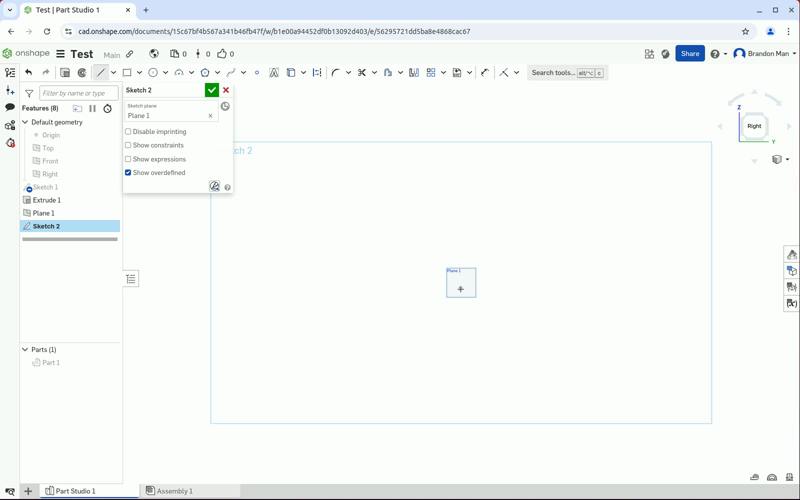
key_down(shift)
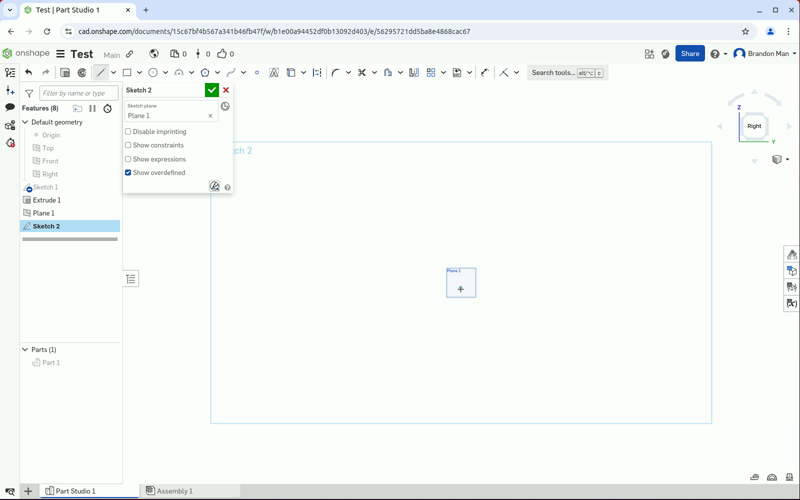
mouse_move(490, 288)
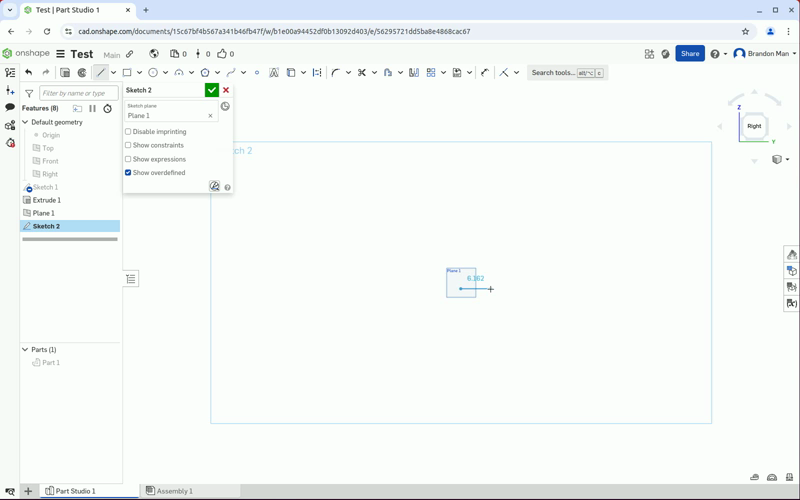
mouse_move(463, 288)
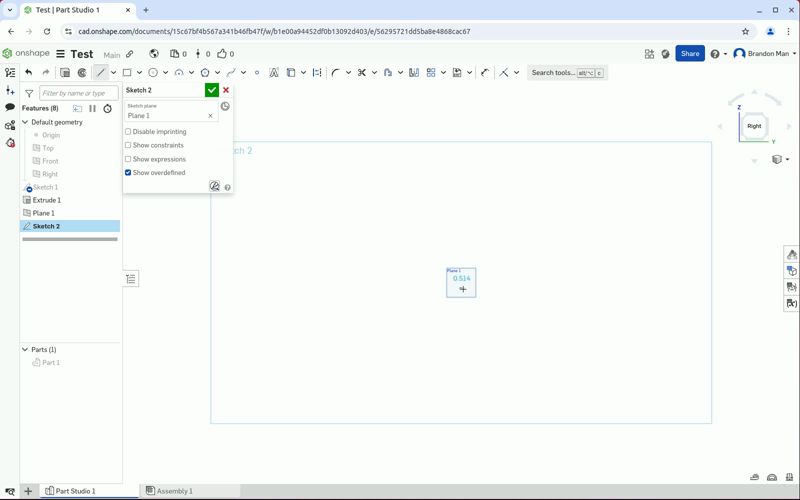
scroll(6)
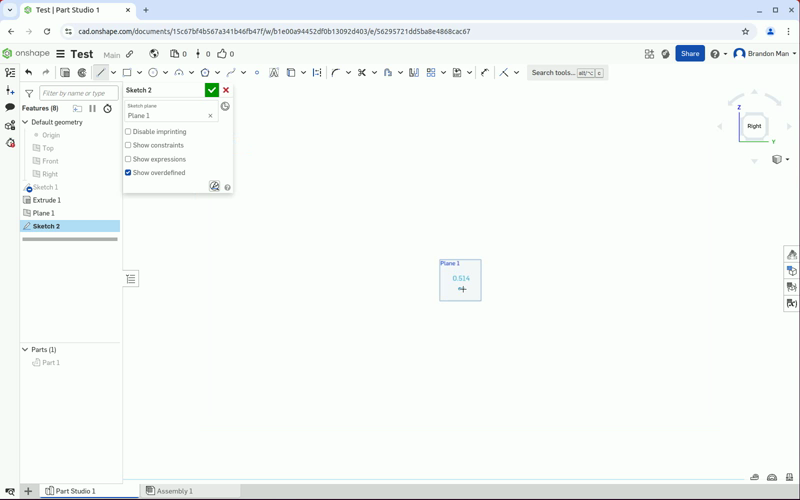
scroll(6)
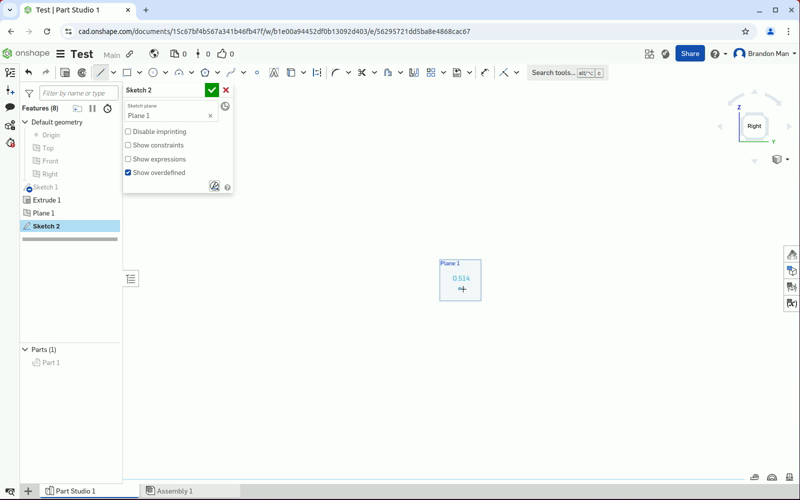
scroll(6)
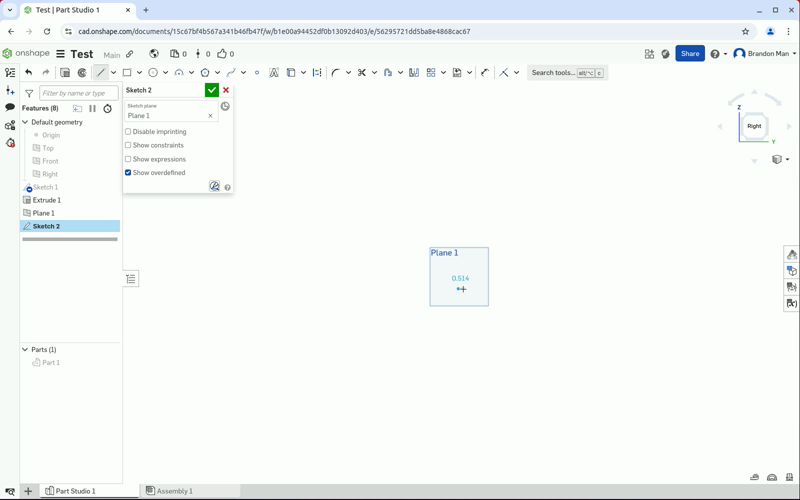
scroll(6)
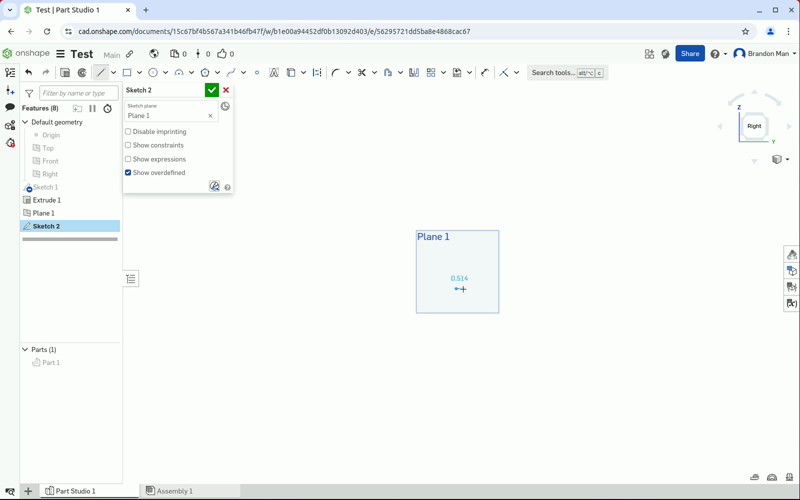
scroll(6)
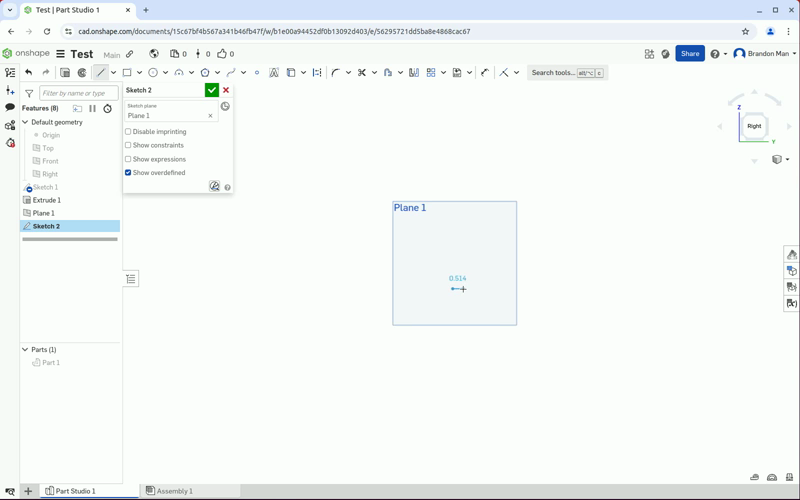
scroll(6)
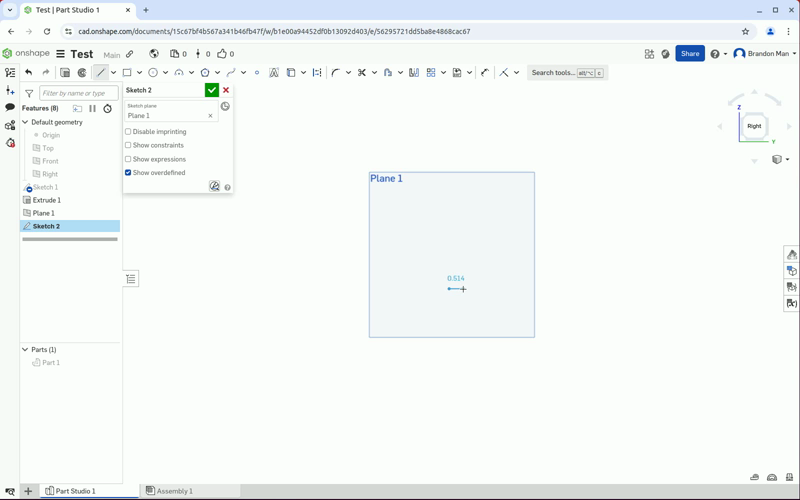
scroll(6)
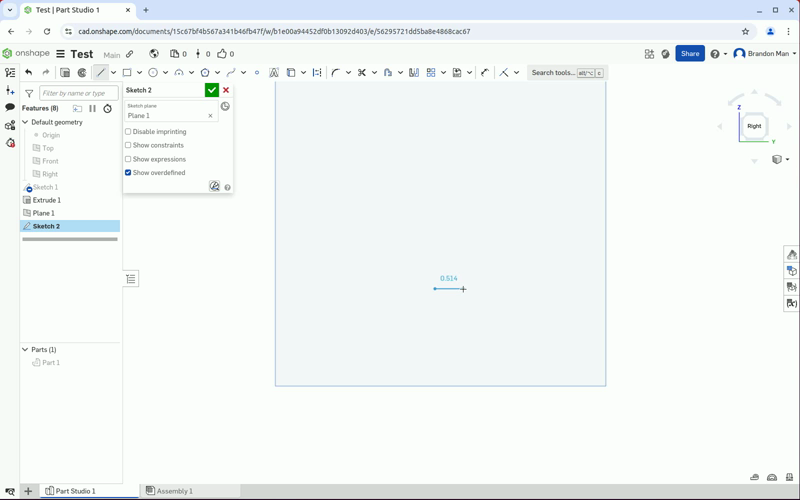
click(463, 288)
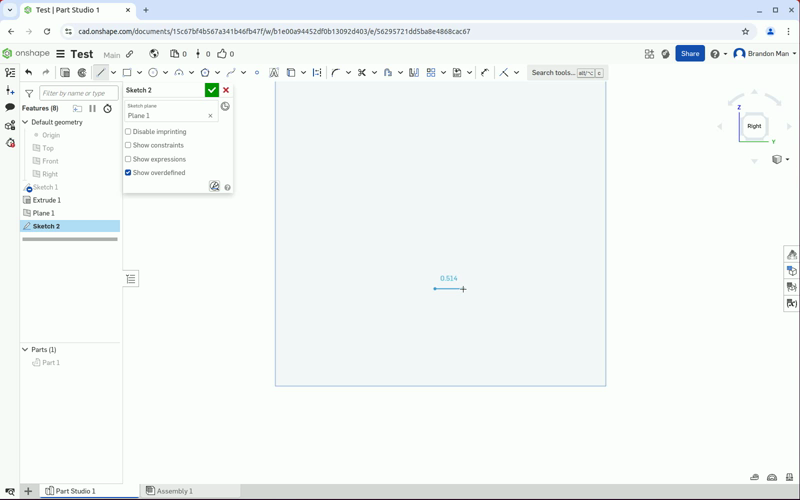
scroll(-6)
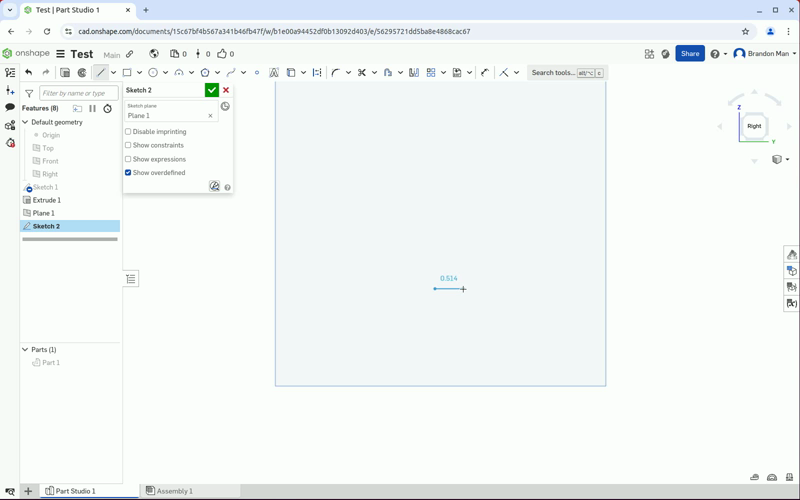
scroll(-6)
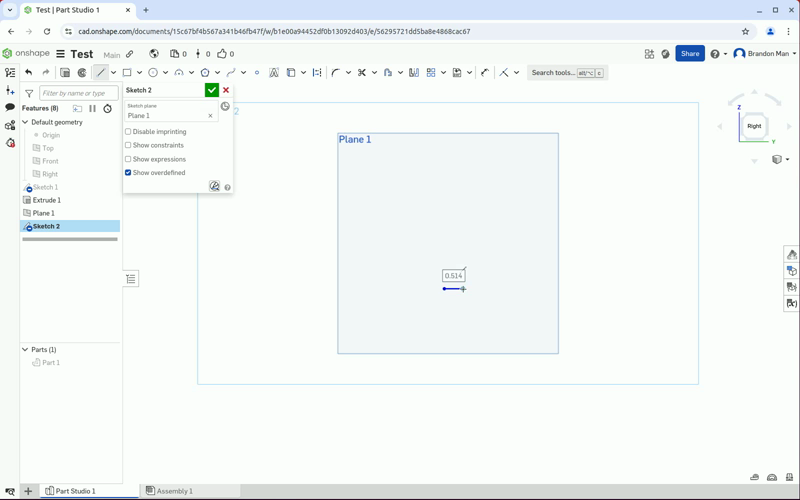
scroll(-6)
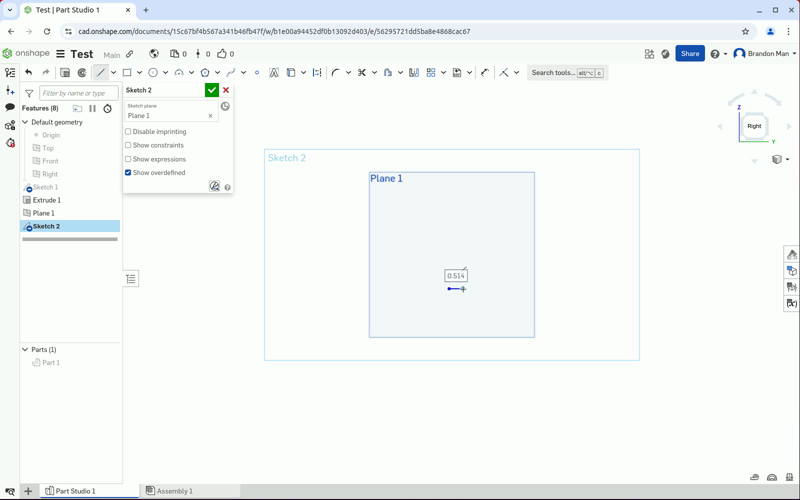
scroll(-6)
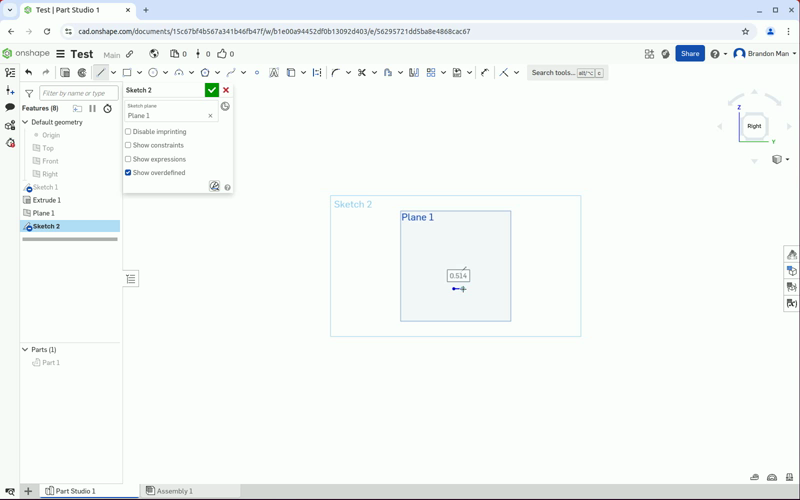
scroll(-6)
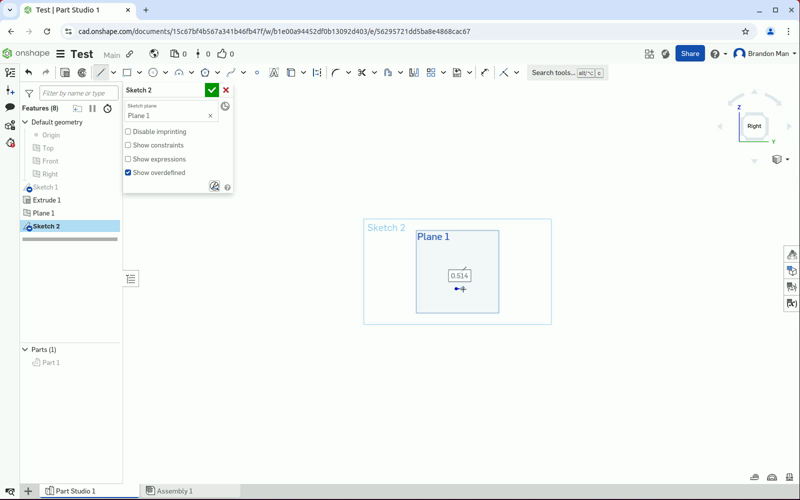
scroll(-6)
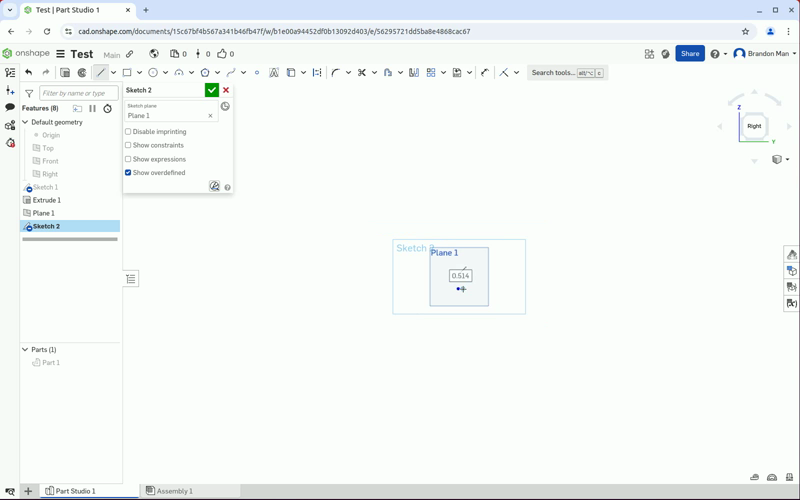
scroll(-6)
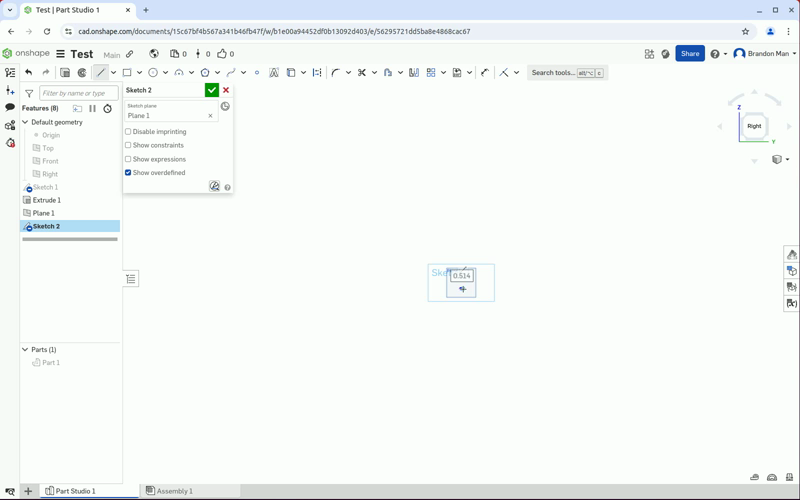
key_up(shift)
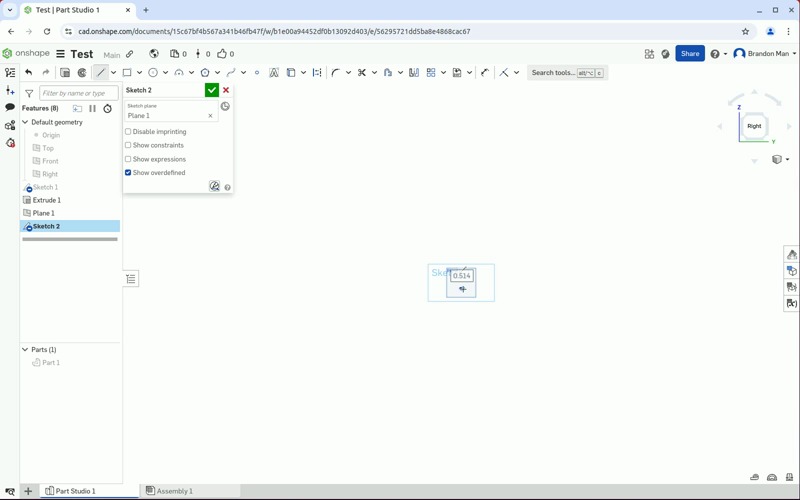
key_down(shift)
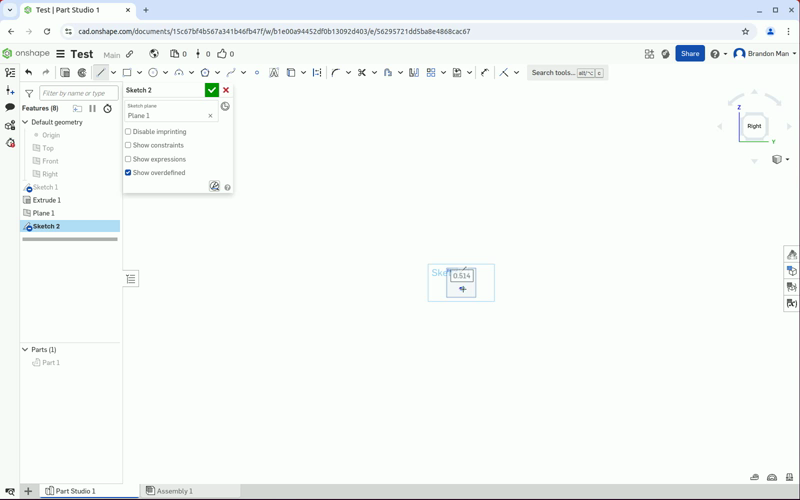
mouse_move(493, 288)
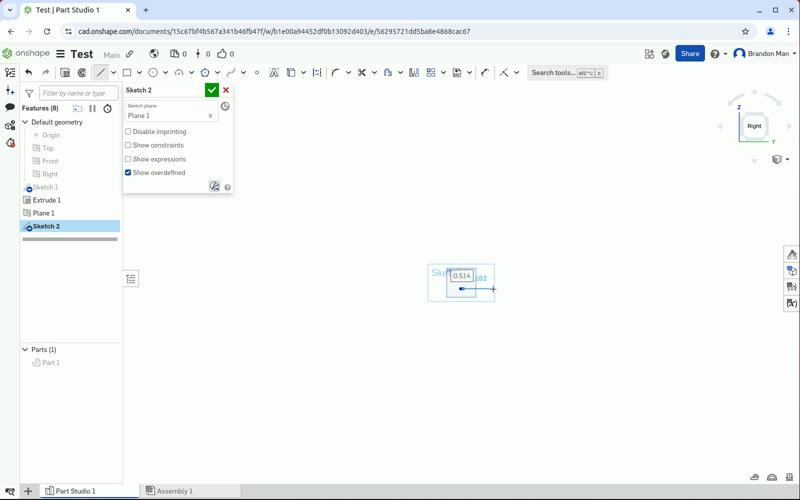
mouse_move(463, 286)
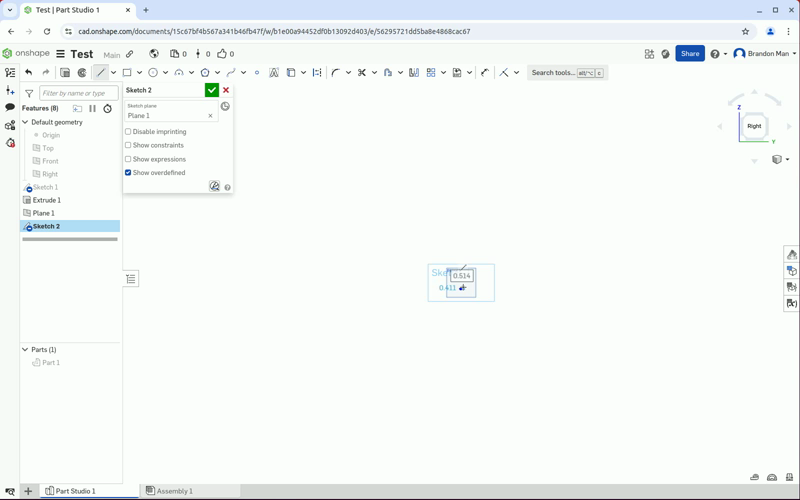
scroll(6)
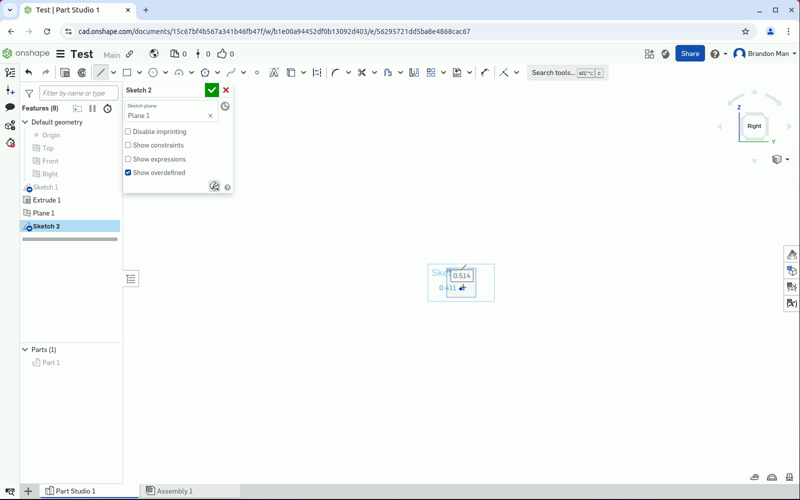
scroll(6)
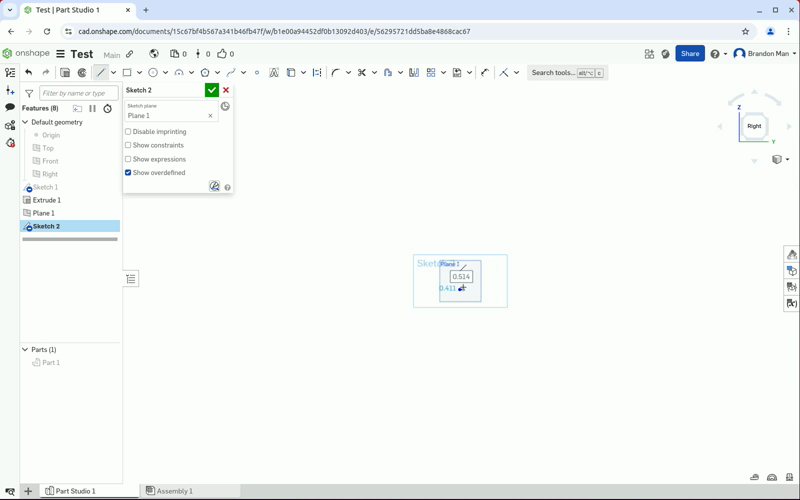
scroll(6)
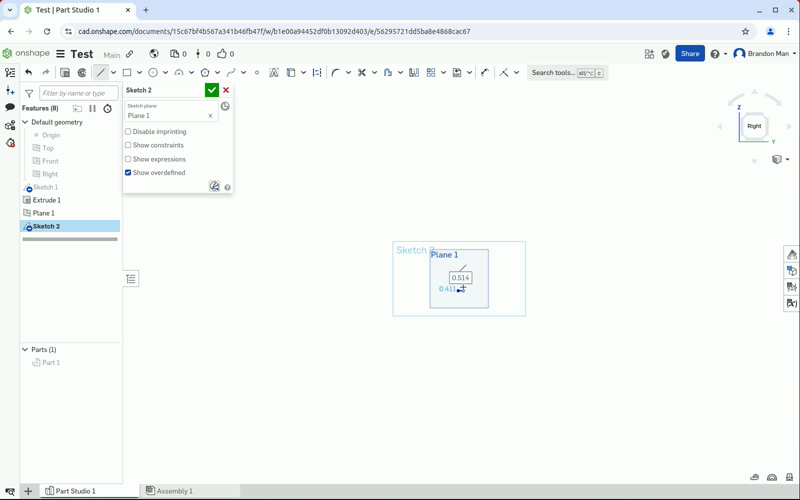
scroll(6)
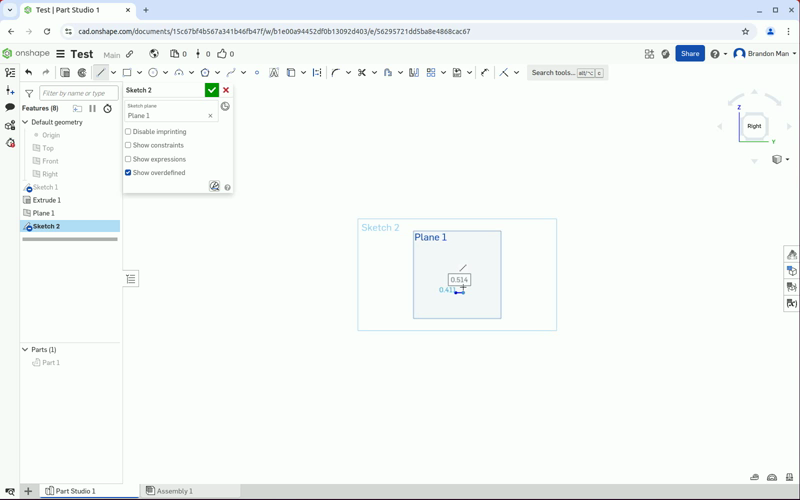
scroll(6)
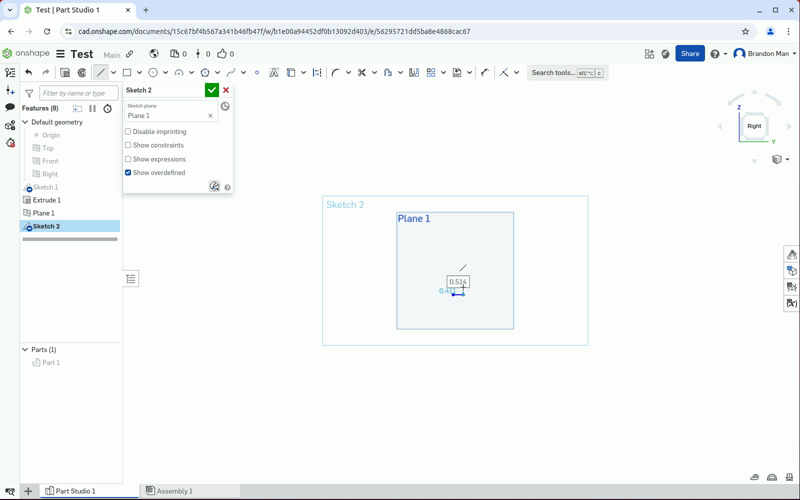
scroll(6)
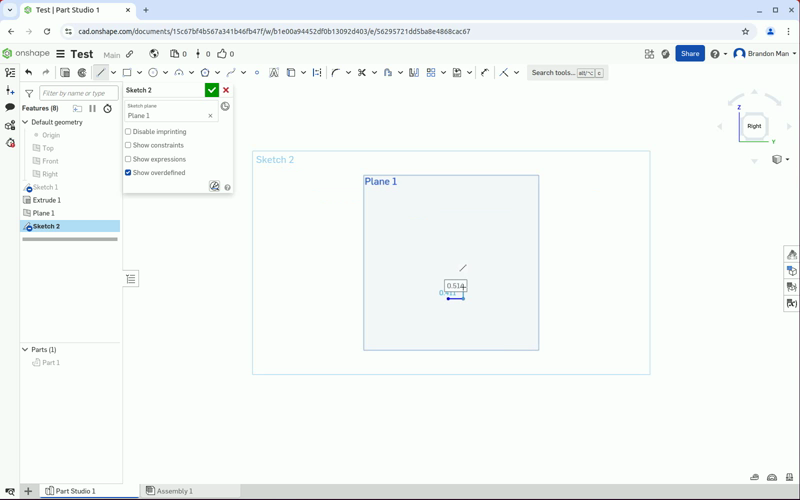
scroll(6)
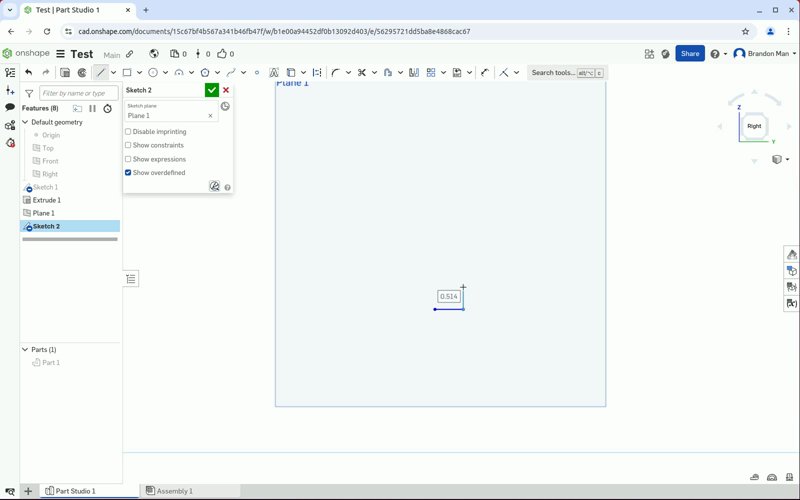
click(463, 286)
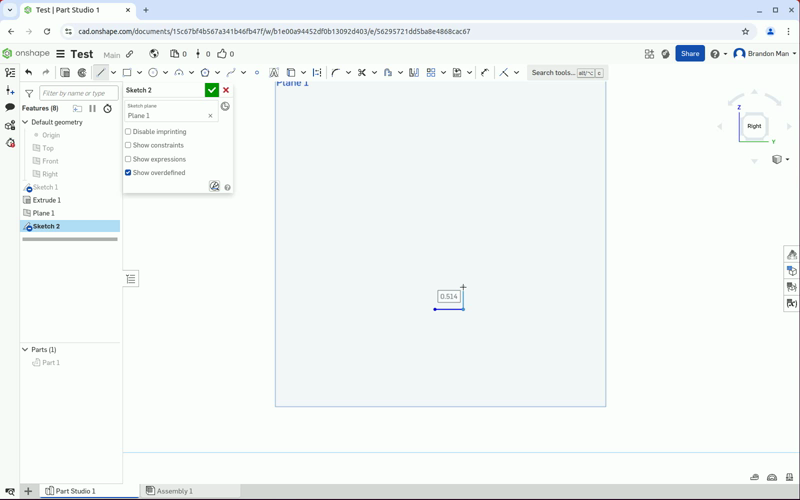
scroll(-6)
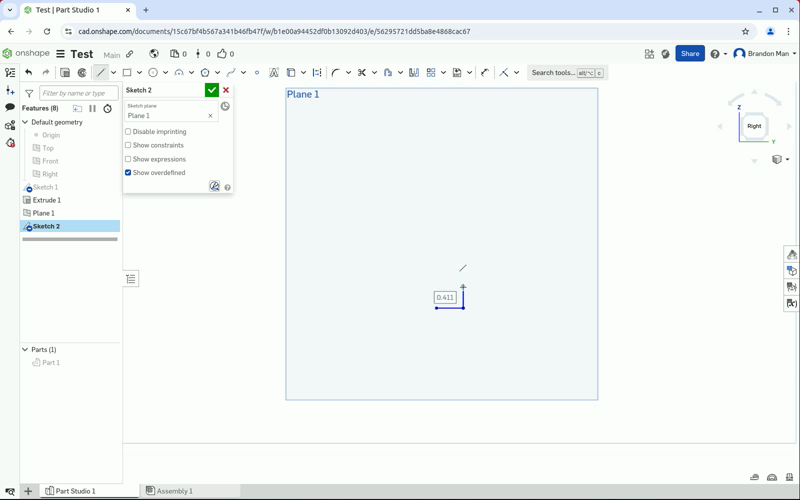
scroll(-6)
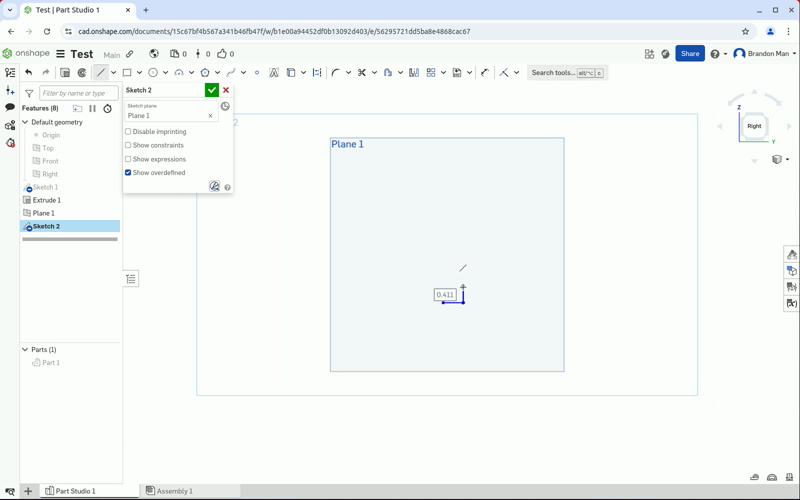
scroll(-6)
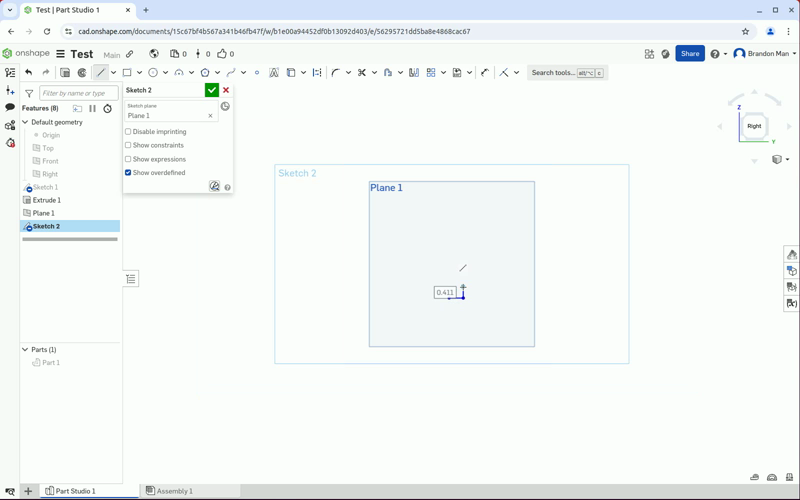
scroll(-6)
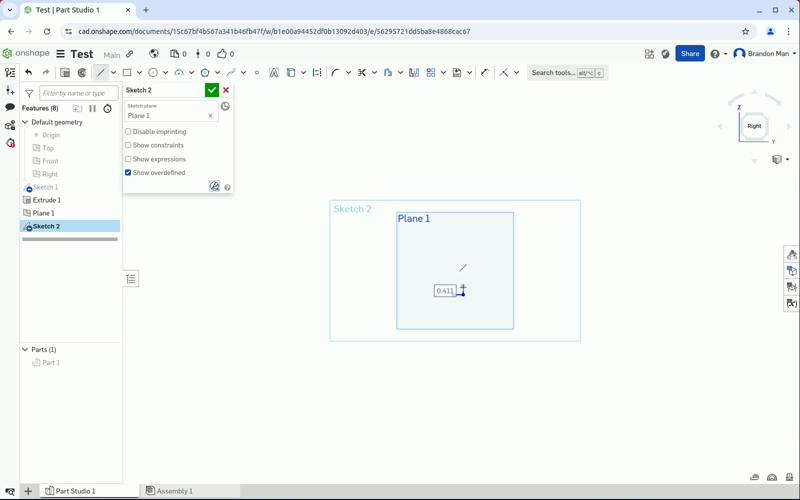
scroll(-6)
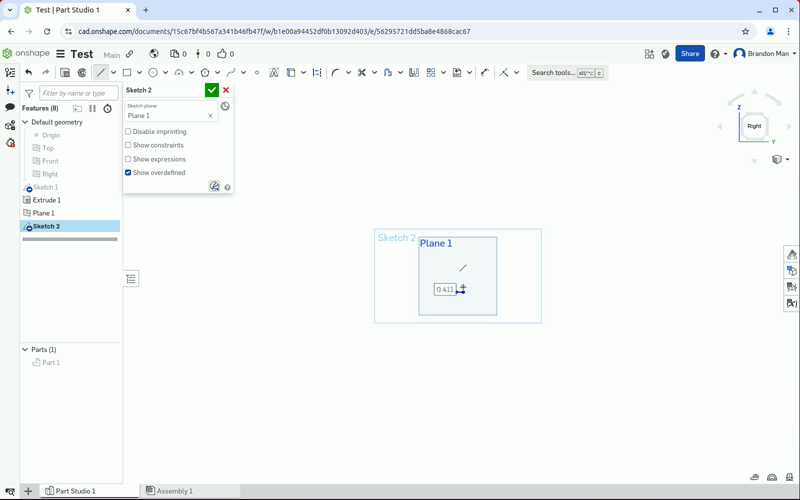
scroll(-6)
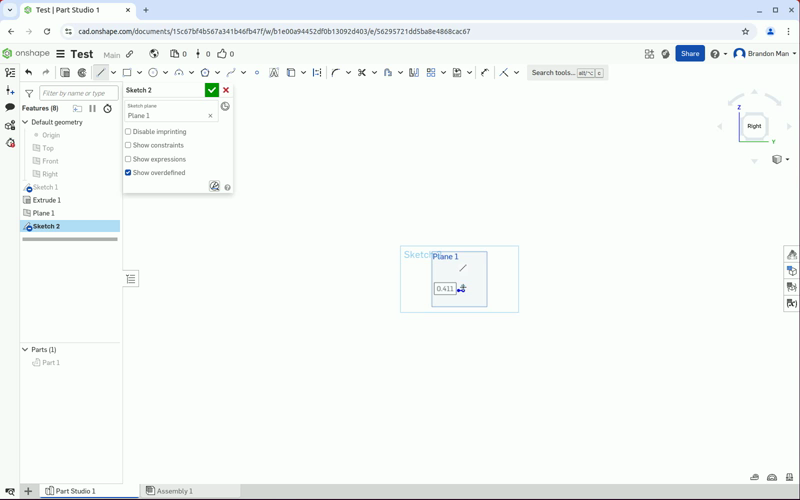
scroll(-6)
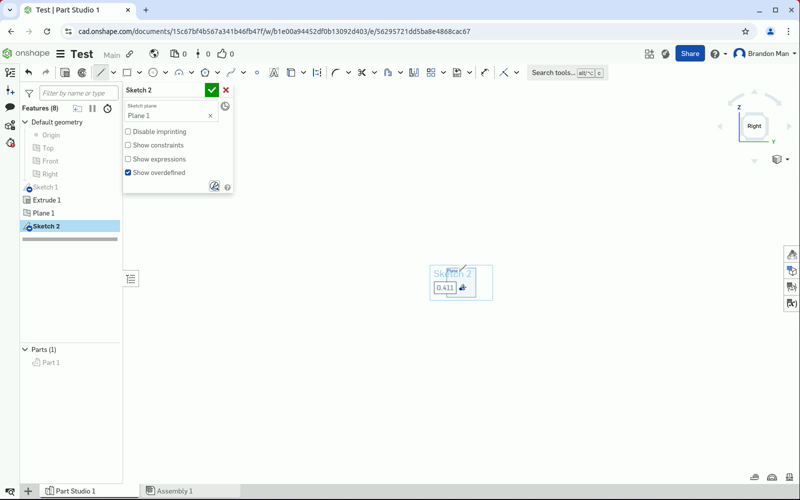
key_up(shift)
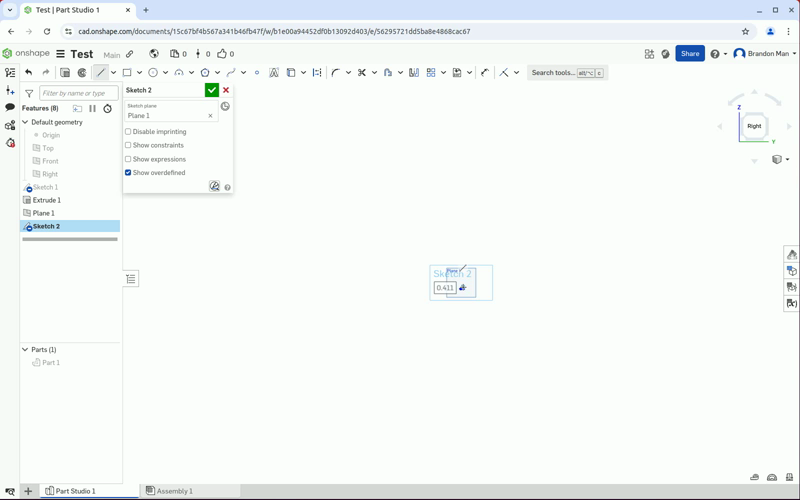
key_down(shift)
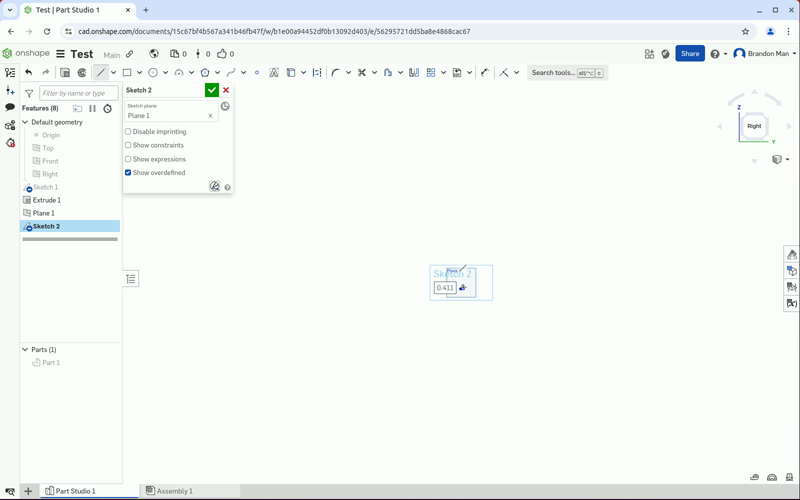
mouse_move(493, 286)
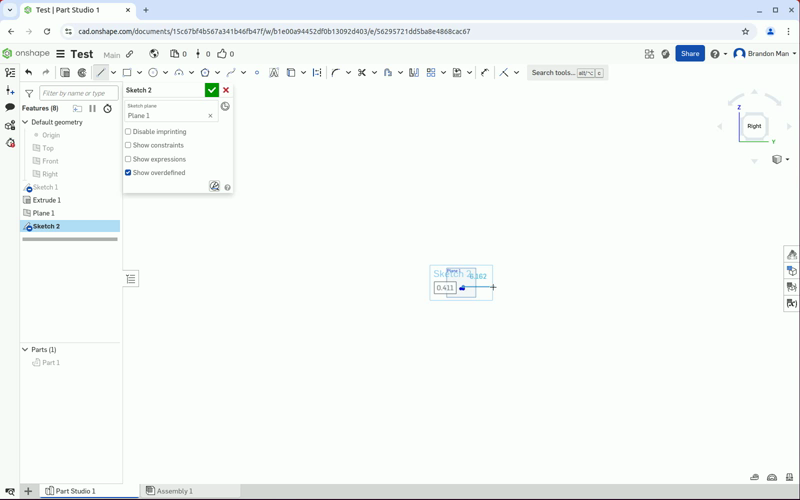
mouse_move(460, 286)
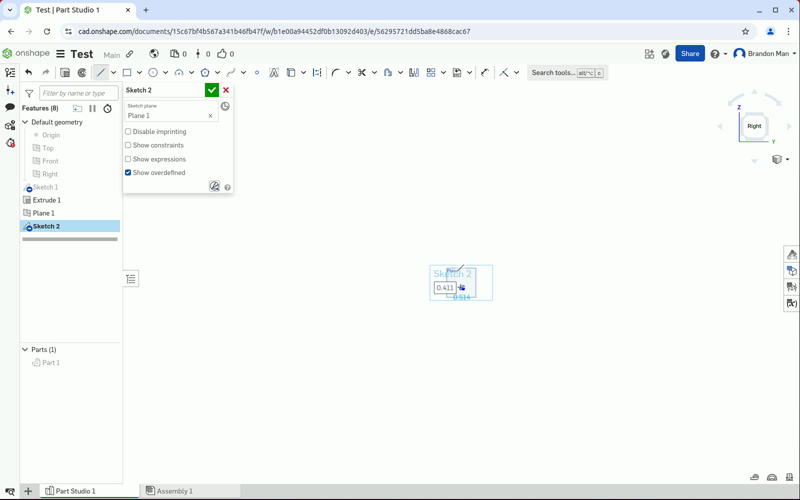
scroll(6)
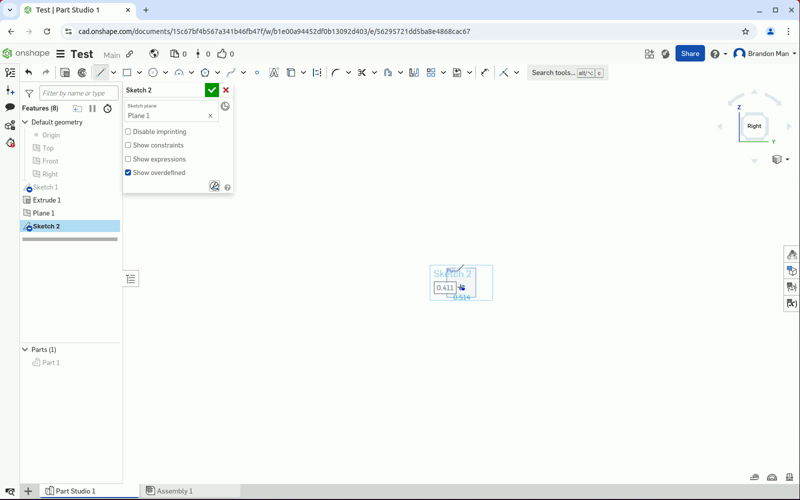
scroll(6)
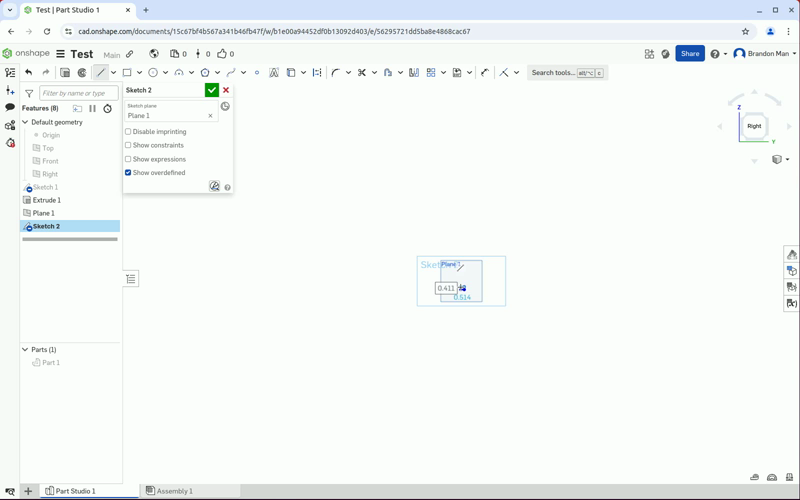
scroll(6)
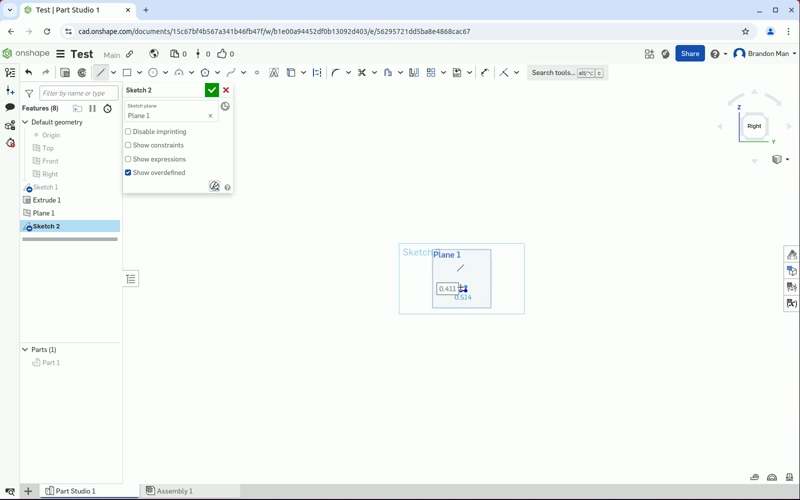
scroll(6)
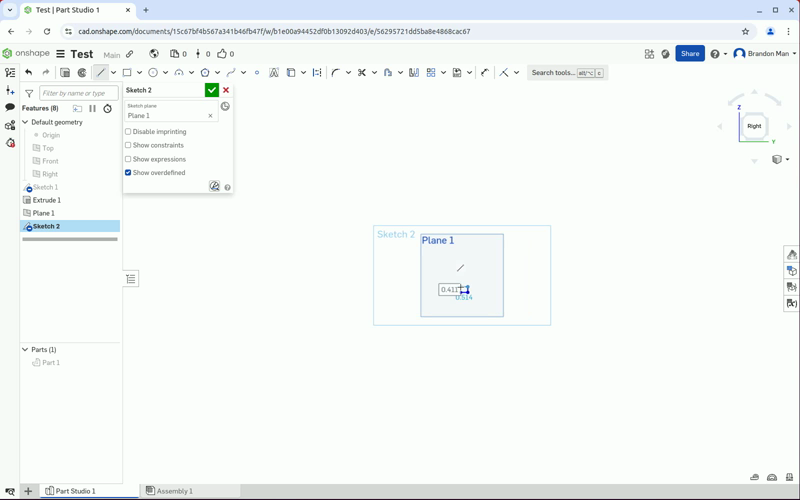
scroll(6)
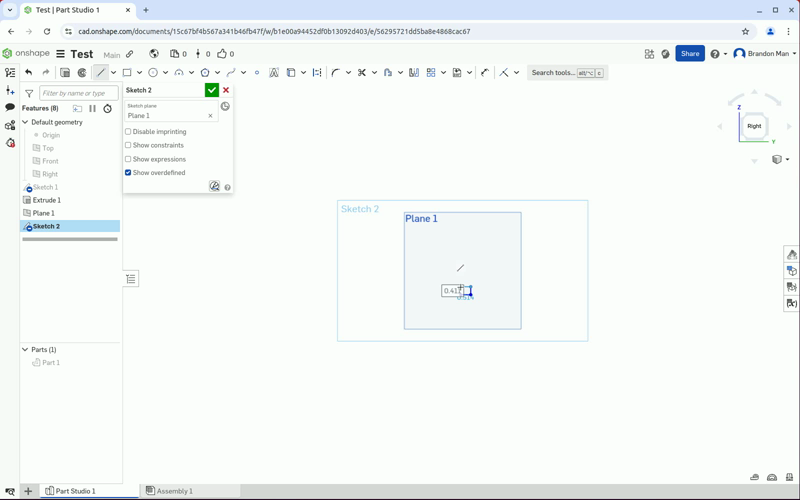
scroll(6)
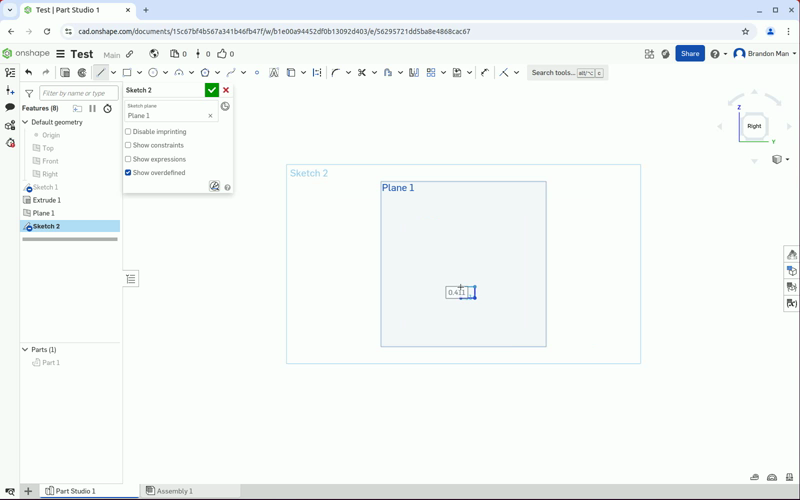
scroll(6)
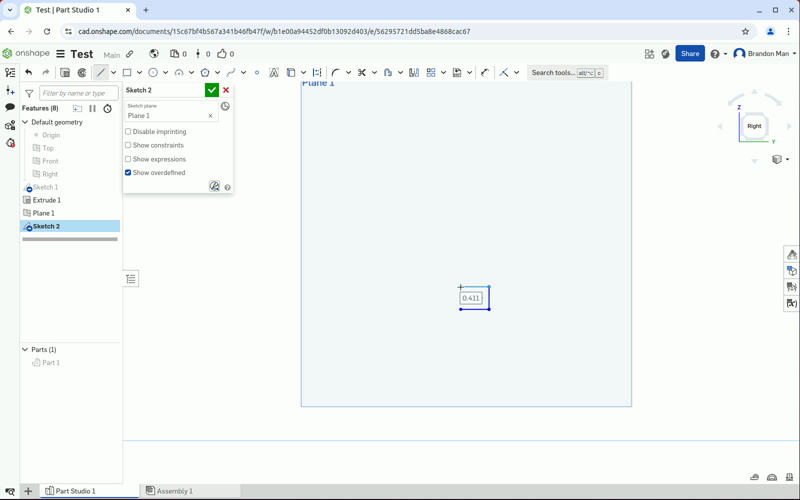
click(460, 286)
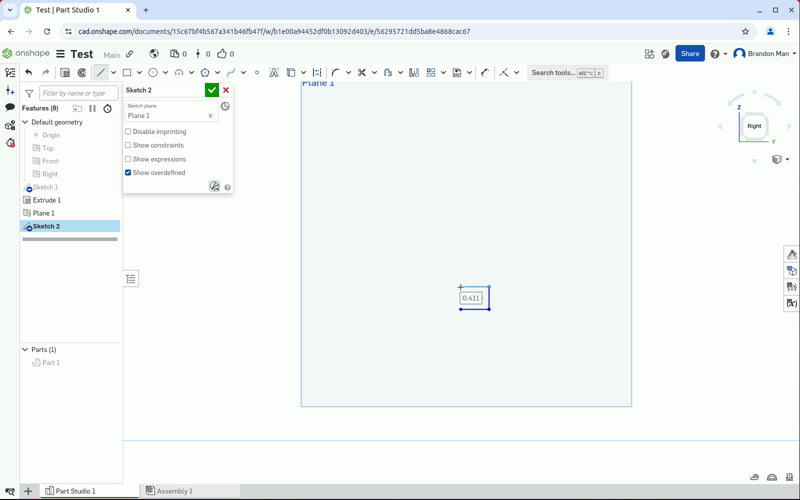
scroll(-6)
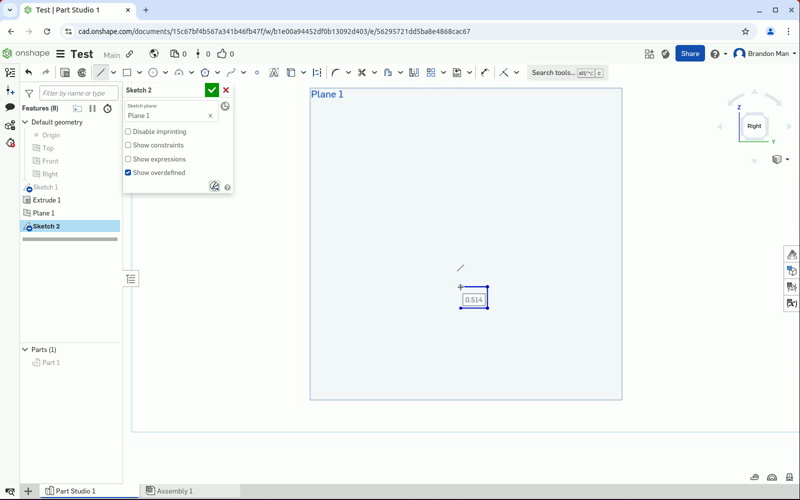
scroll(-6)
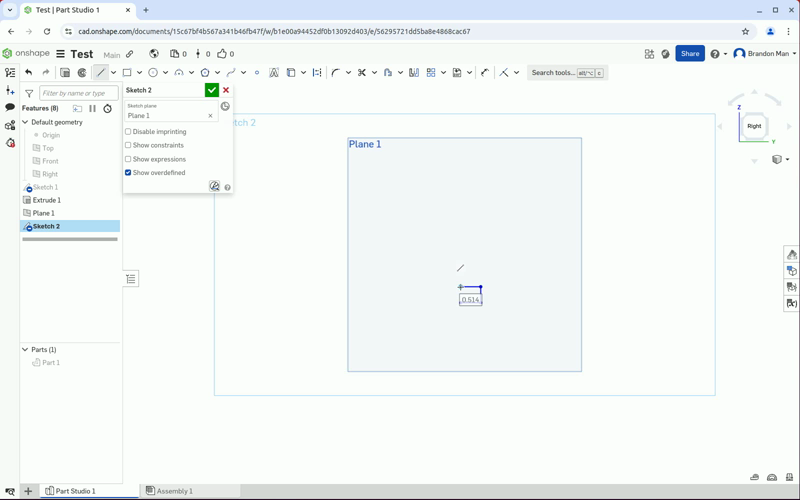
scroll(-6)
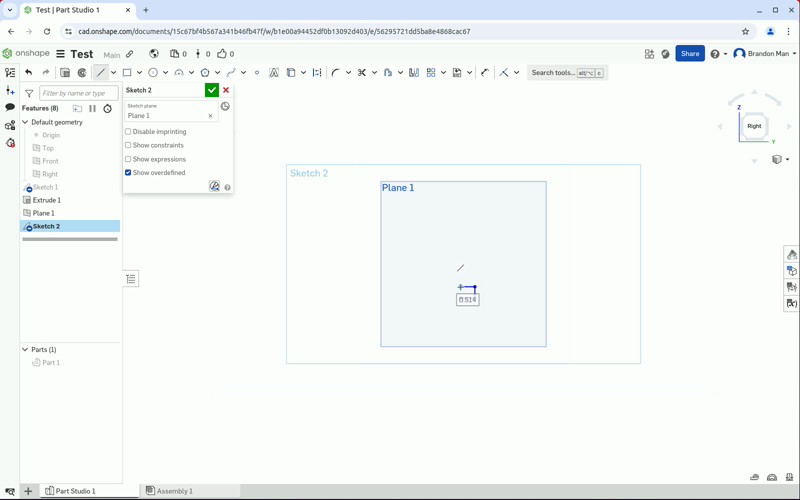
scroll(-6)
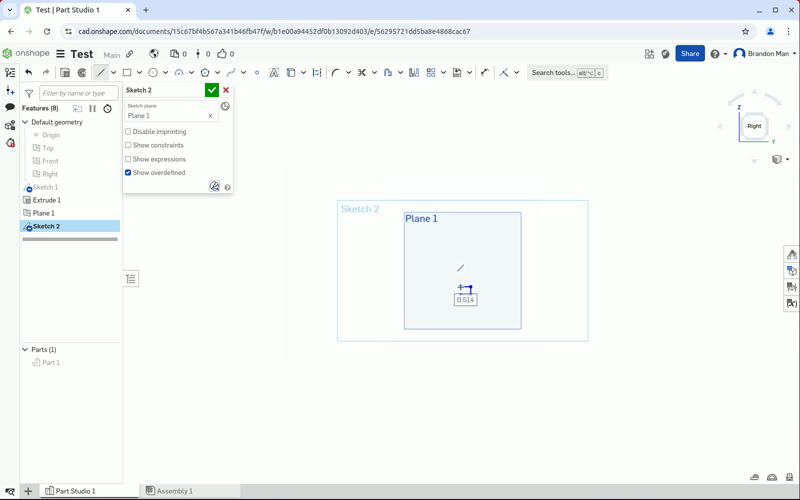
scroll(-6)
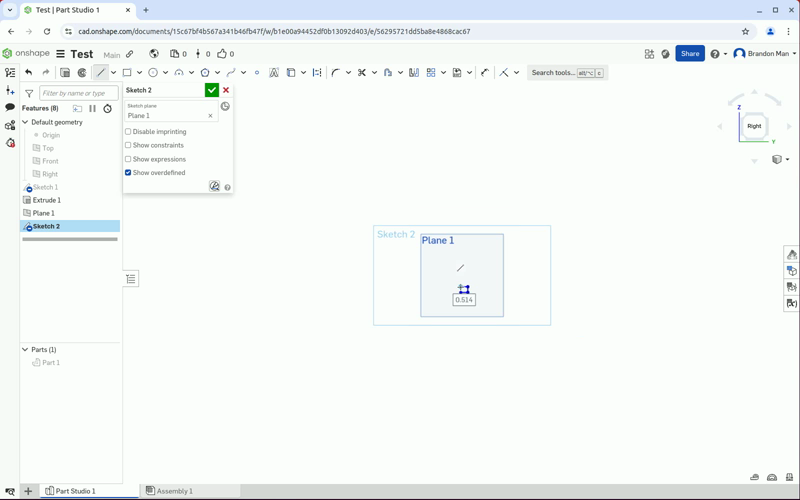
scroll(-6)
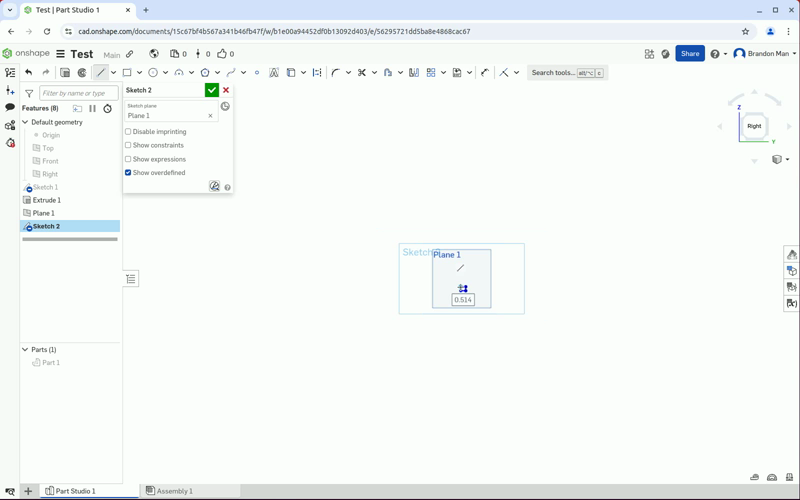
scroll(-6)
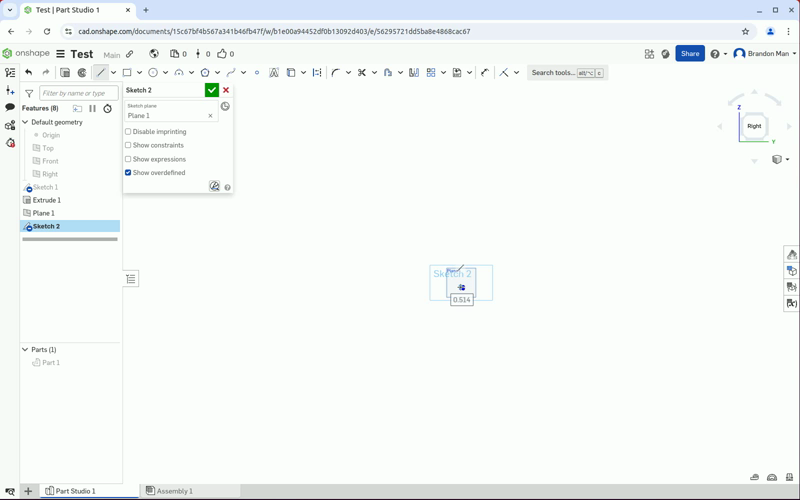
key_up(shift)
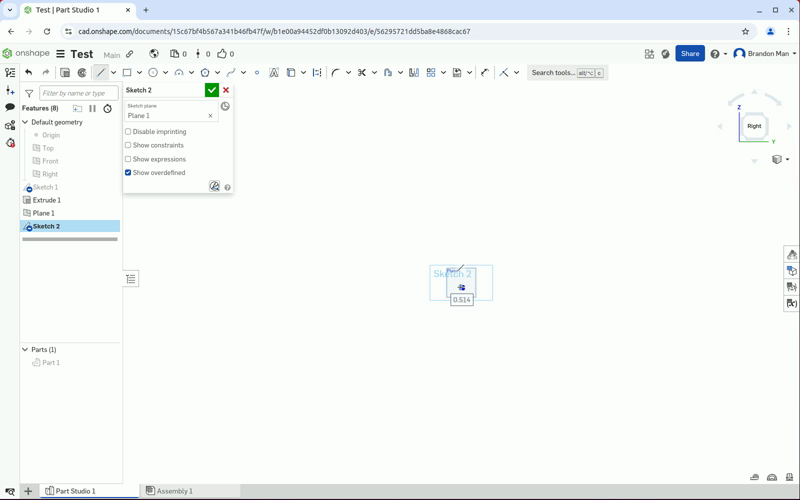
mouse_move(490, 286)
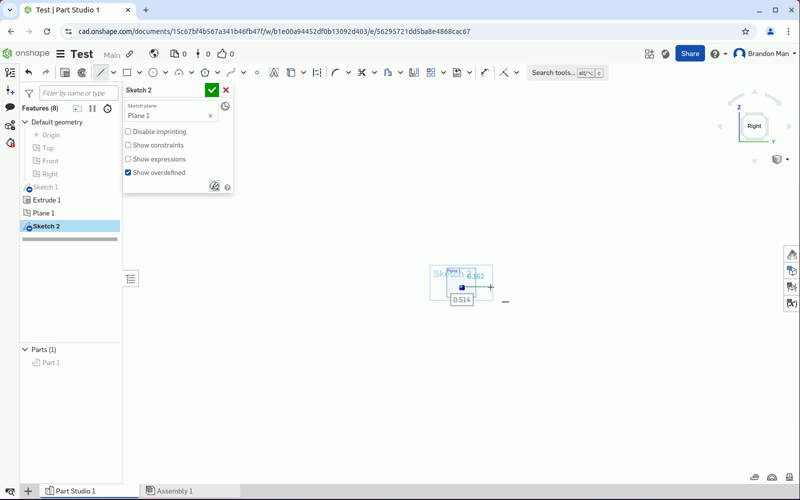
key_down(shift)
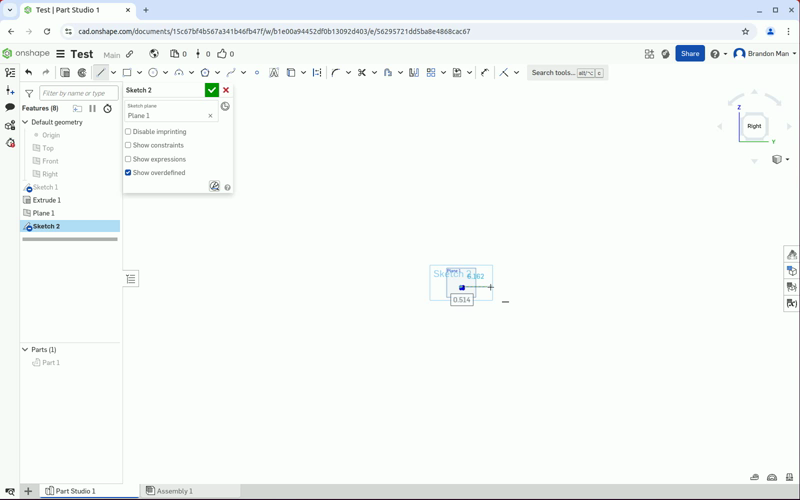
mouse_move(460, 288)
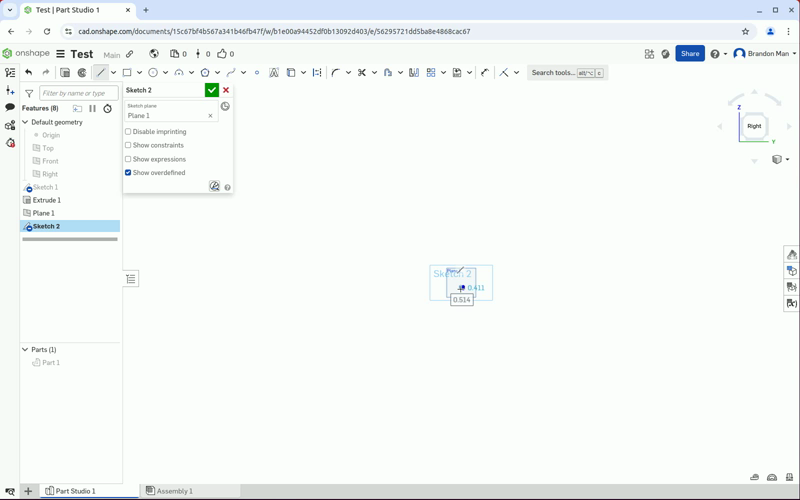
scroll(6)
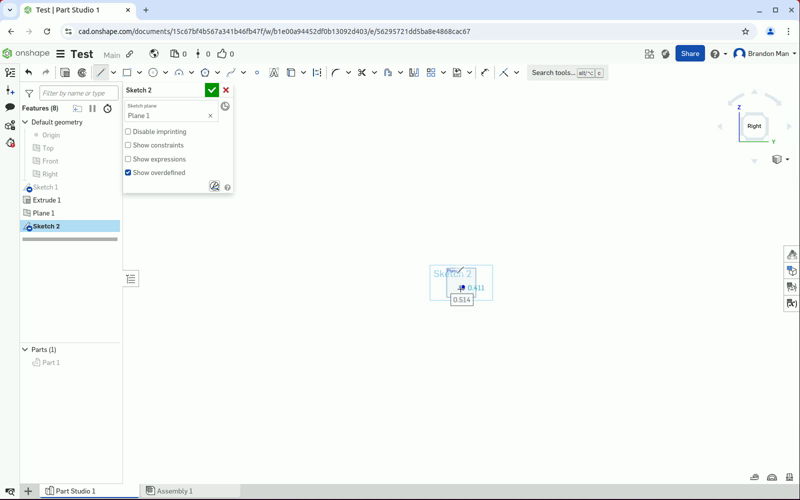
scroll(6)
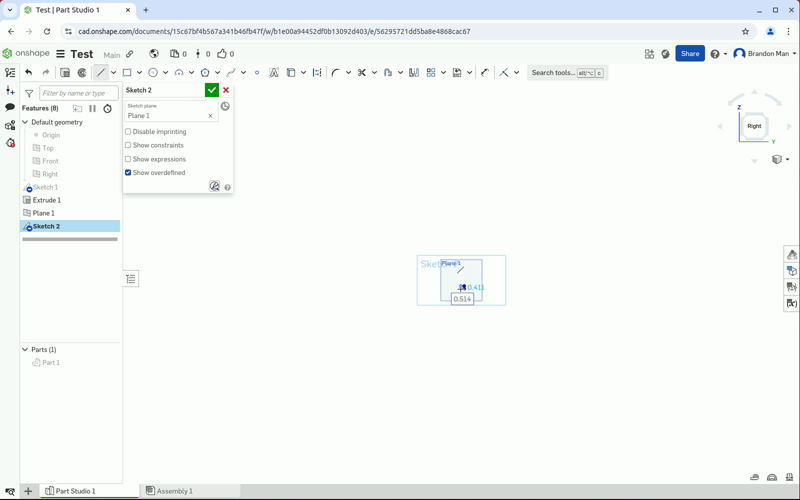
scroll(6)
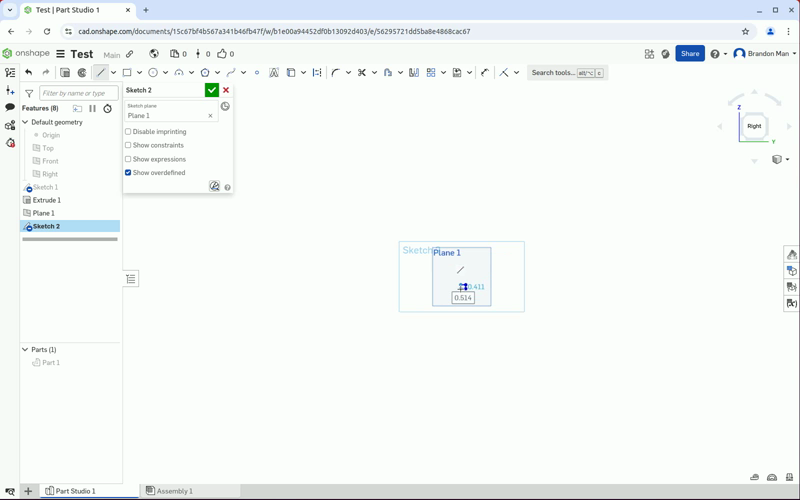
scroll(6)
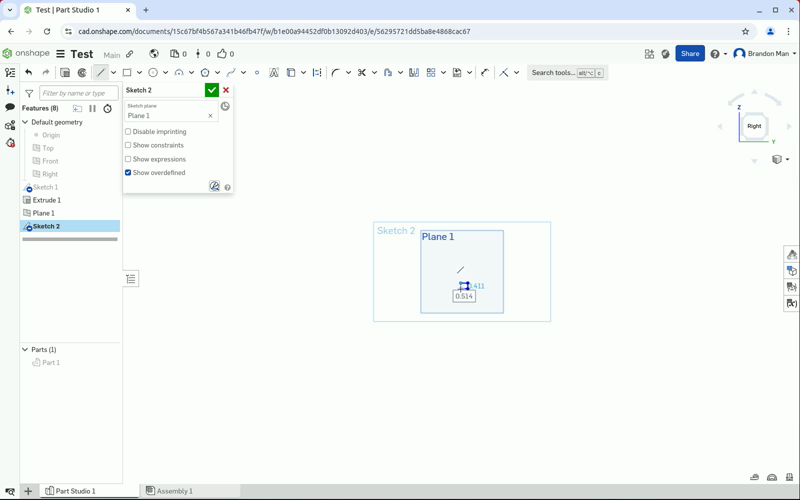
scroll(6)
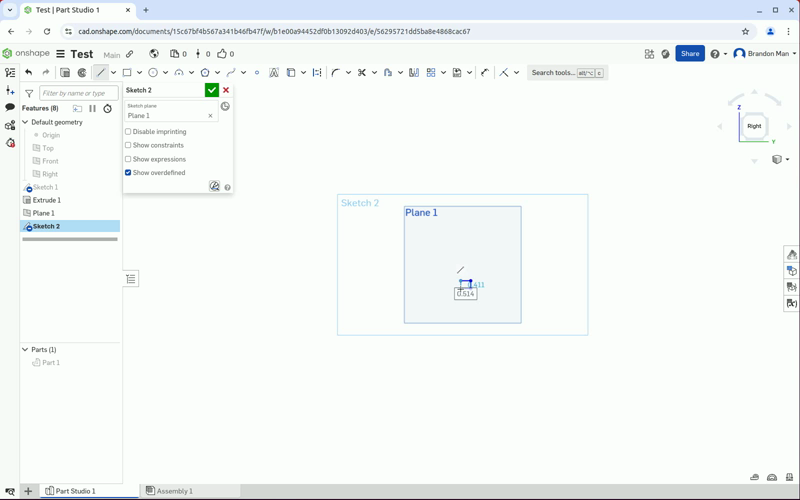
scroll(6)
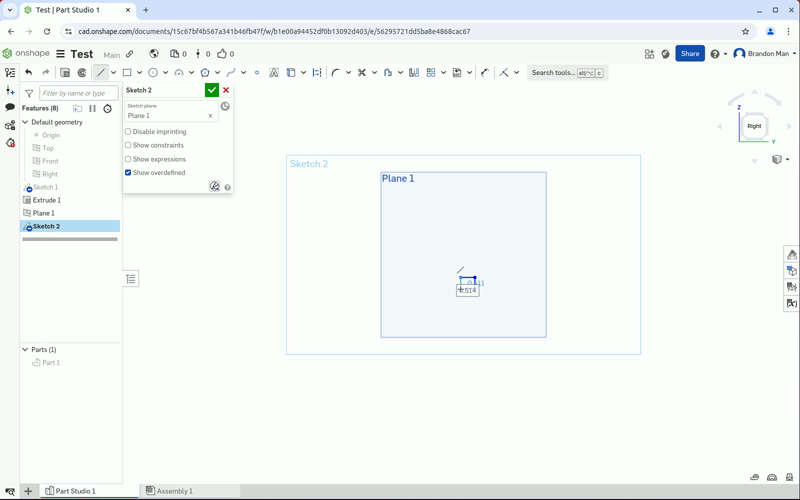
scroll(6)
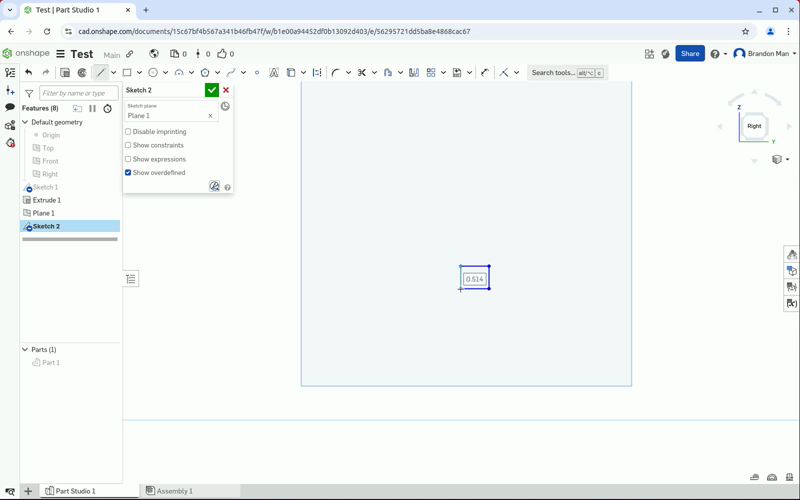
key_up(shift)
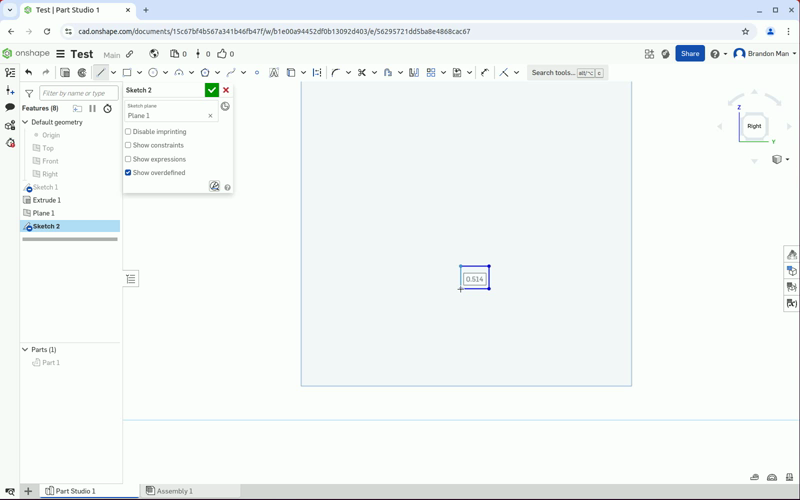
click(460, 288)
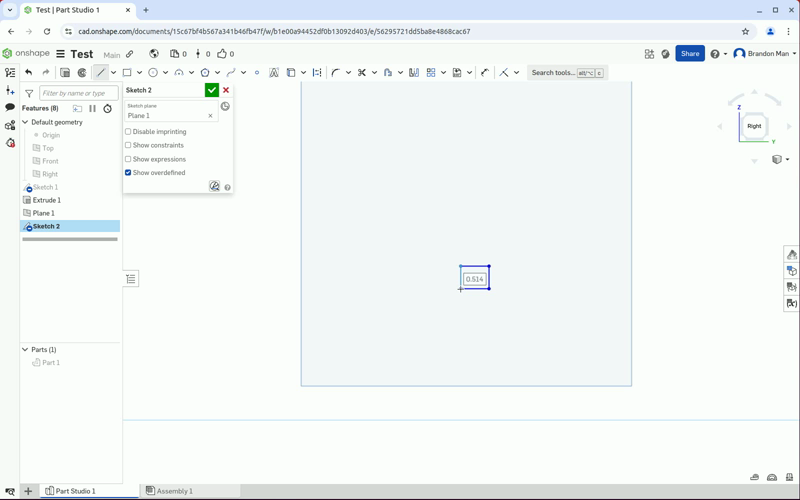
scroll(-6)
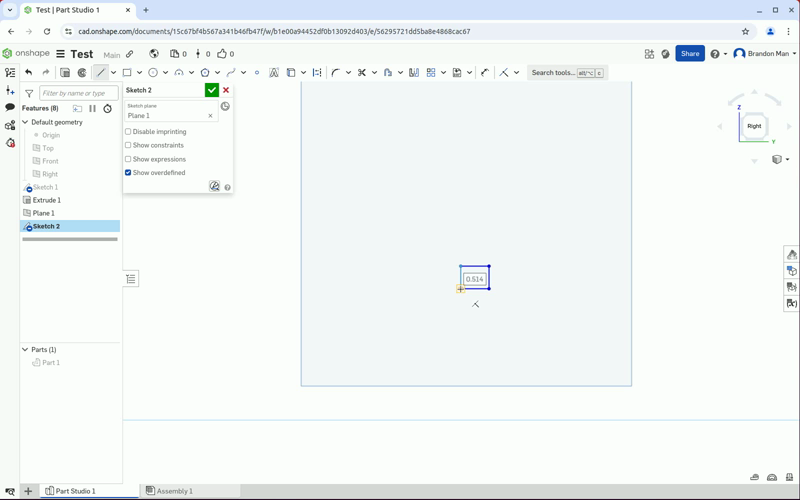
scroll(-6)
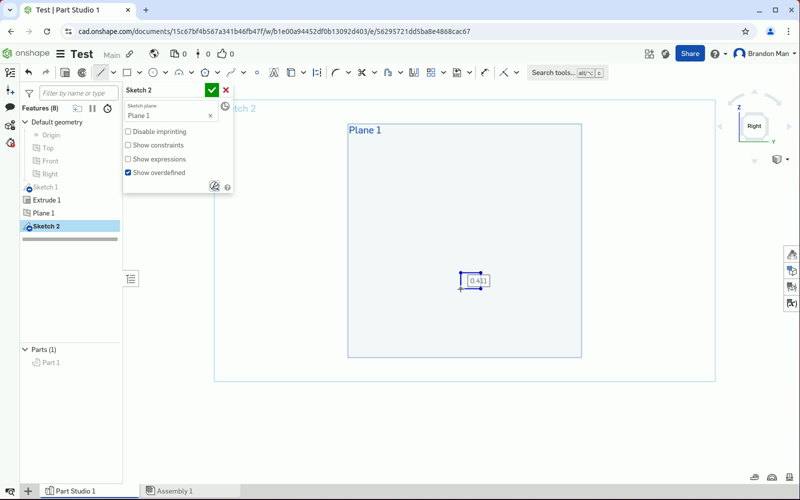
scroll(-6)
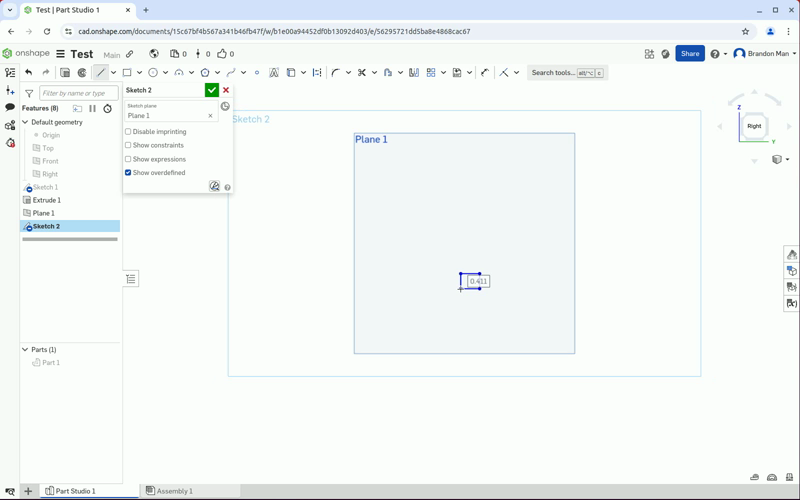
scroll(-6)
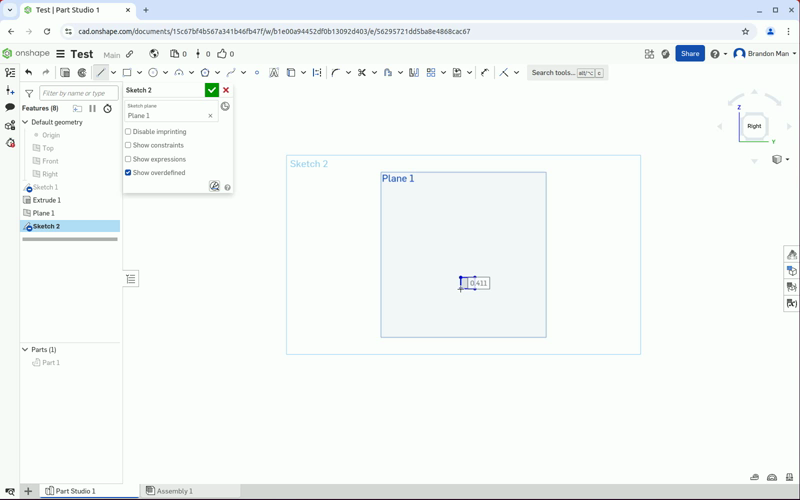
scroll(-6)
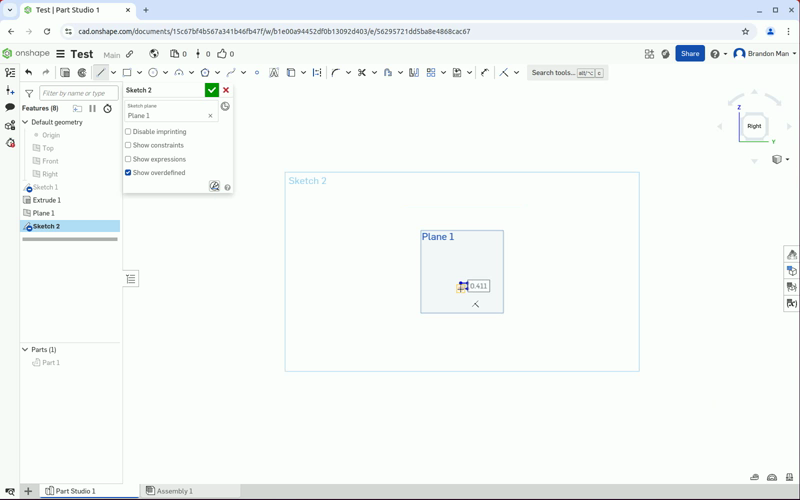
scroll(-6)
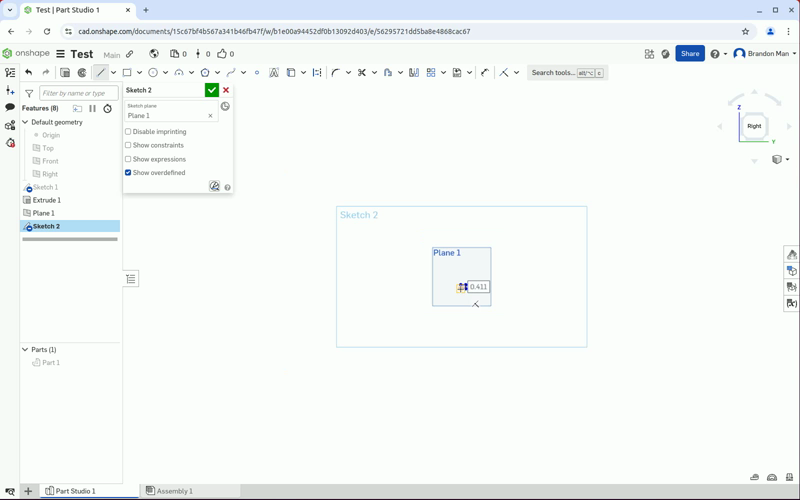
scroll(-6)
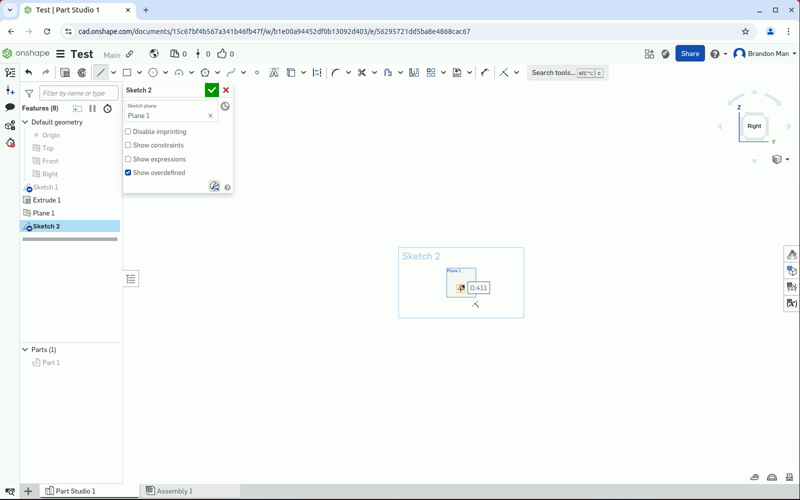
key(esc)
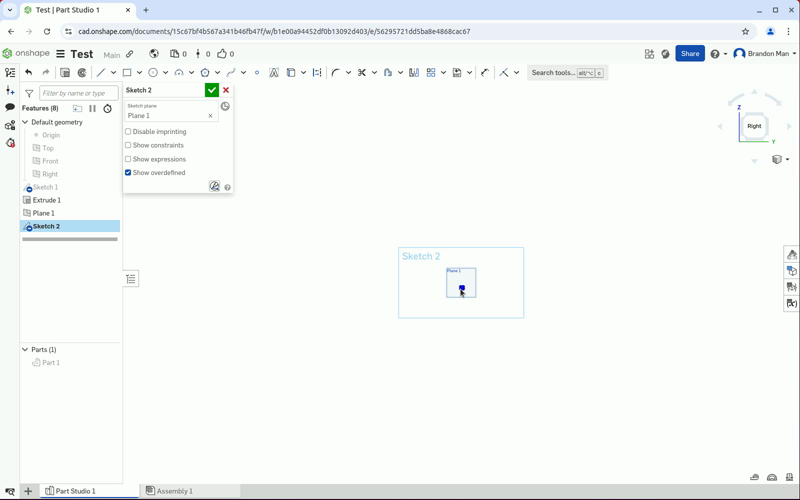
mouse_move(461, 287)
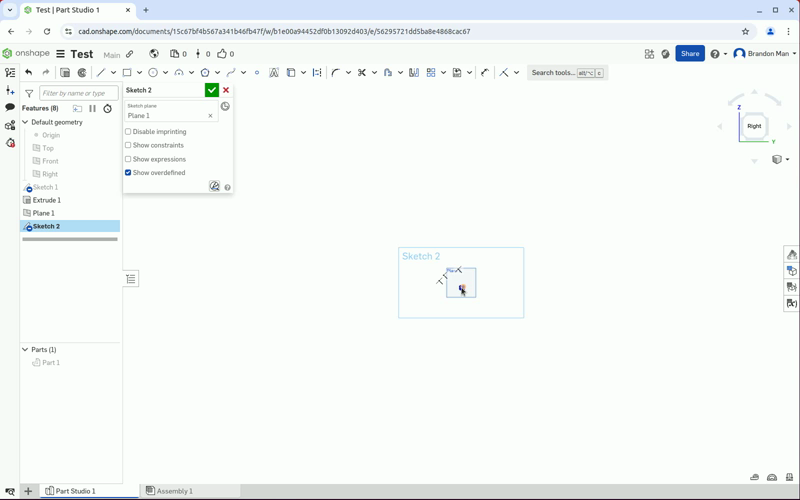
scroll(6)
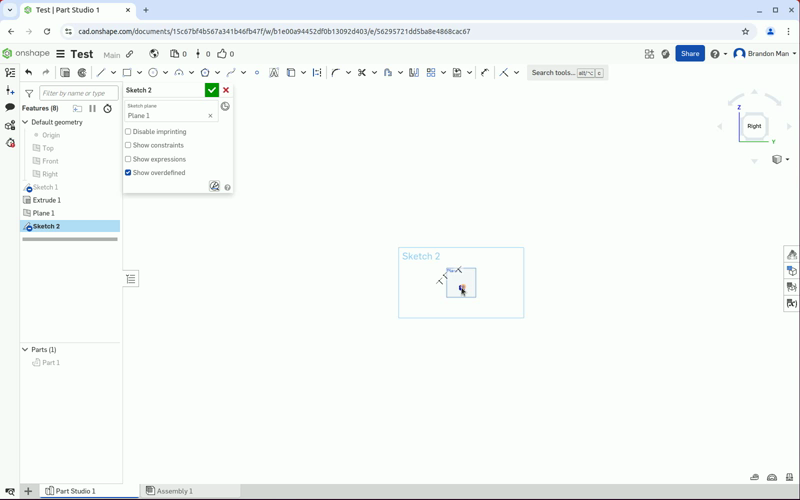
scroll(6)
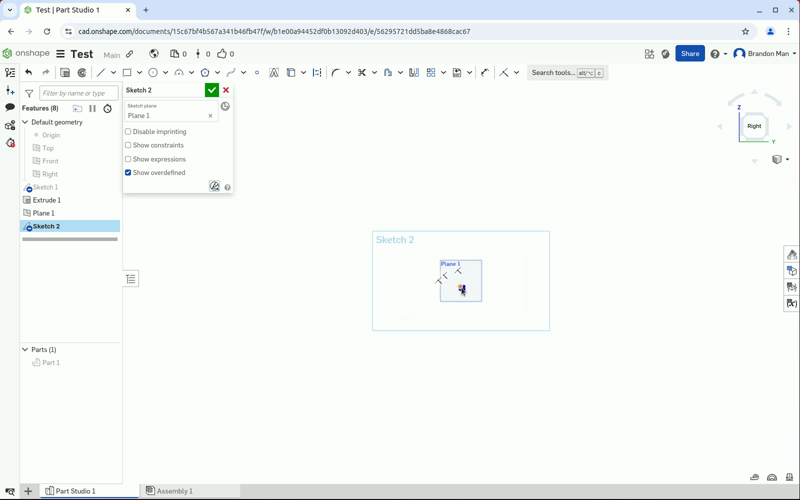
scroll(6)
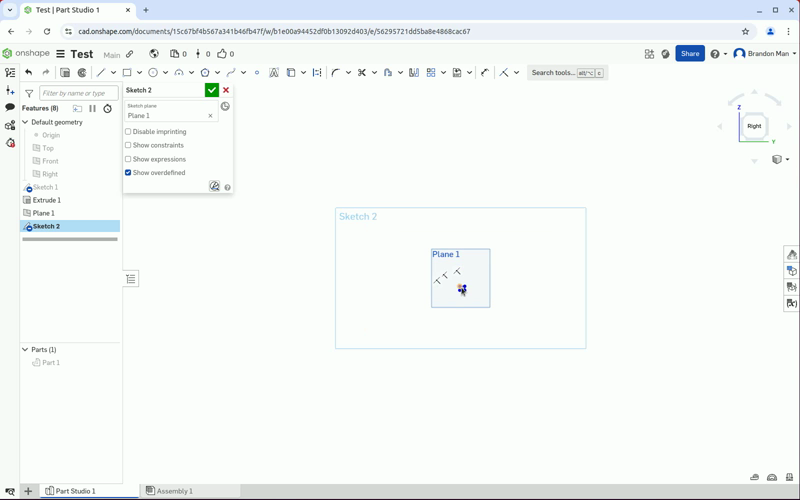
scroll(6)
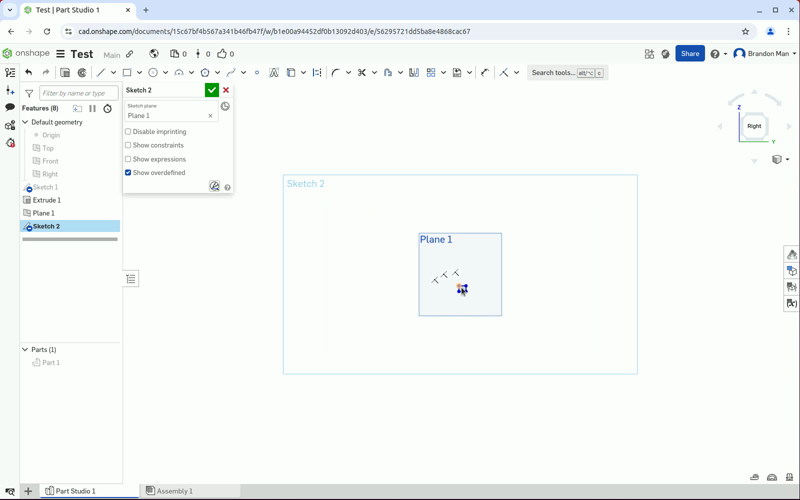
scroll(6)
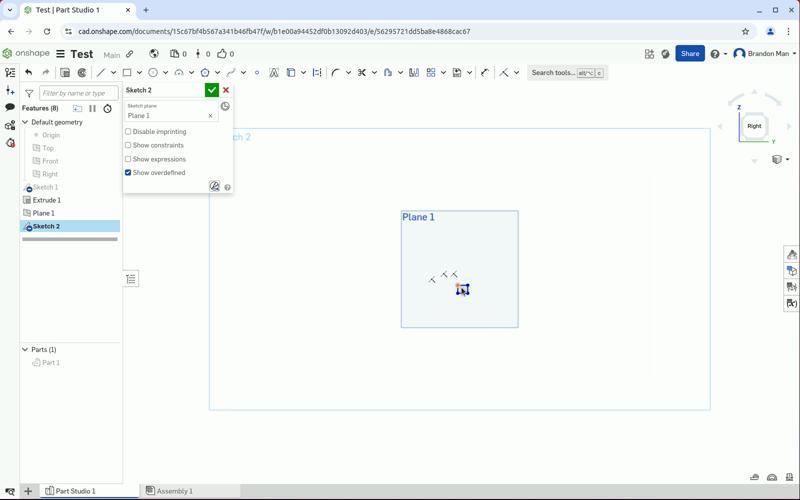
scroll(6)
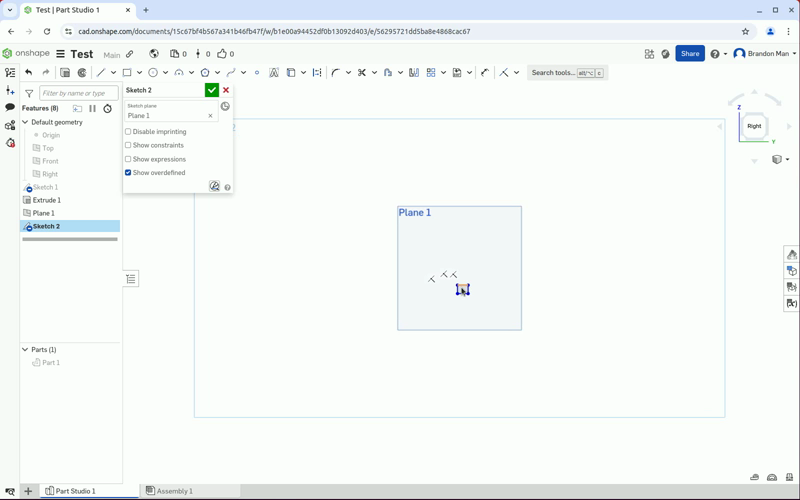
scroll(6)
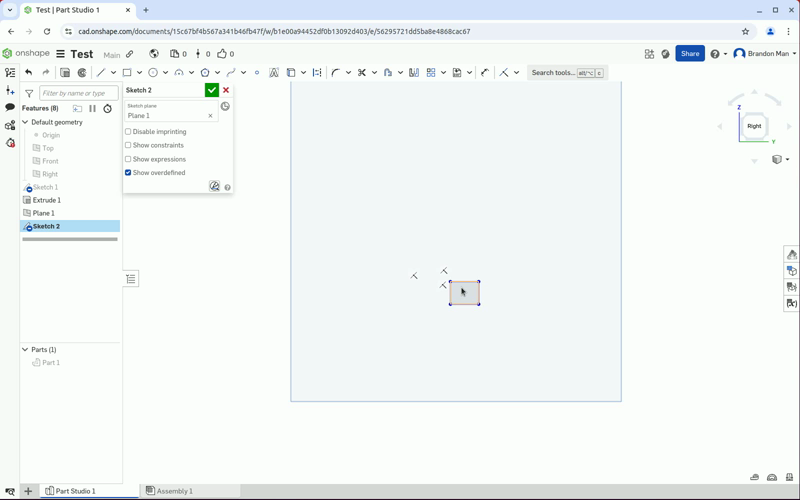
click(461, 287)
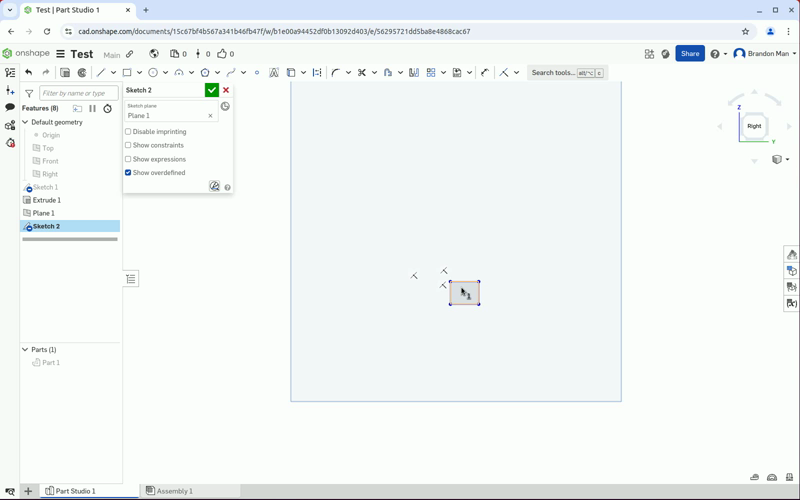
scroll(-6)
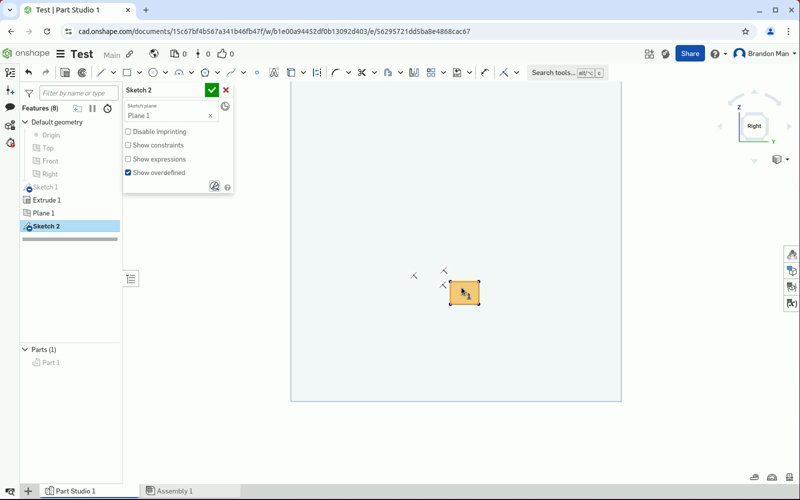
scroll(-6)
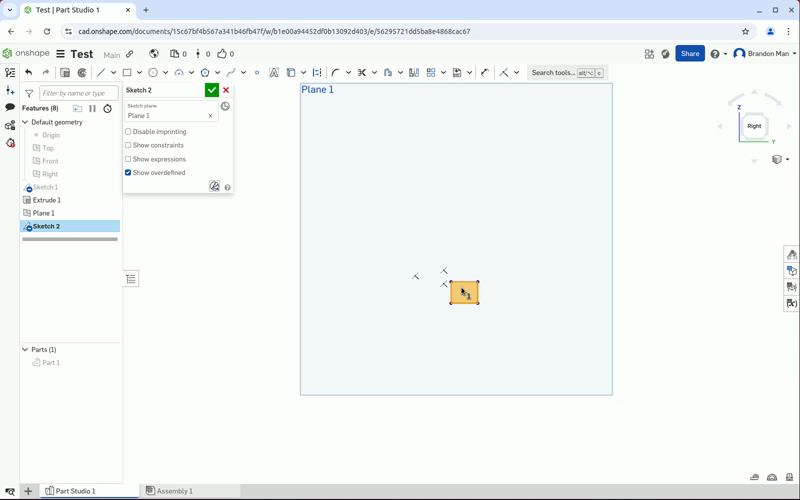
scroll(-6)
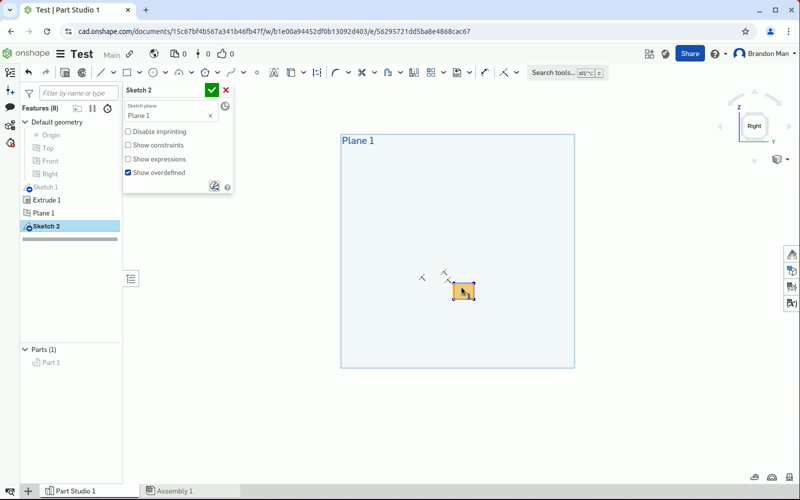
scroll(-6)
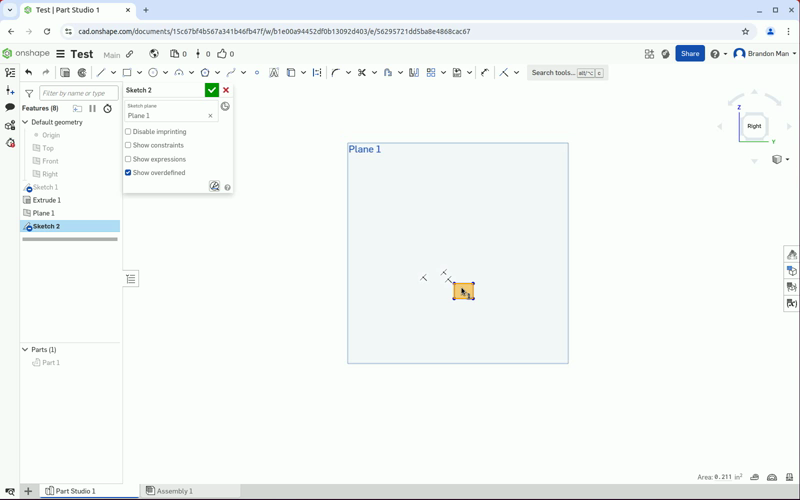
scroll(-6)
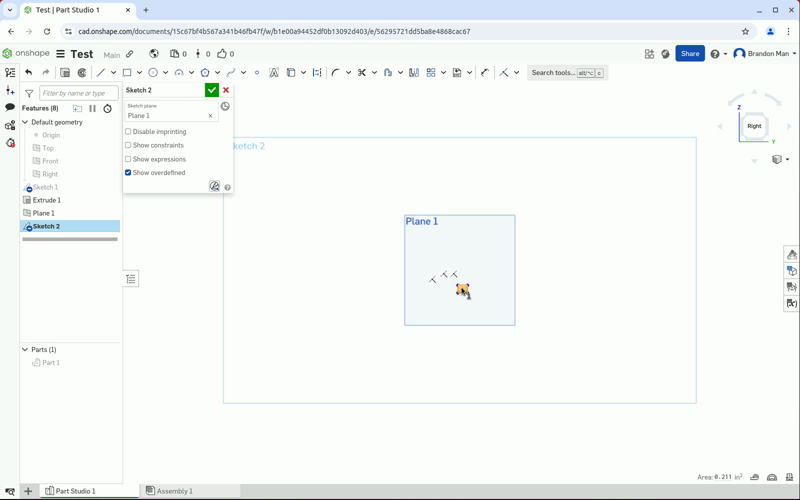
scroll(-6)
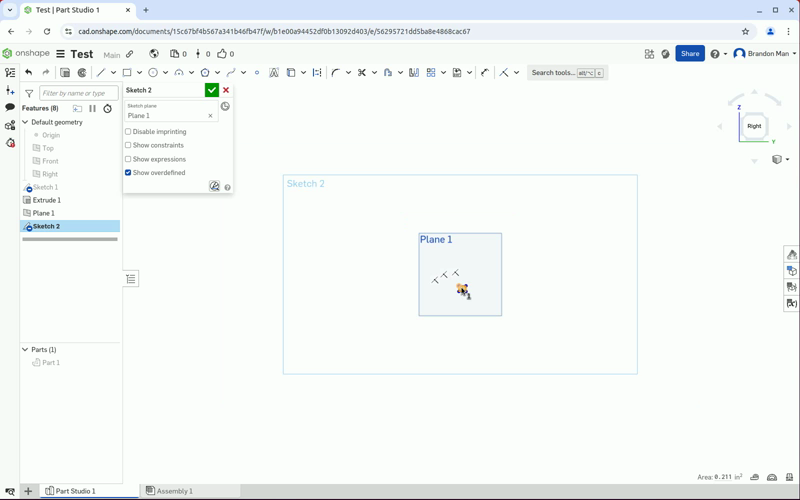
scroll(-6)
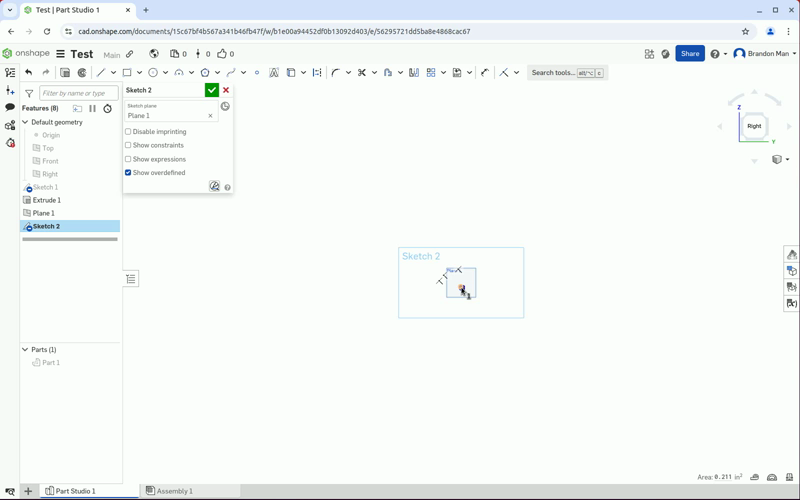
mouse_move(73, 352)
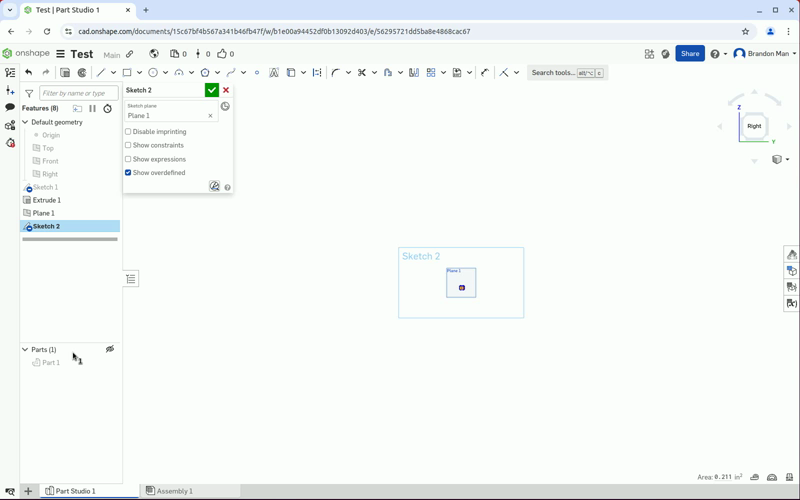
key(shift+y)
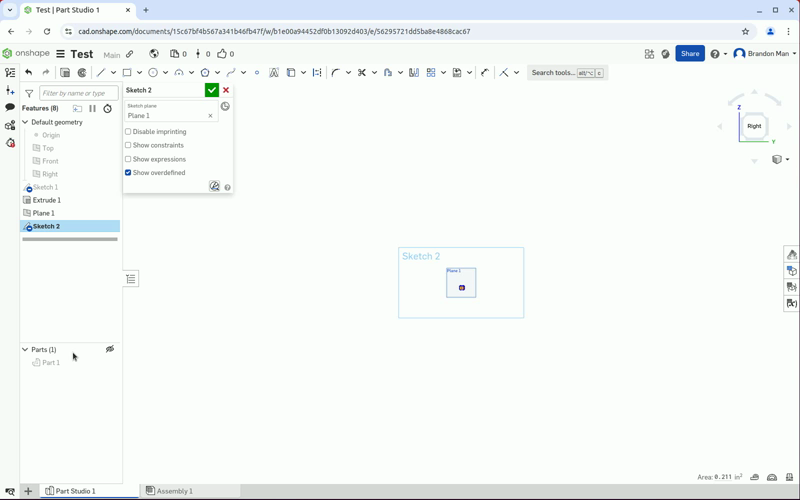
key(shift+e)
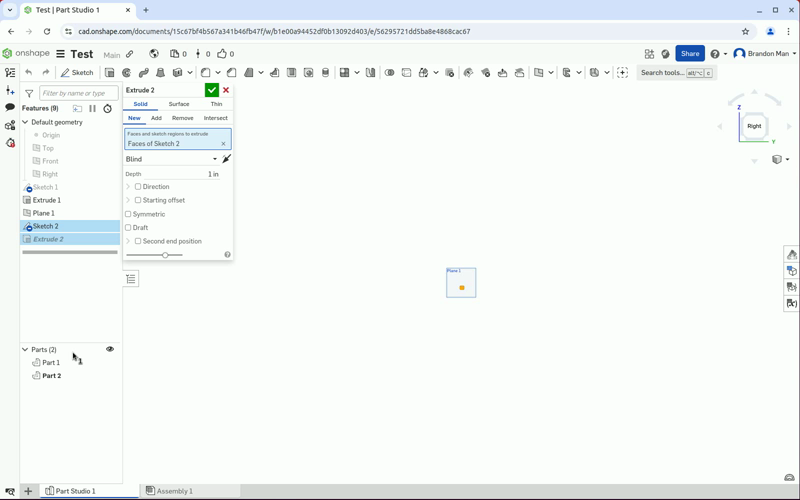
mouse_move(143, 106)
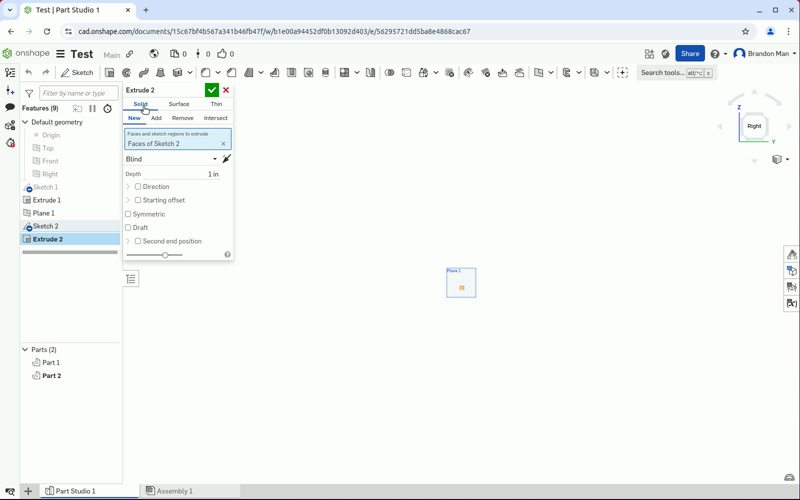
click(143, 106)
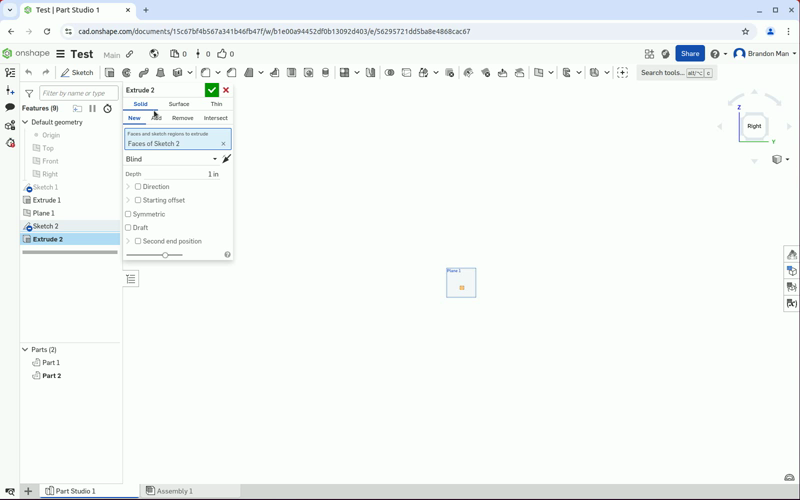
mouse_move(186, 120)
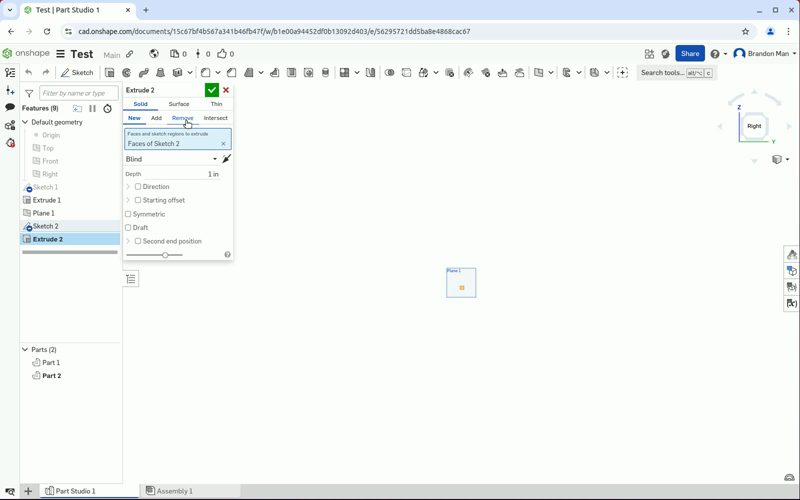
click(186, 120)
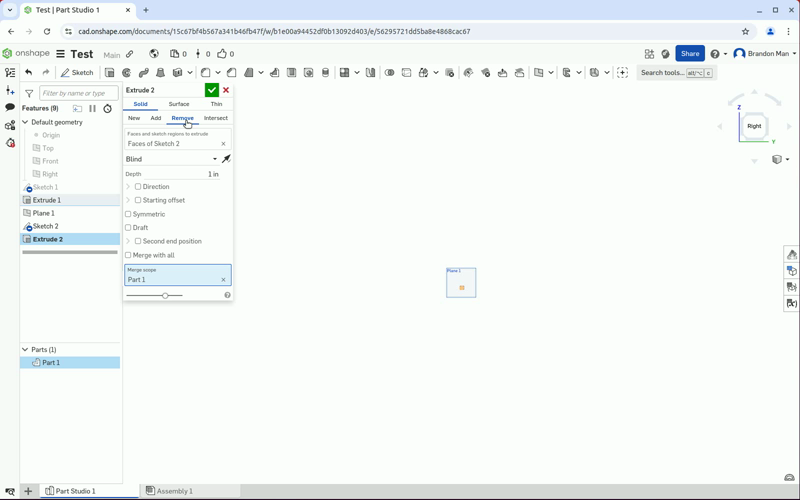
key(tab, 4)
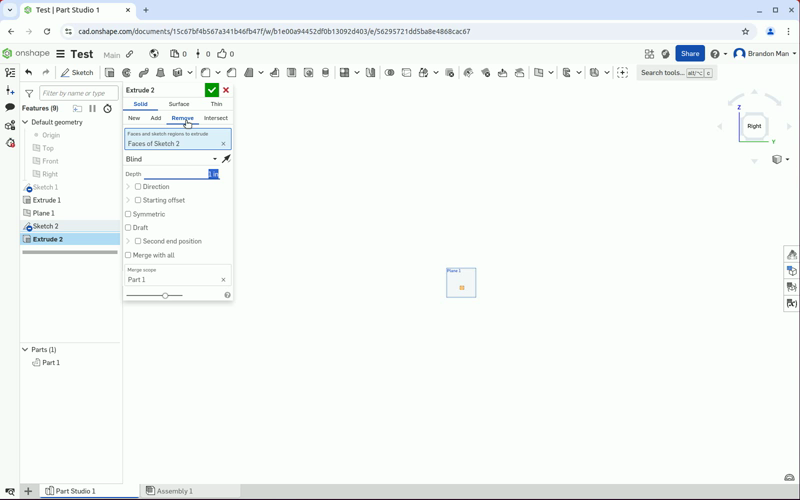
text(13.962)
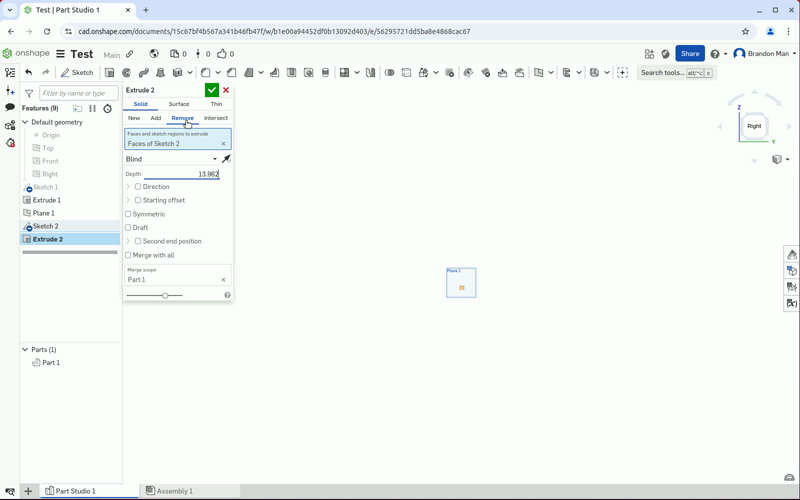
key(tab, 3)
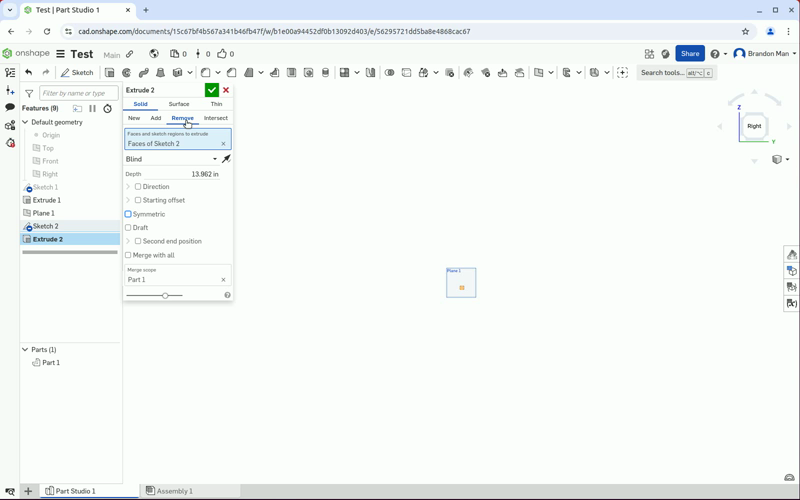
key(space)
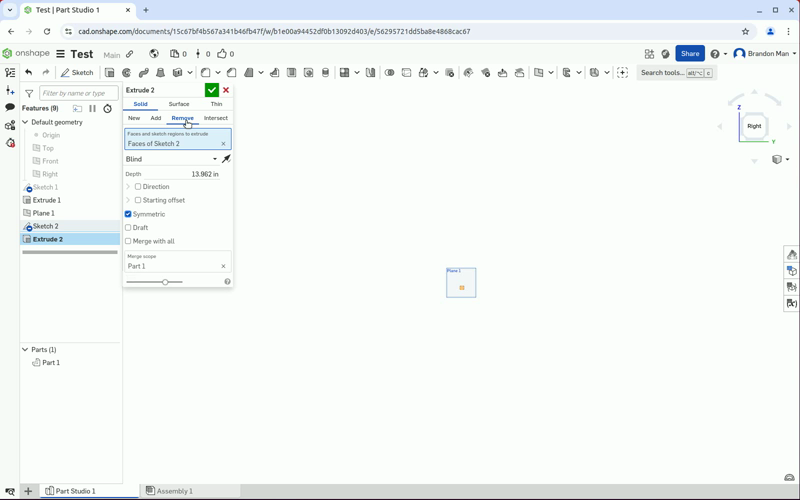
key(tab, 2)
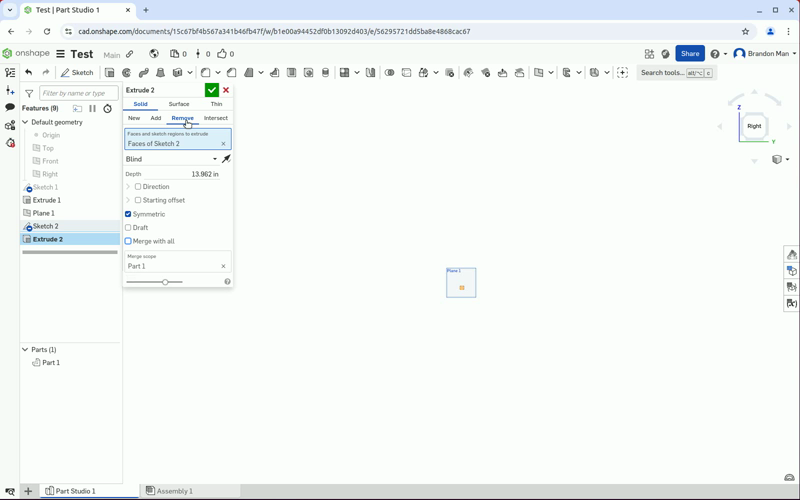
key(space)
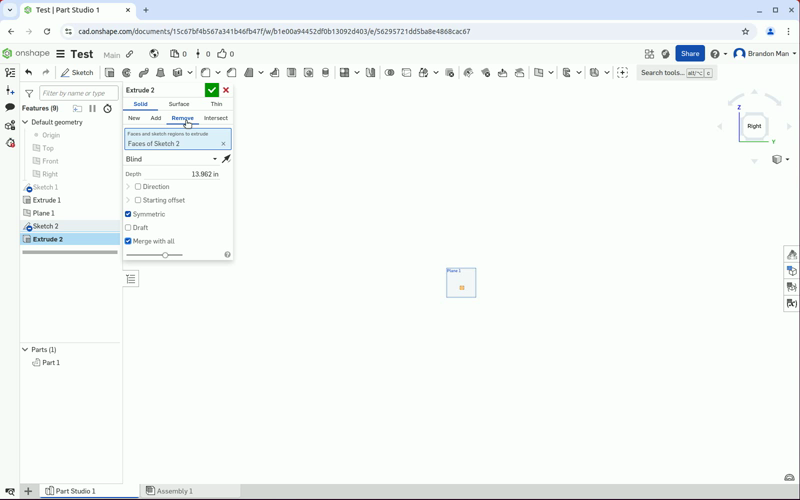
key(enter)
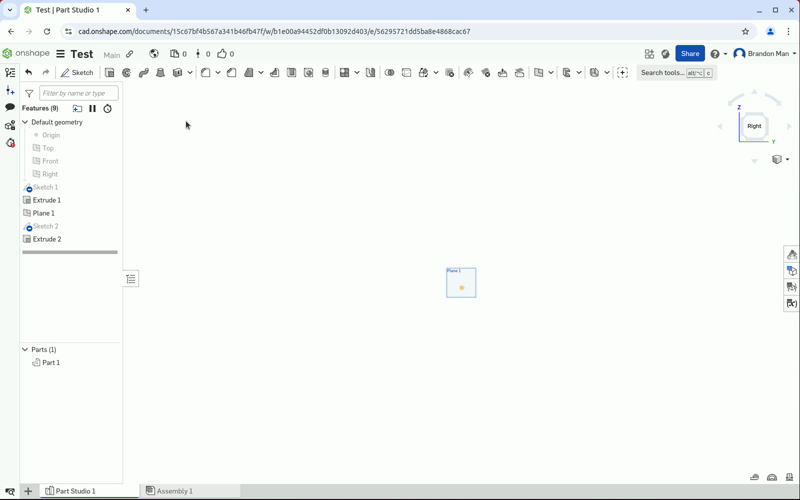
key(shift+h)
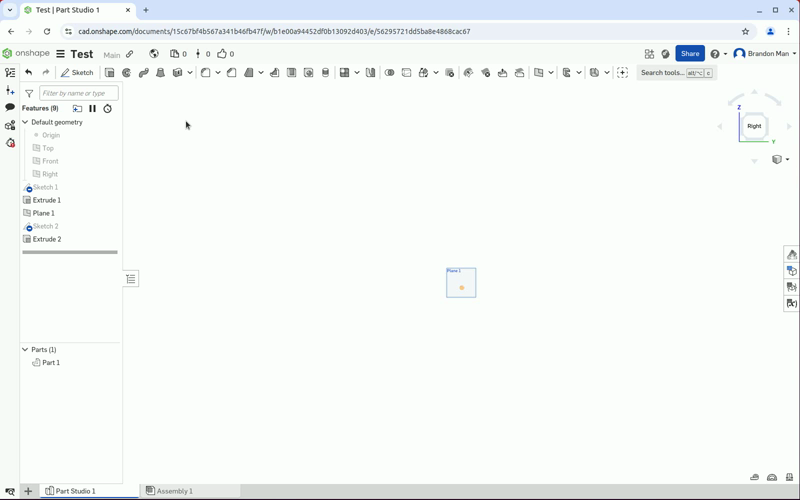
key(shift+h)
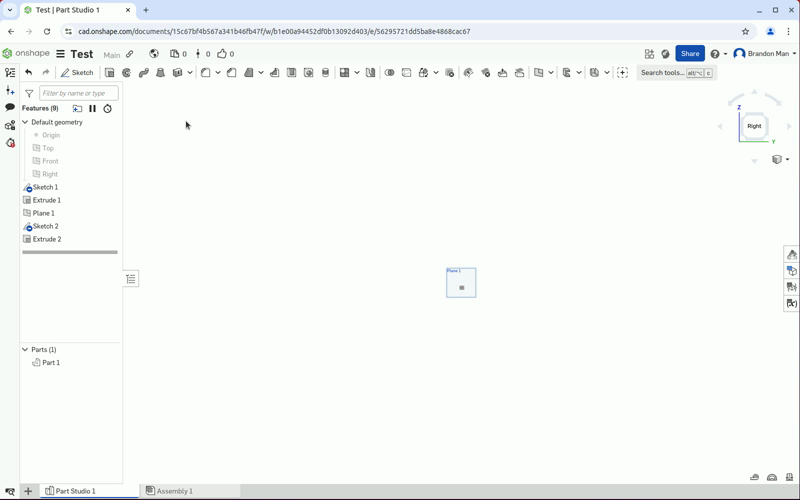
key(shift+7)
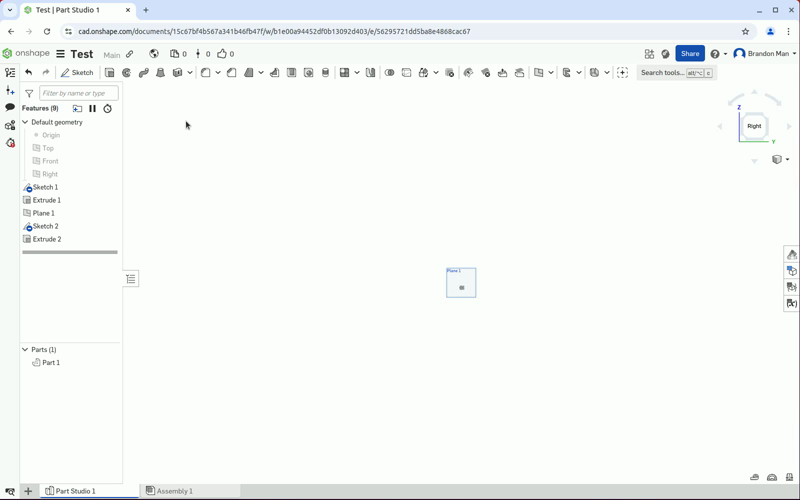
key(right, 2)
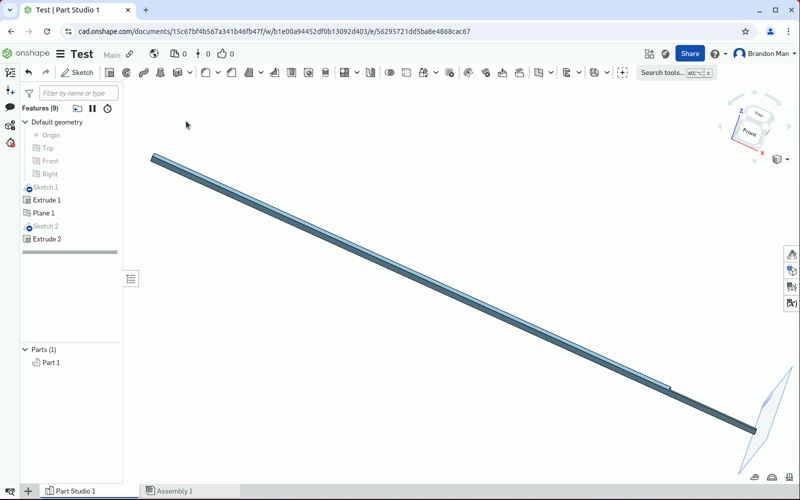
key(down, 2)
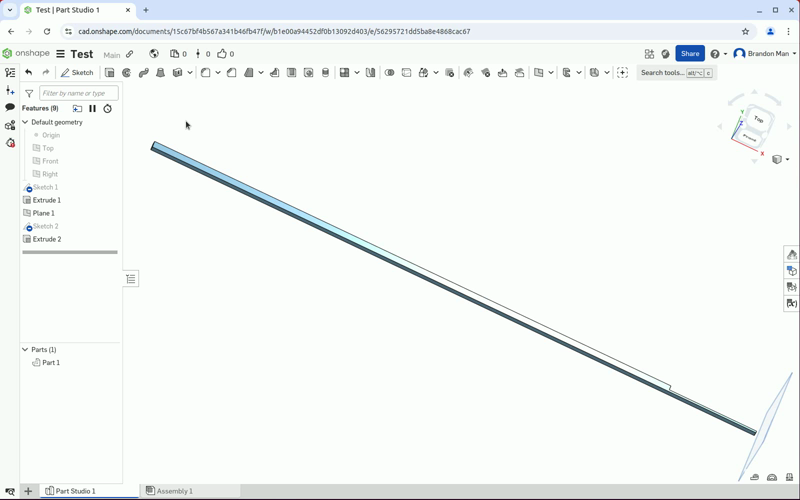
key(up, 2)
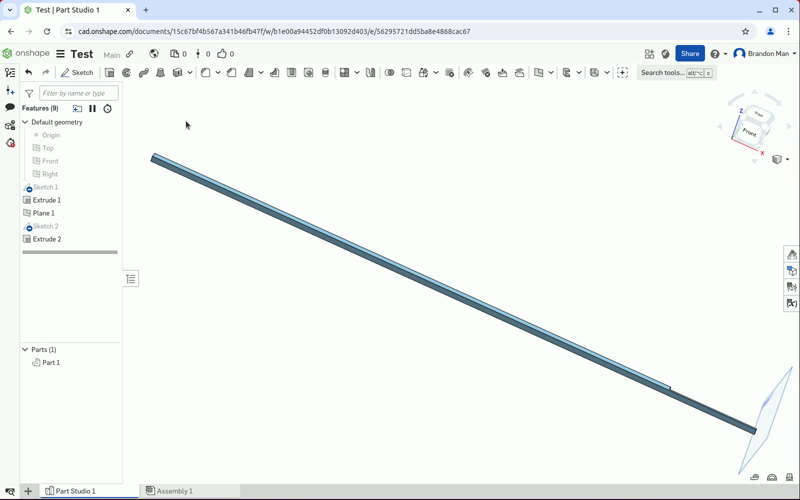
key(left, 2)
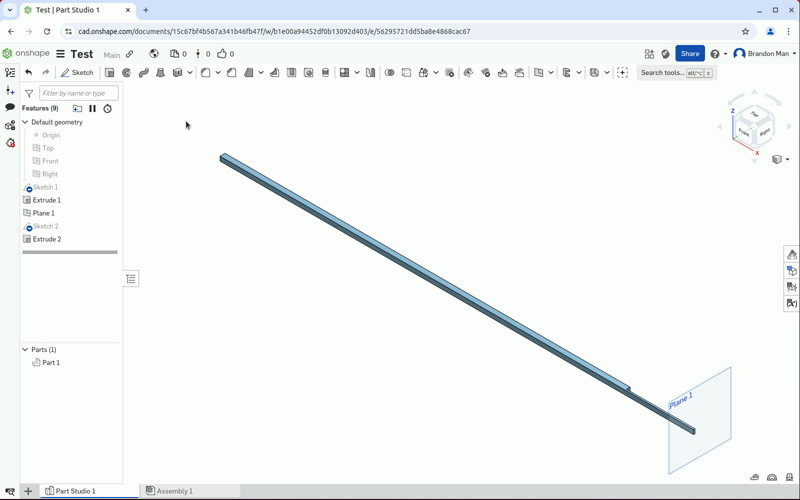
mouse_move(73, 189)
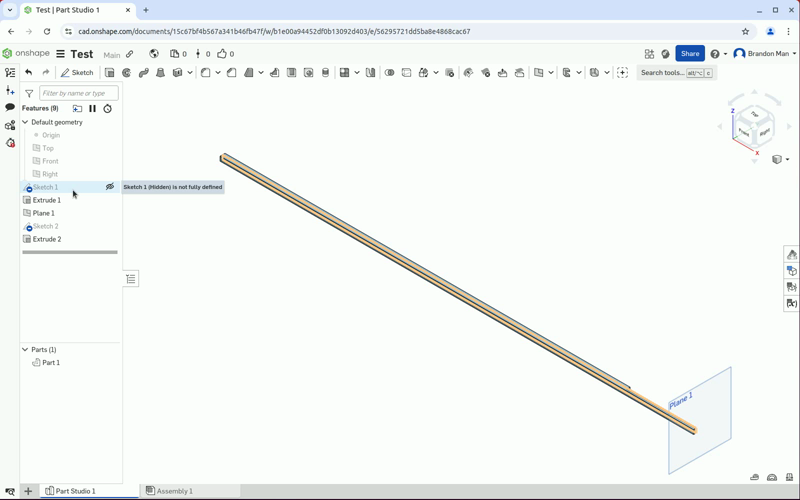
click(73, 189)